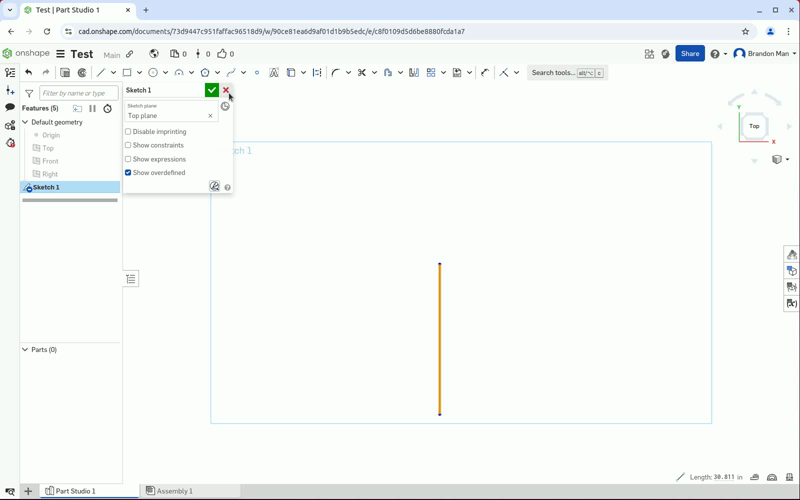
key(shift+h)
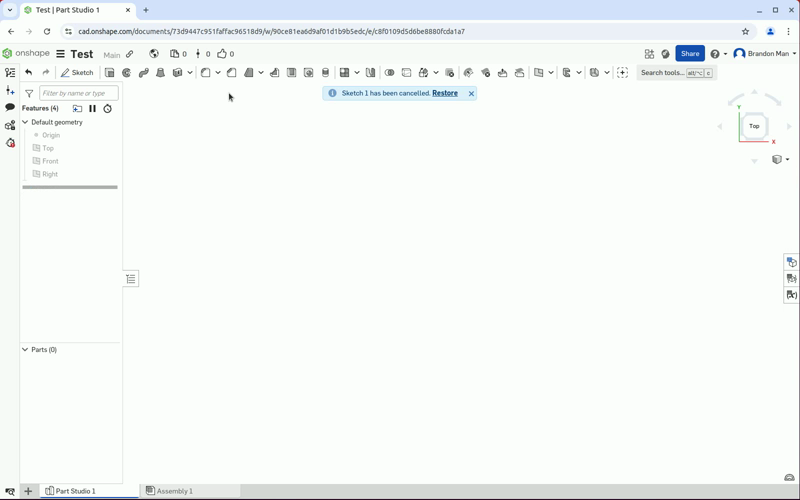
mouse_move(73, 352)
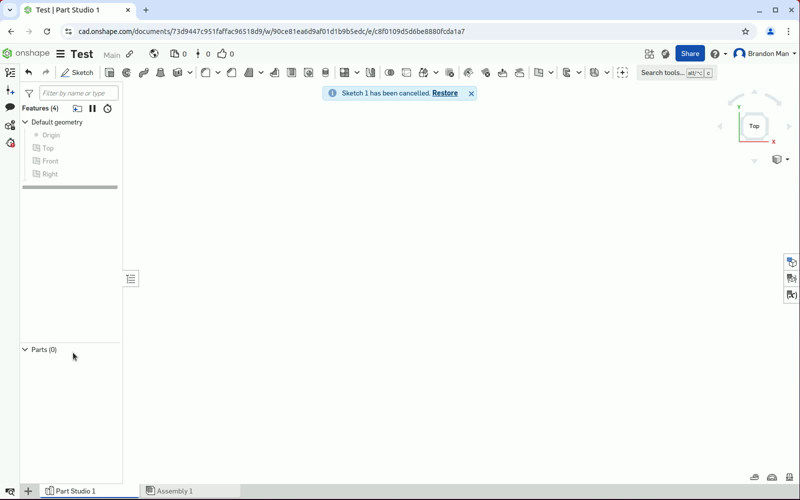
key(y)
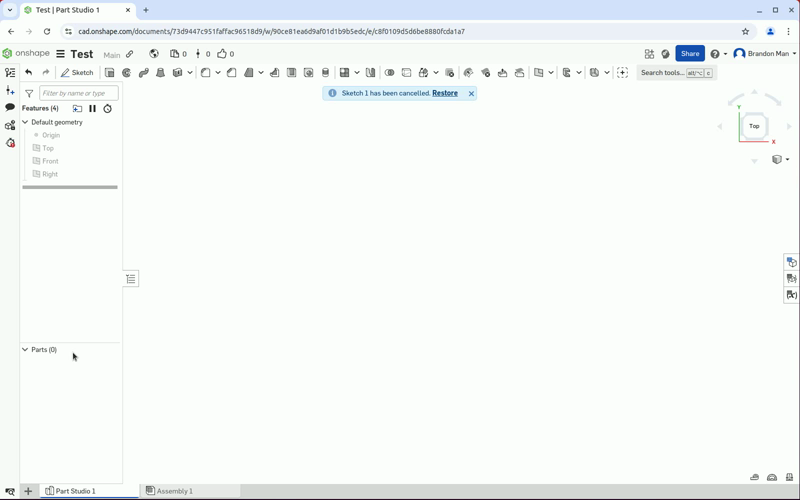
key(shift+p)
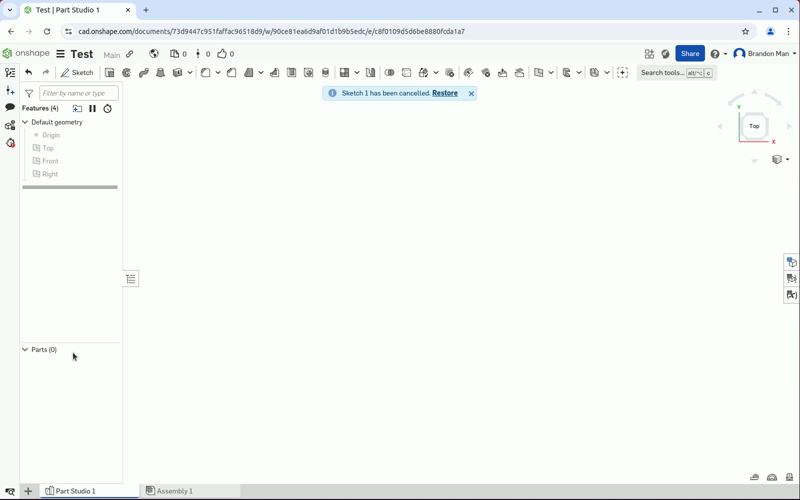
key(space)
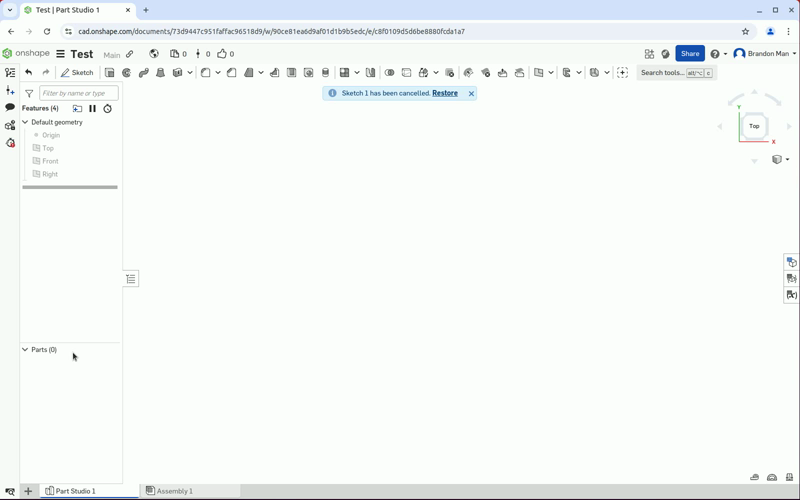
key_down(shift)
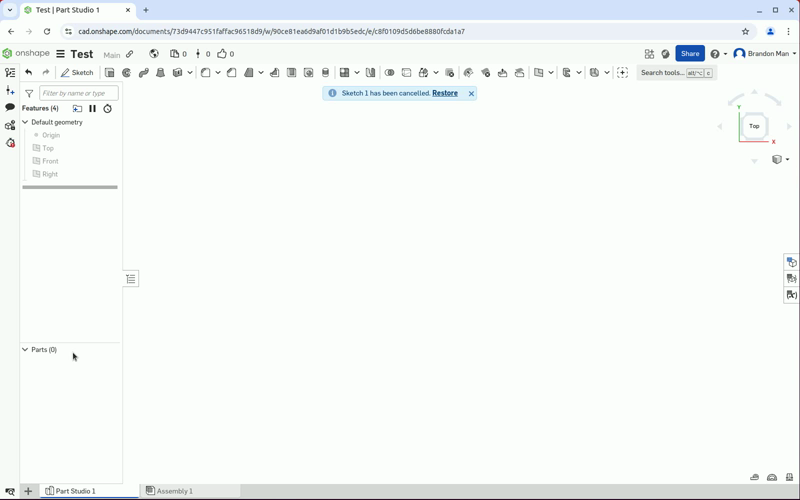
key(up)
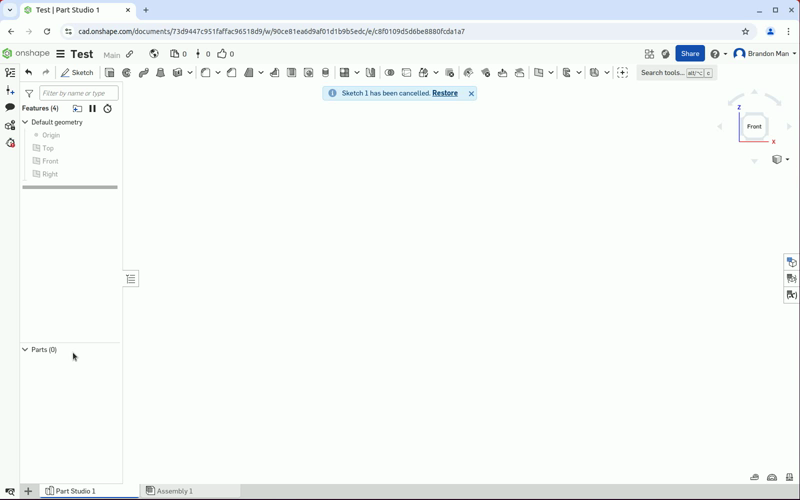
key_up(shift)
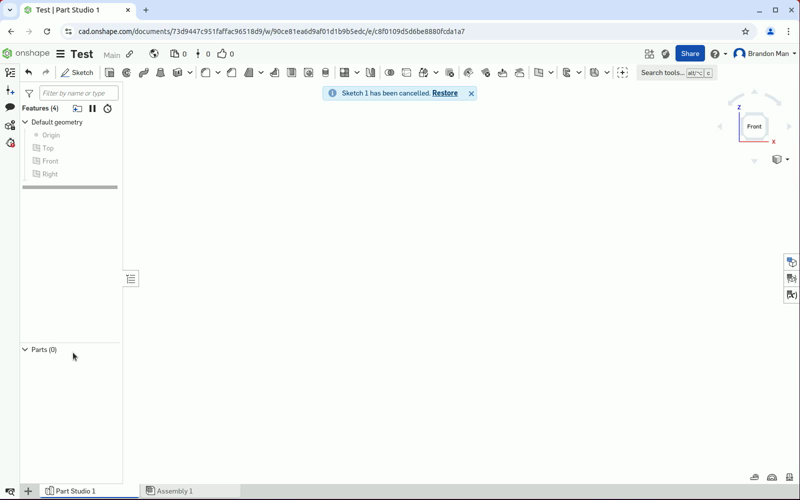
mouse_move(73, 352)
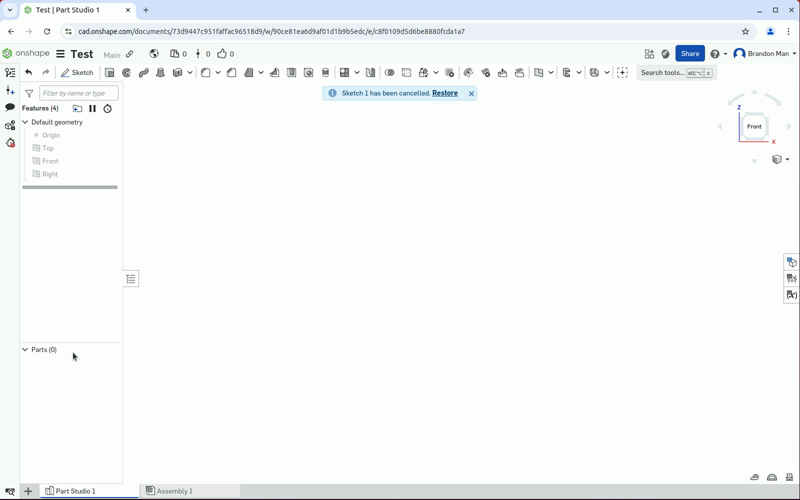
key(shift+y)
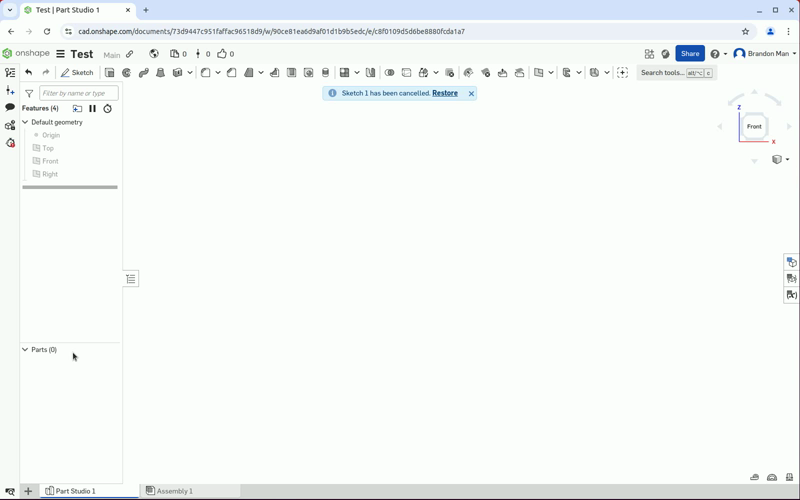
key(shift+s)
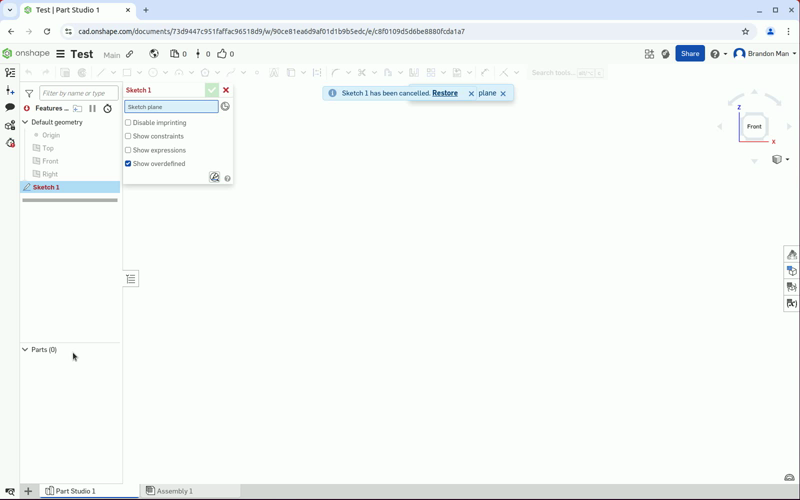
mouse_move(73, 163)
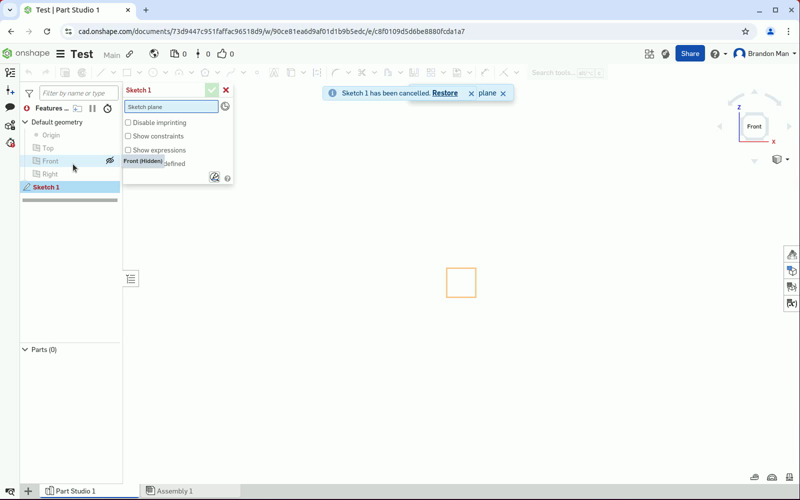
click(73, 163)
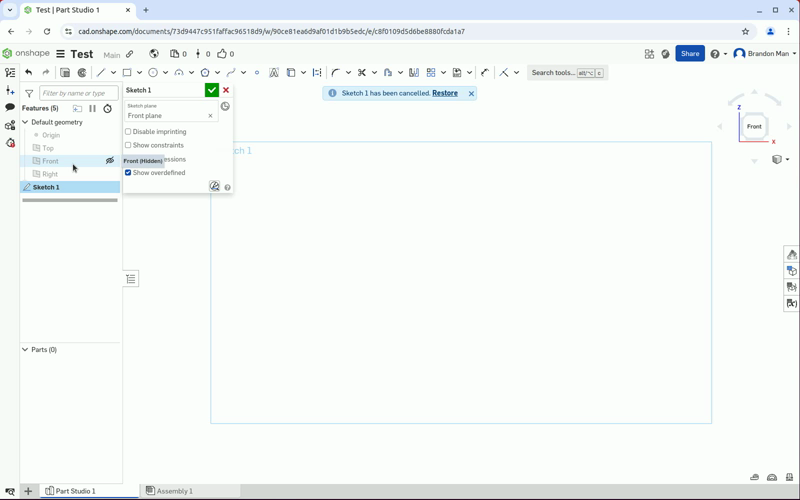
mouse_move(73, 352)
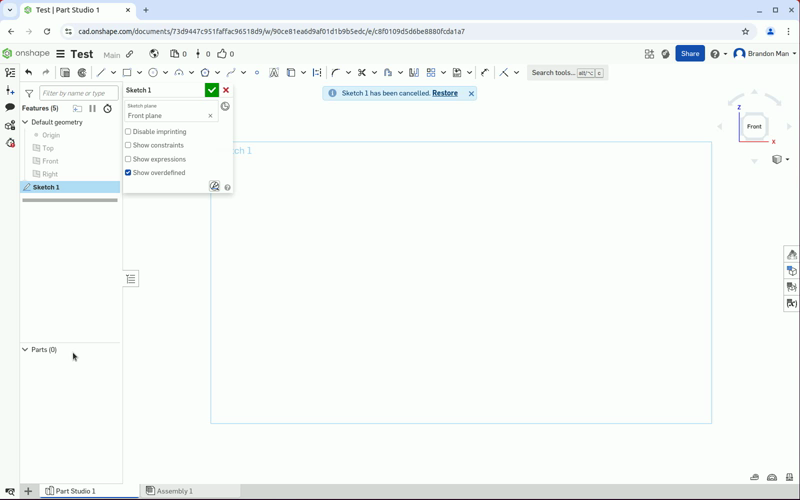
key(y)
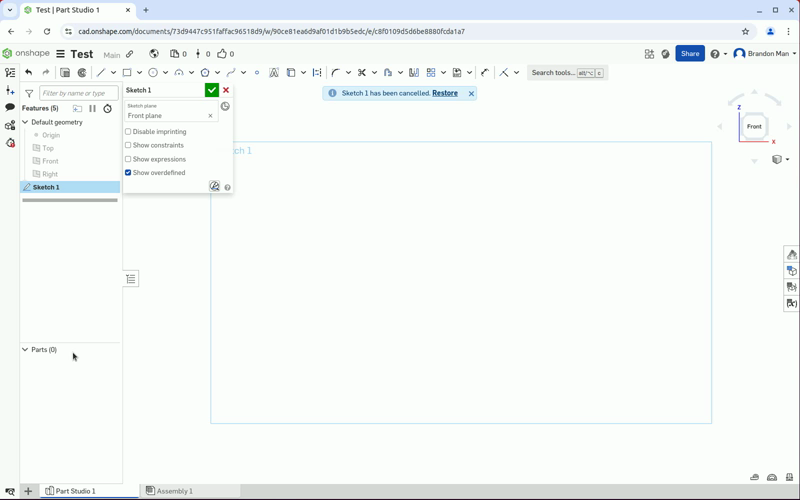
key(l)
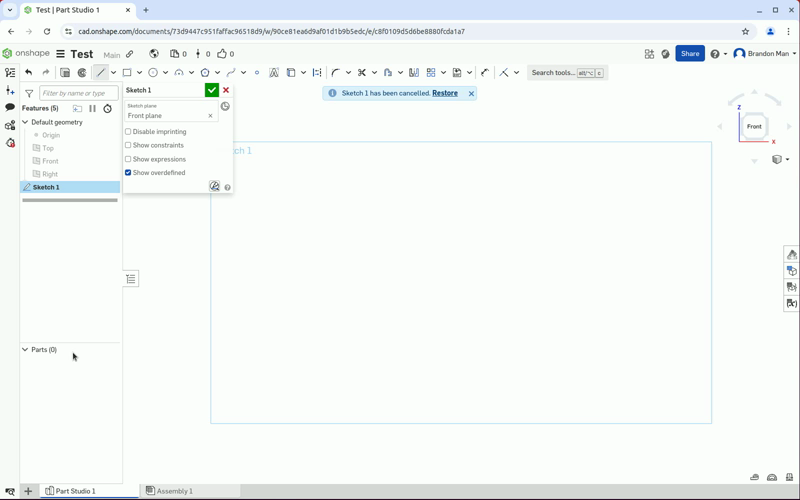
key_down(shift)
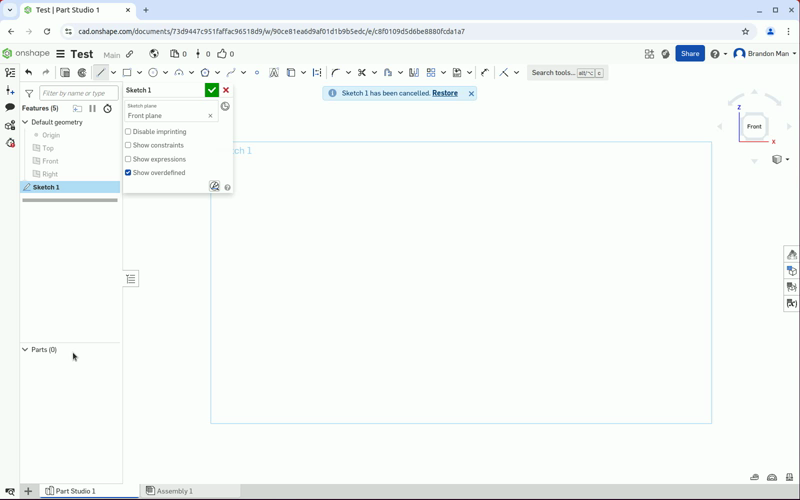
mouse_move(348, 247)
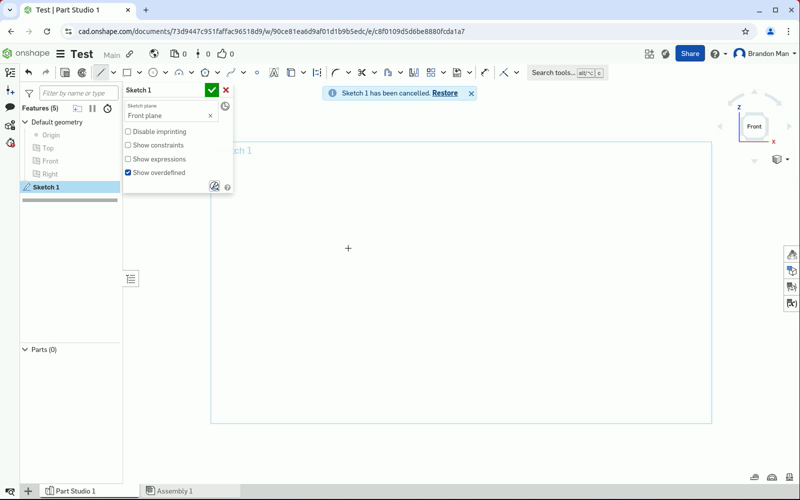
click(348, 247)
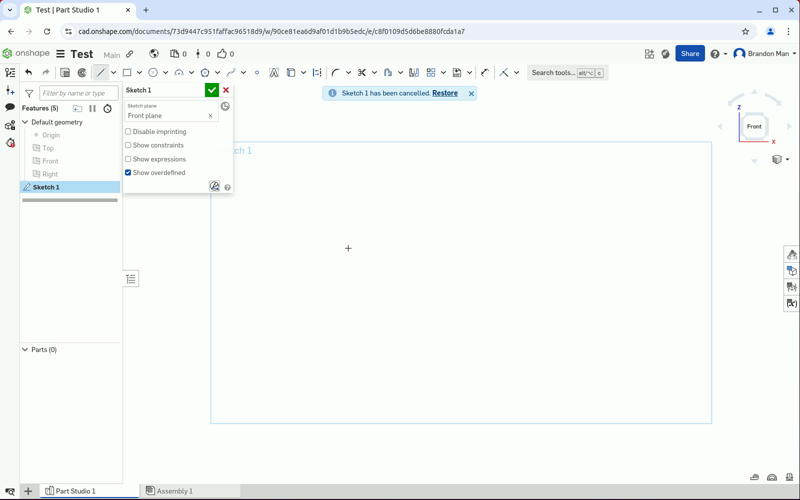
key_up(shift)
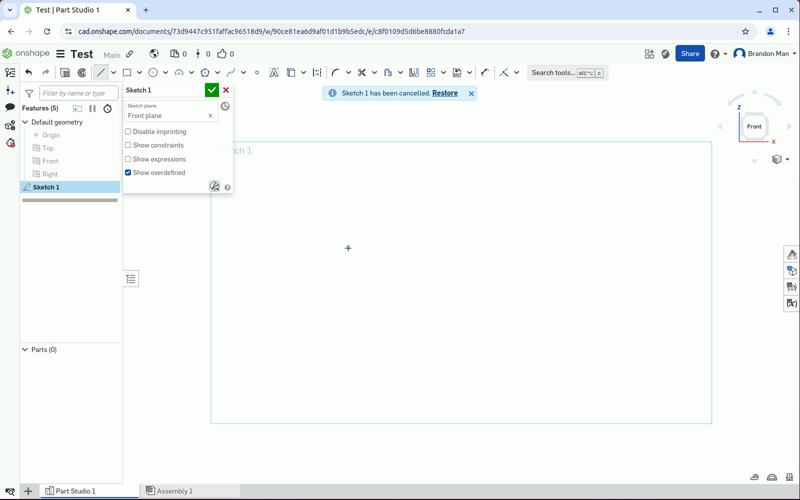
key_down(shift)
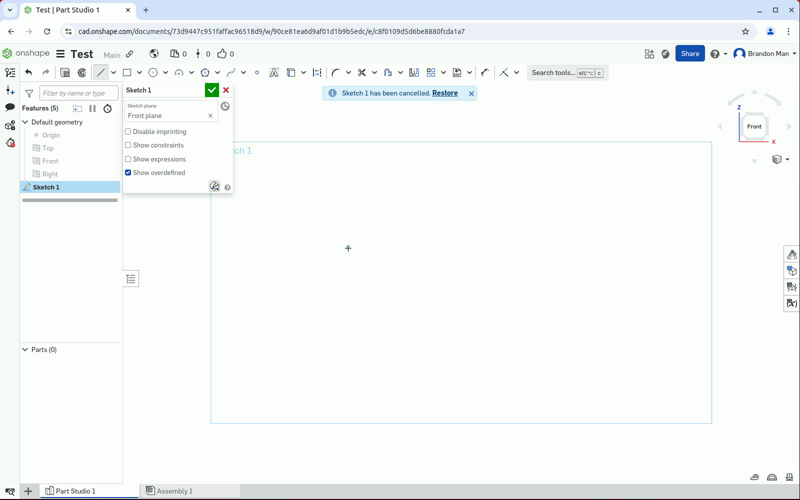
mouse_move(572, 247)
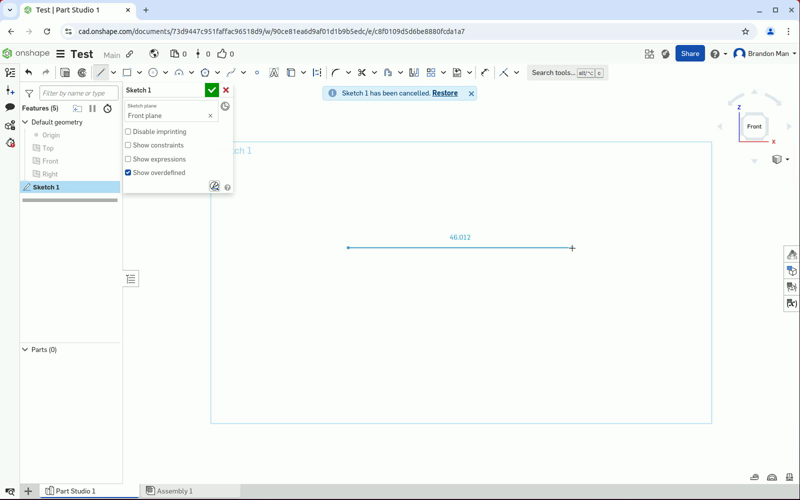
click(572, 247)
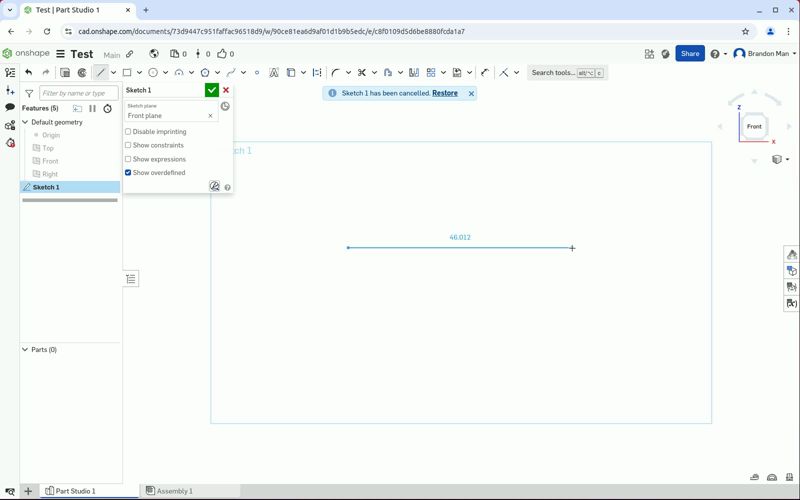
key_up(shift)
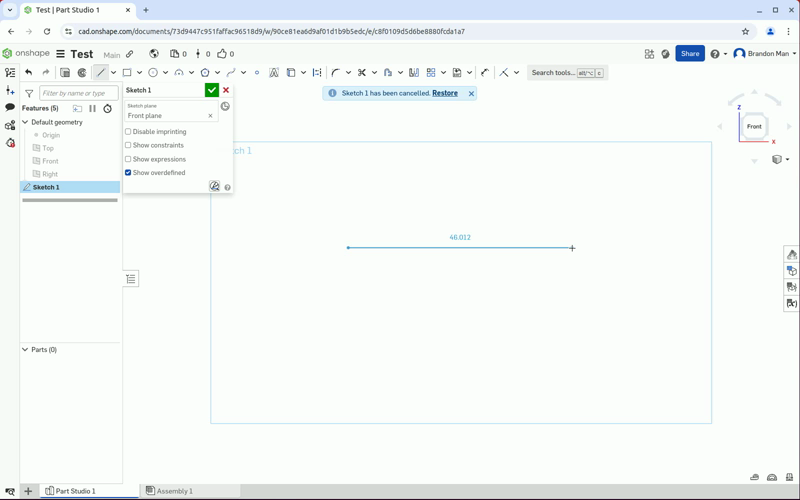
key_down(shift)
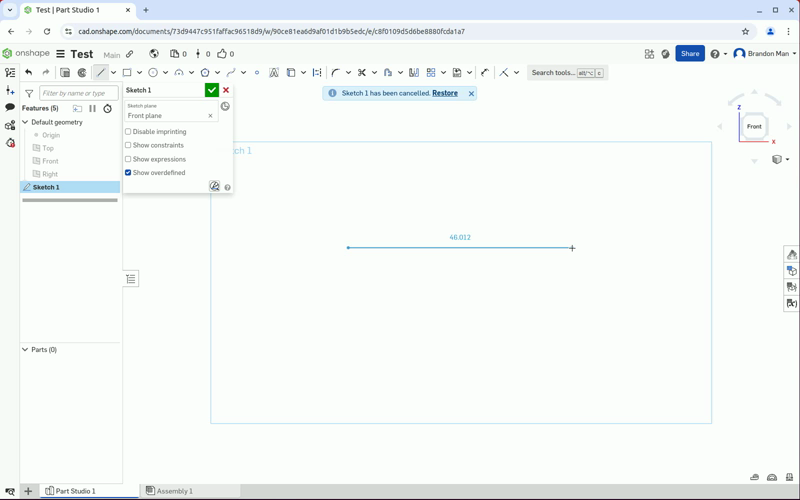
mouse_move(589, 247)
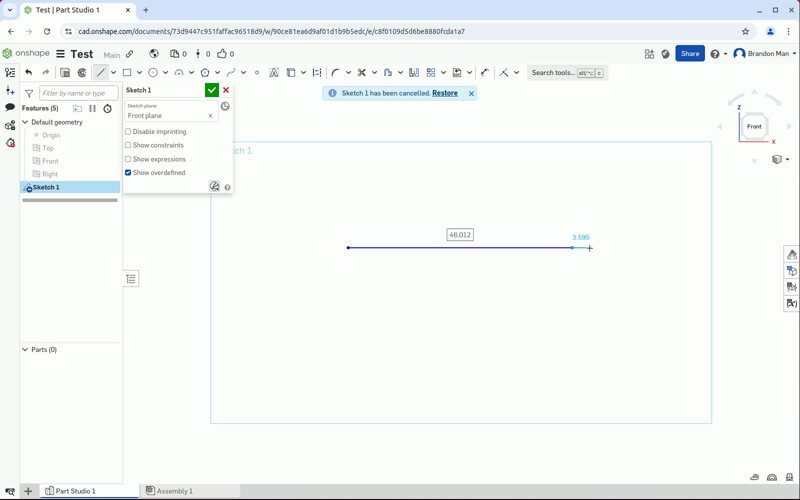
mouse_move(572, 233)
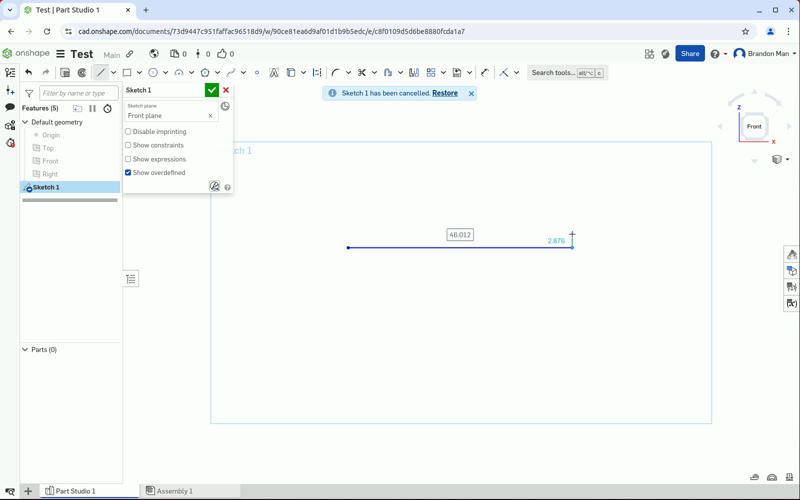
click(572, 233)
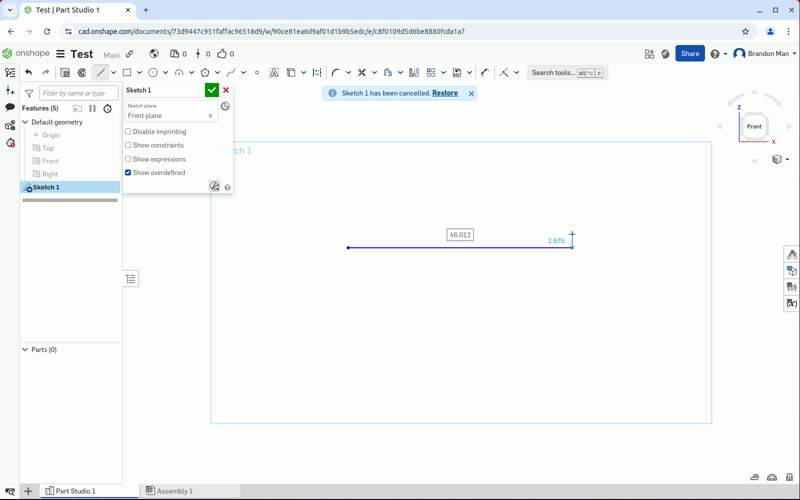
key_up(shift)
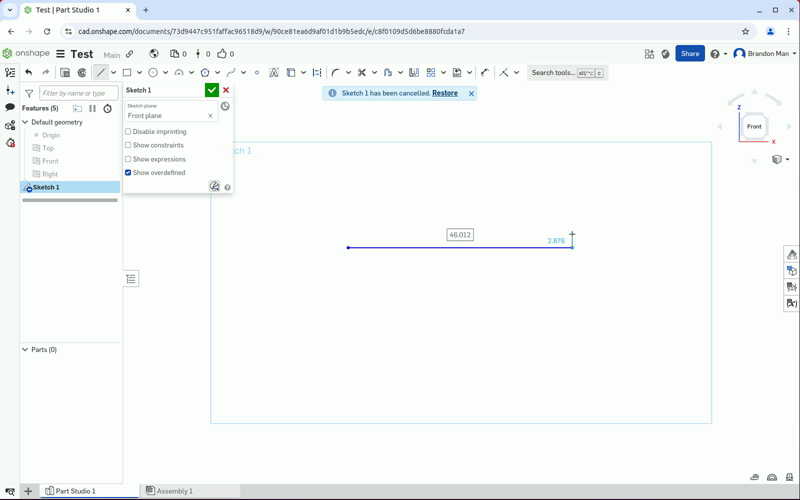
key_down(shift)
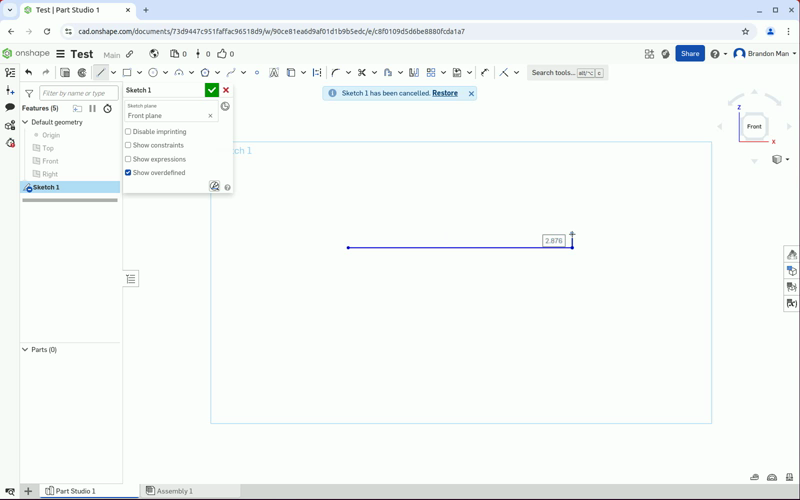
mouse_move(348, 233)
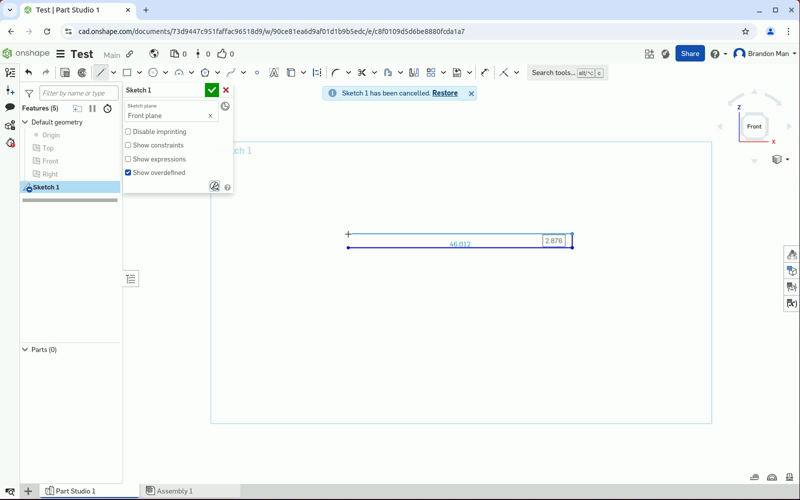
click(348, 233)
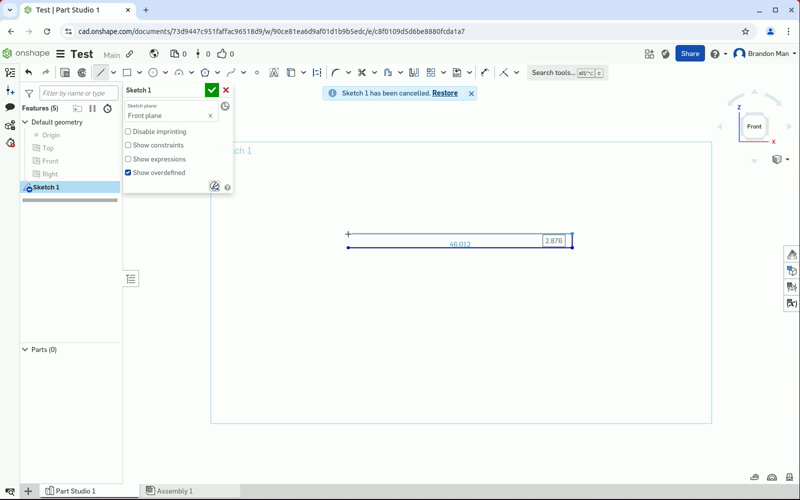
key_up(shift)
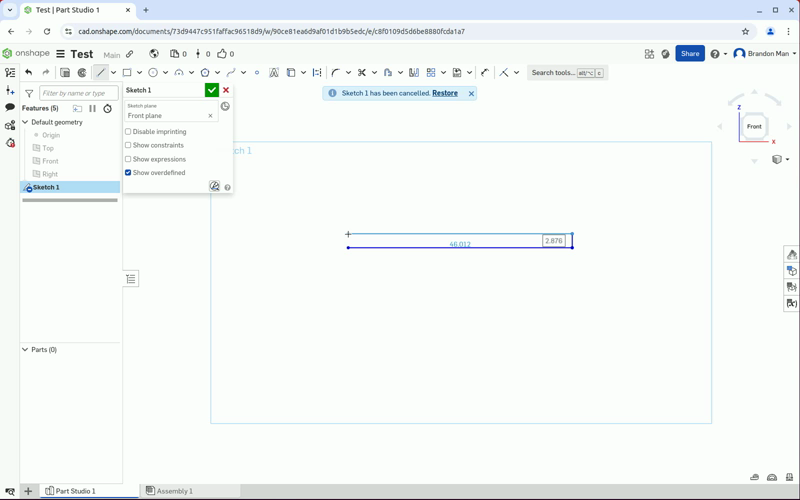
mouse_move(378, 233)
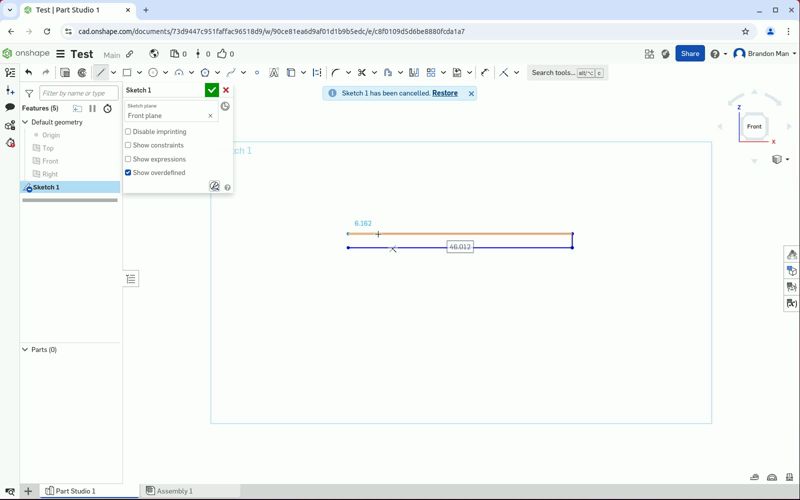
key_down(shift)
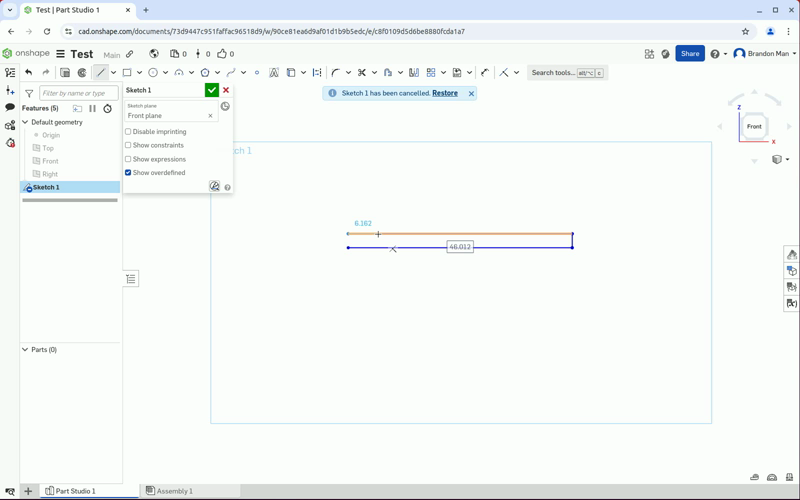
mouse_move(348, 247)
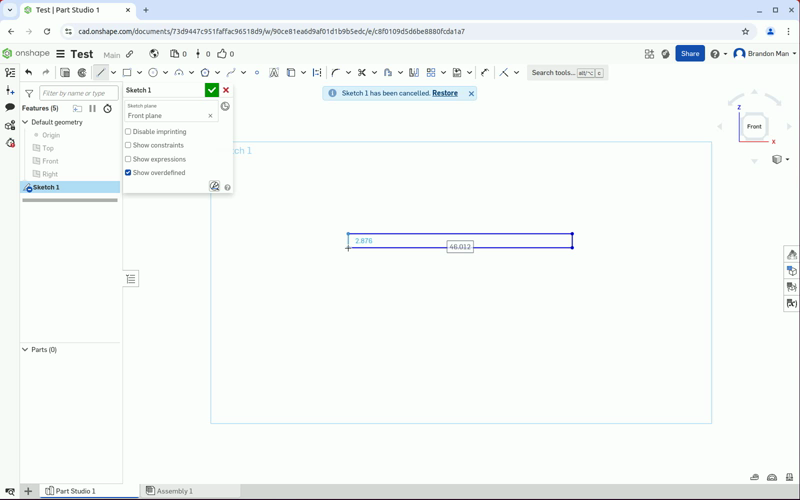
key_up(shift)
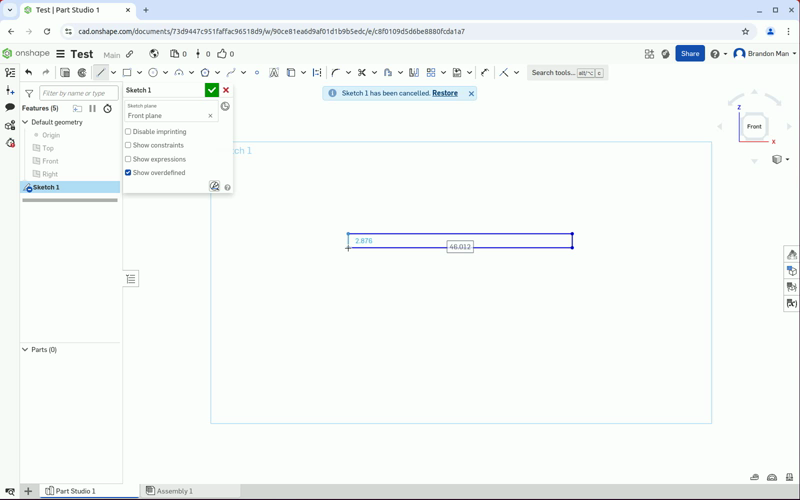
click(348, 247)
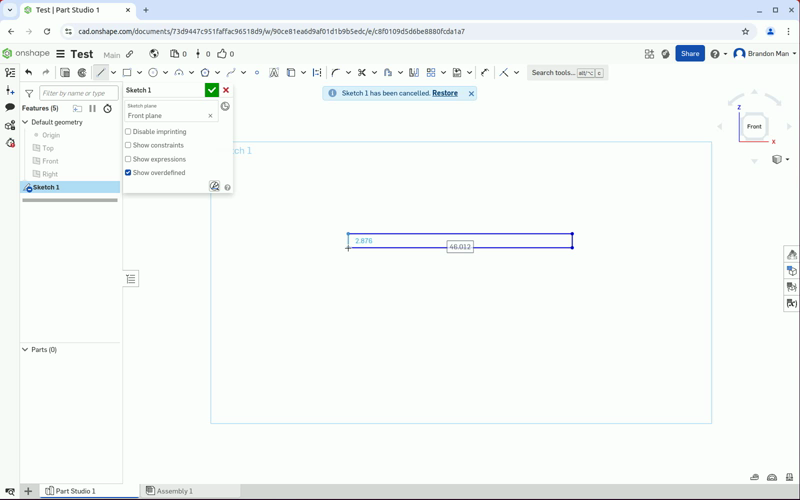
key(esc)
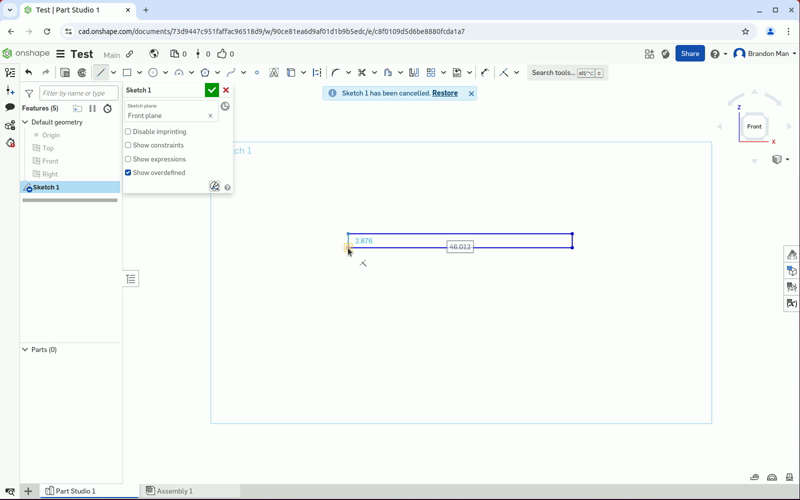
mouse_move(447, 240)
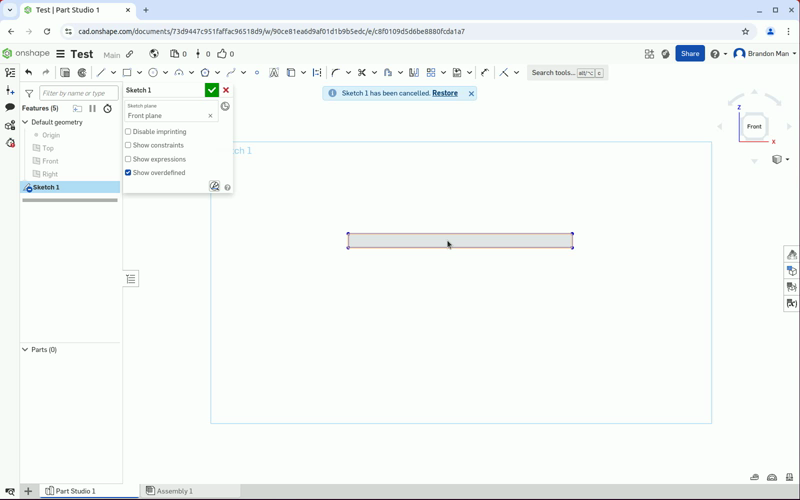
click(447, 240)
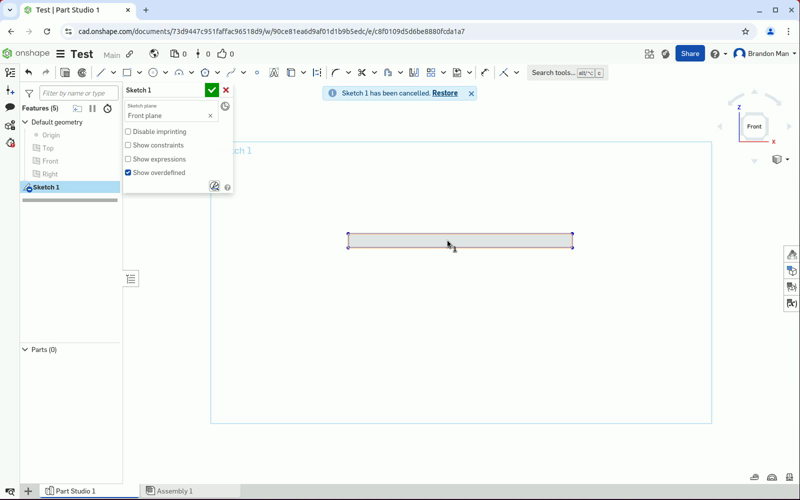
mouse_move(73, 352)
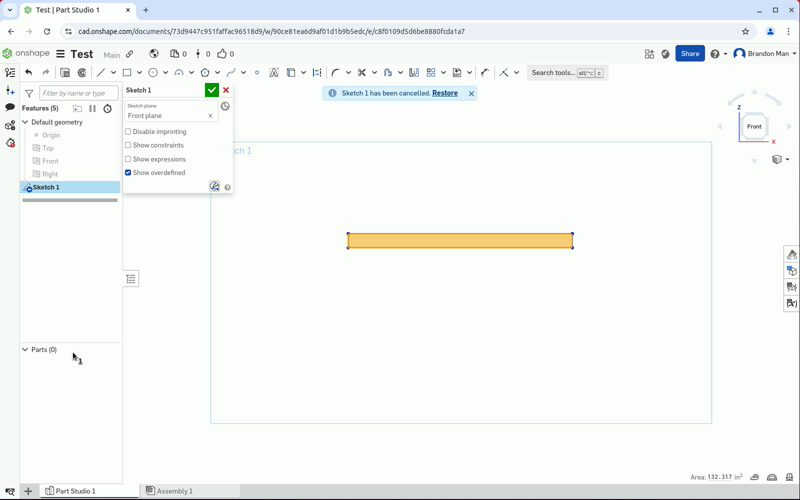
key(shift+y)
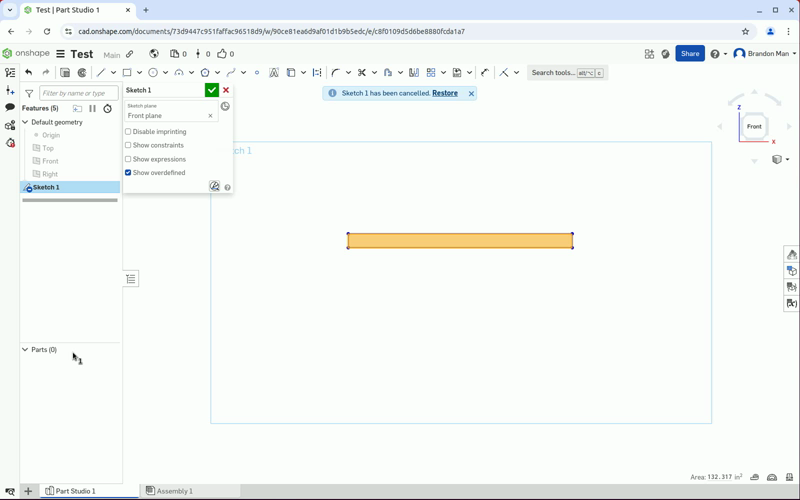
key(shift+e)
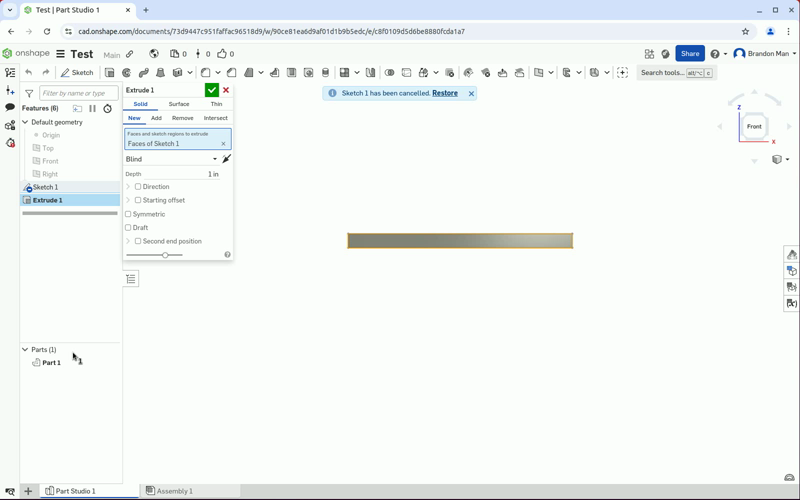
mouse_move(143, 106)
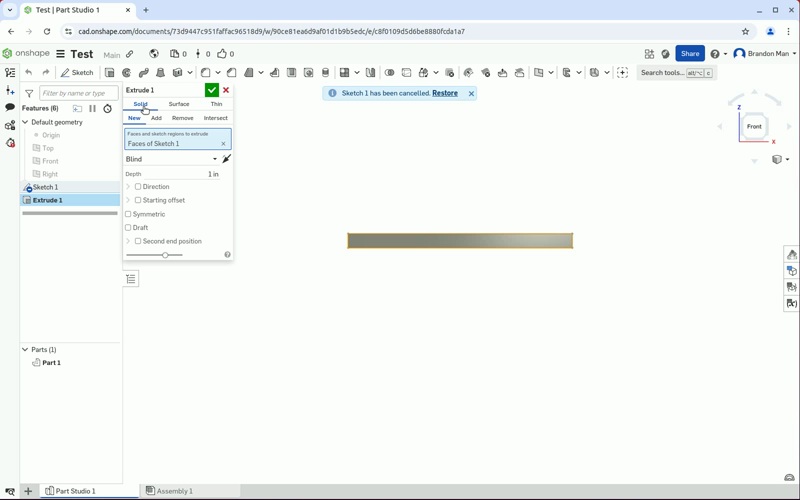
click(143, 106)
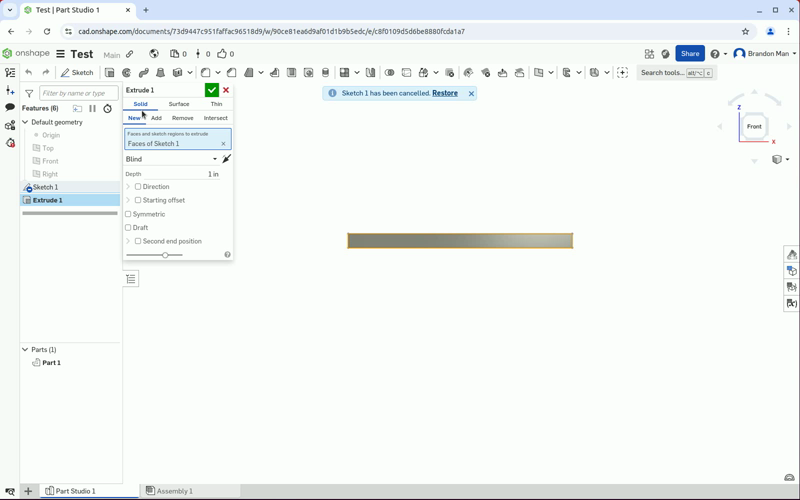
mouse_move(137, 120)
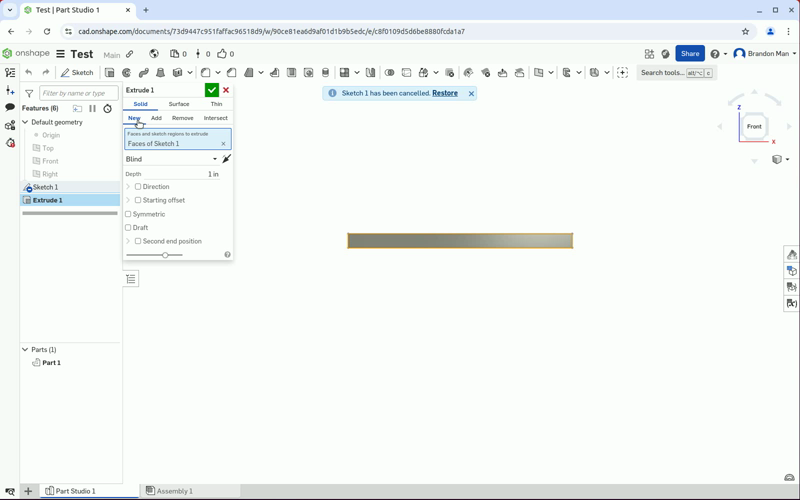
click(137, 120)
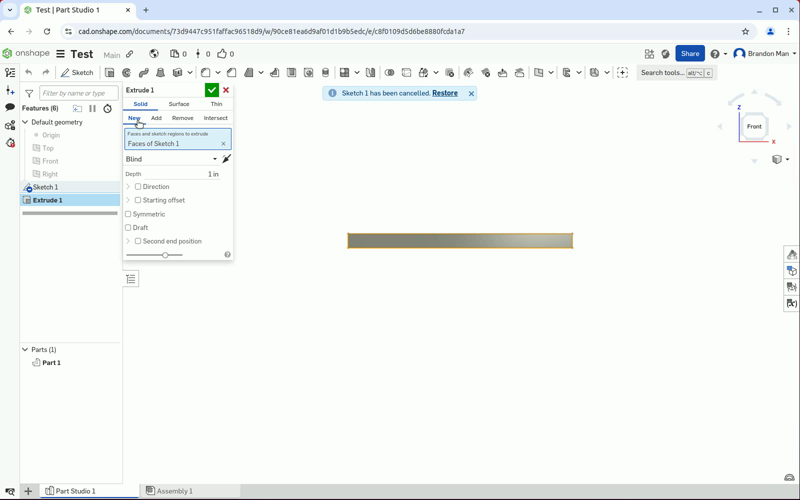
key(tab, 4)
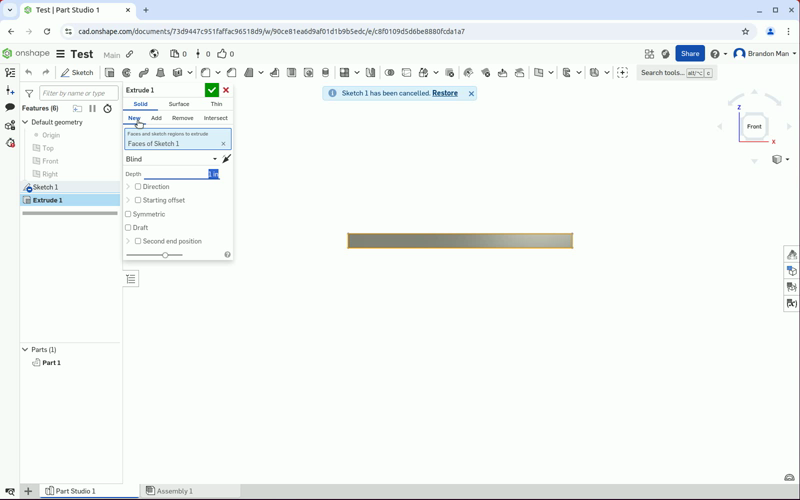
text(3.129)
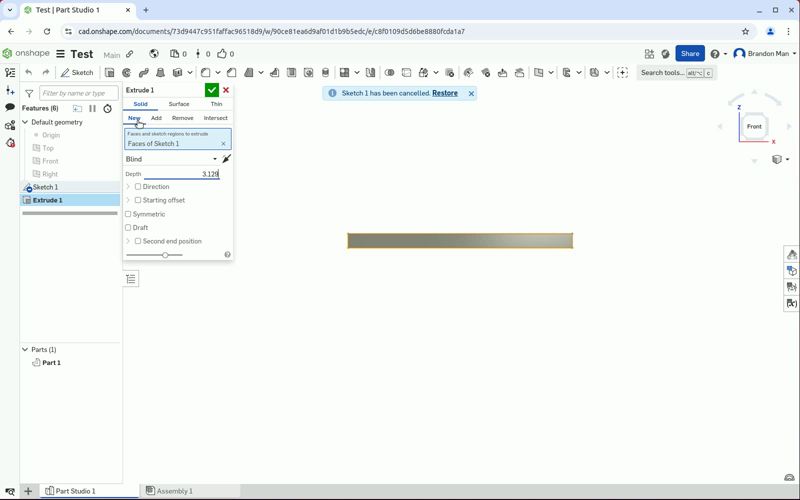
key(enter)
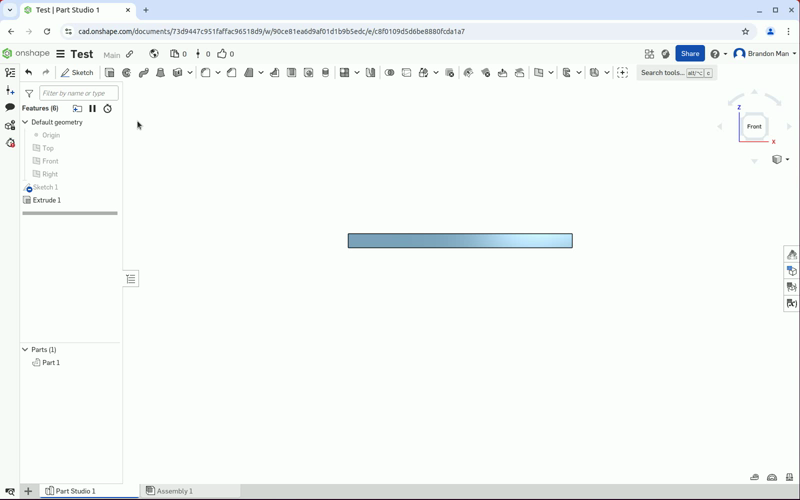
key(shift+h)
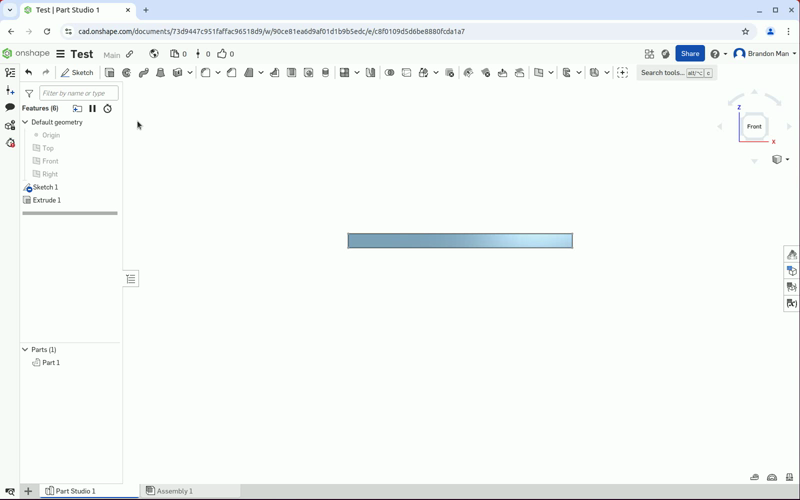
key(shift+h)
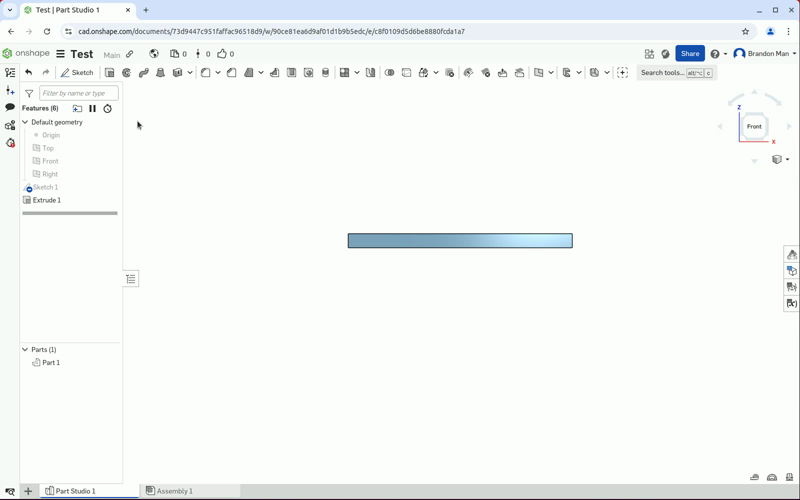
mouse_move(73, 189)
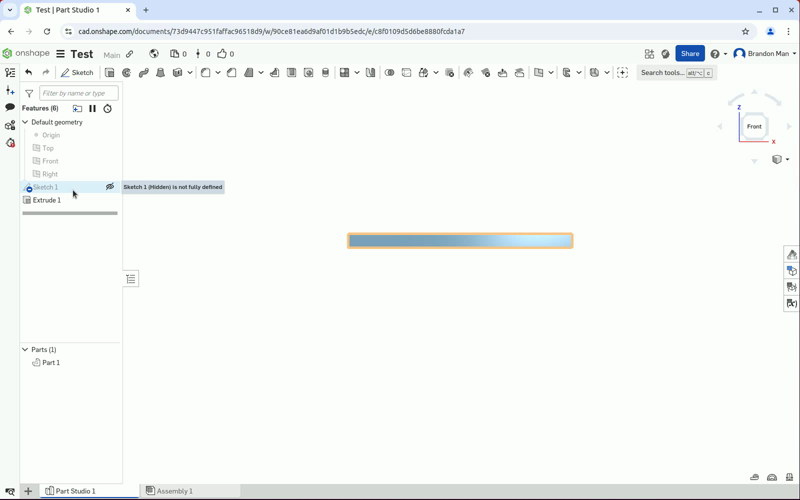
click(73, 189)
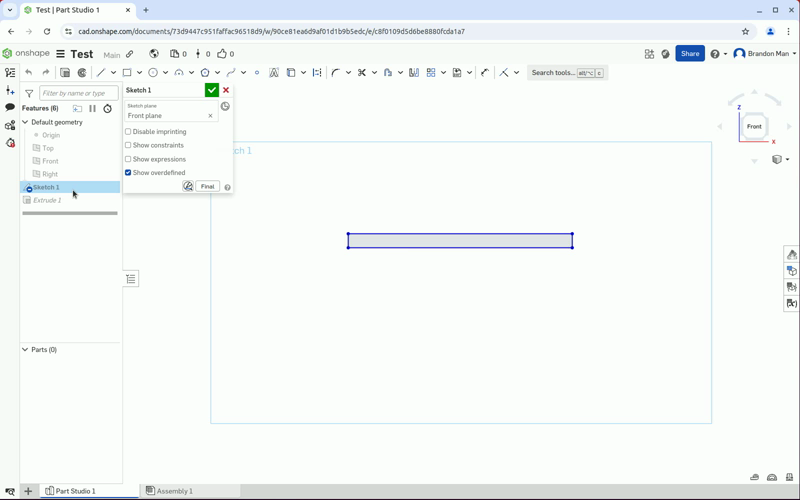
mouse_move(229, 92)
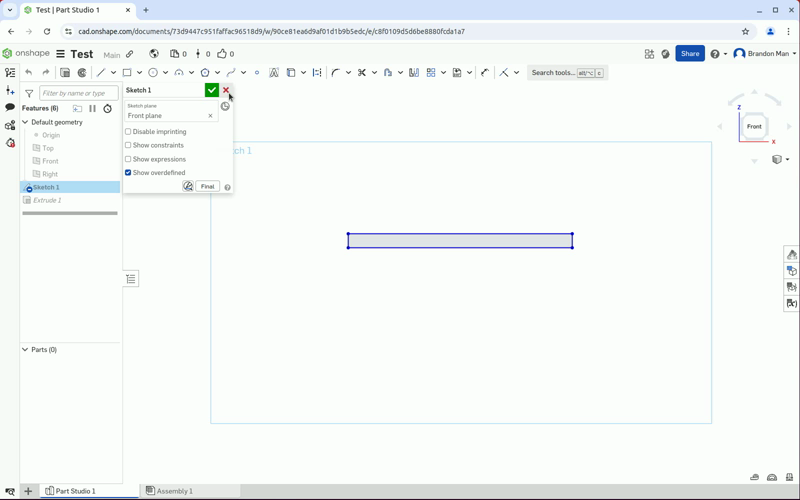
click(229, 92)
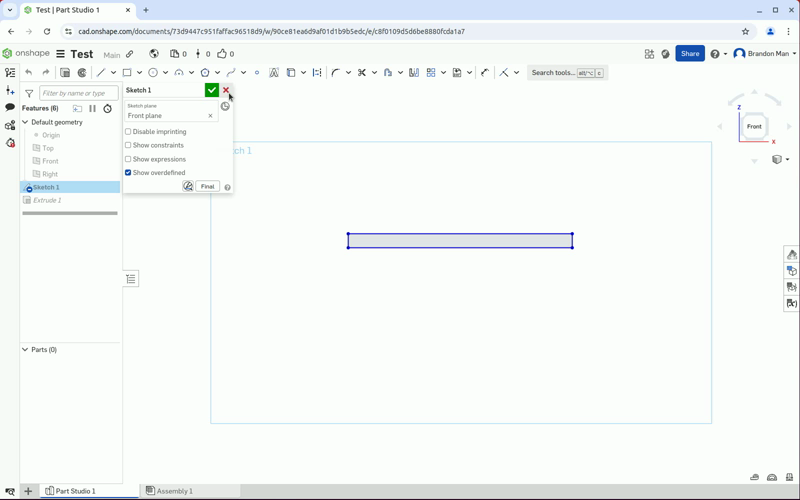
key(shift+s)
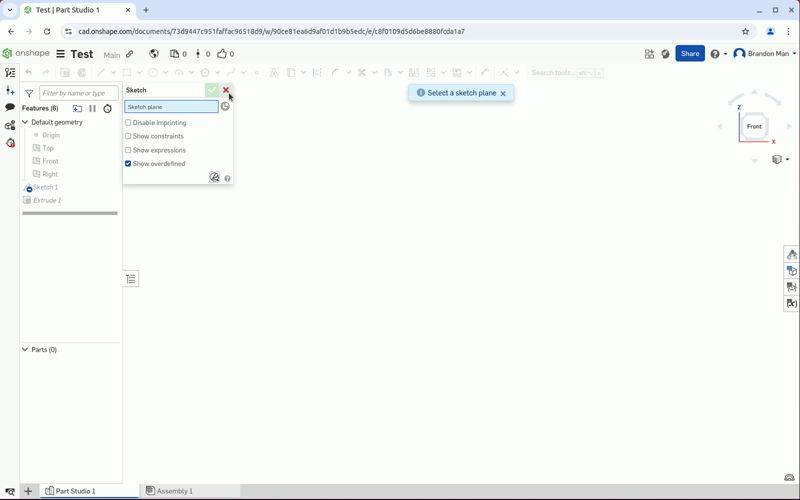
mouse_move(73, 163)
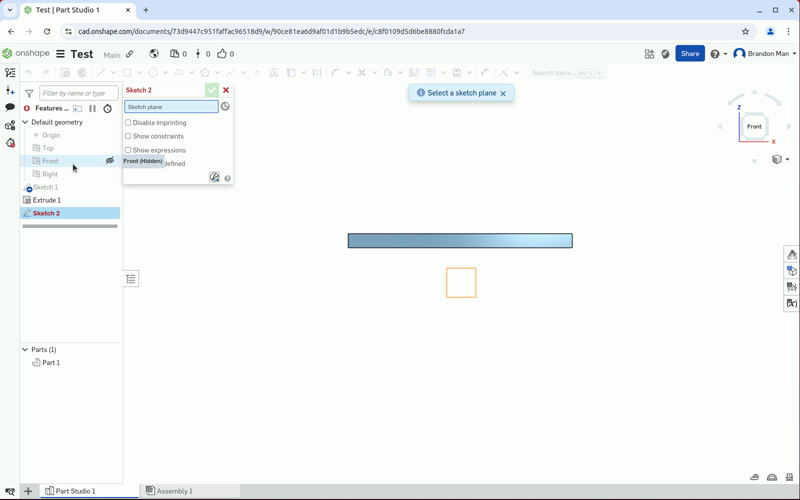
click(73, 163)
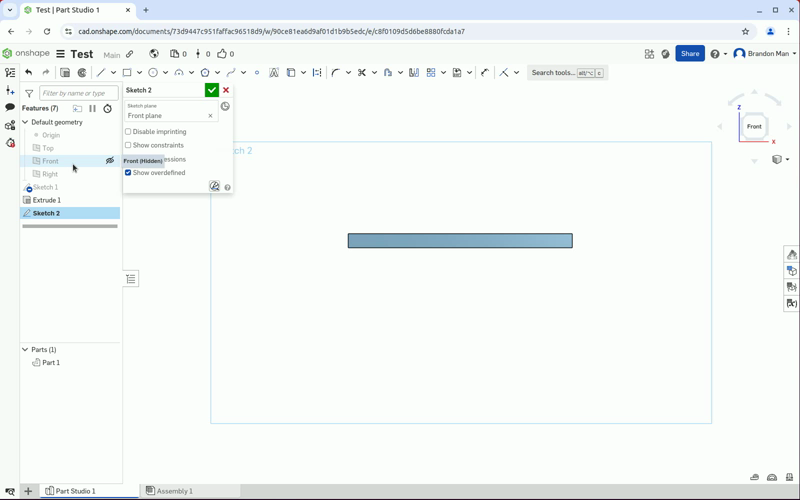
mouse_move(73, 352)
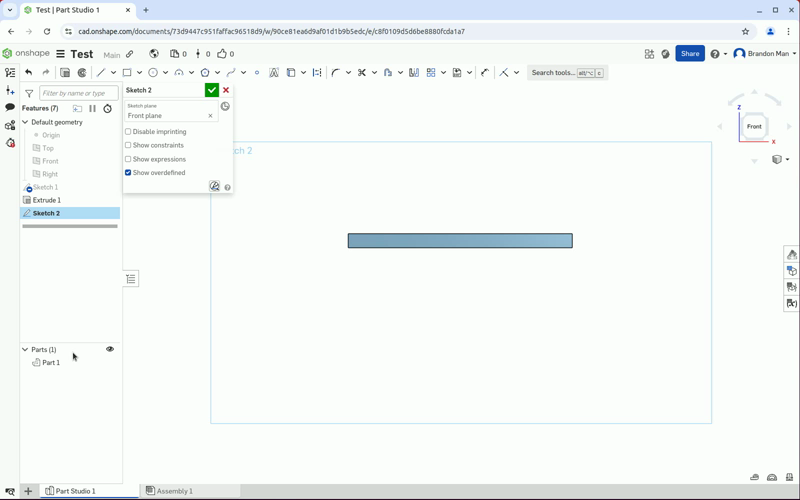
key(y)
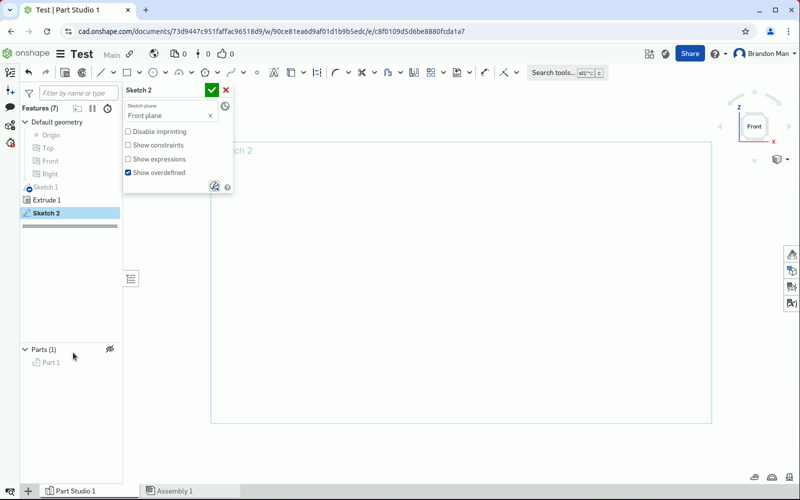
key(l)
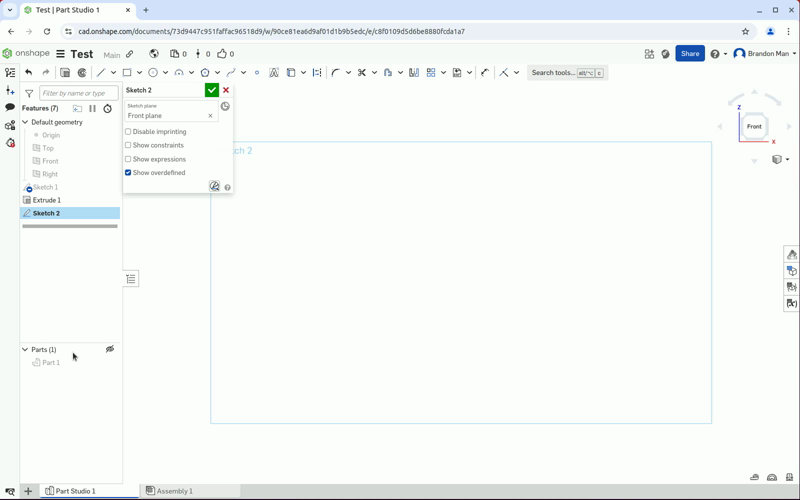
key_down(shift)
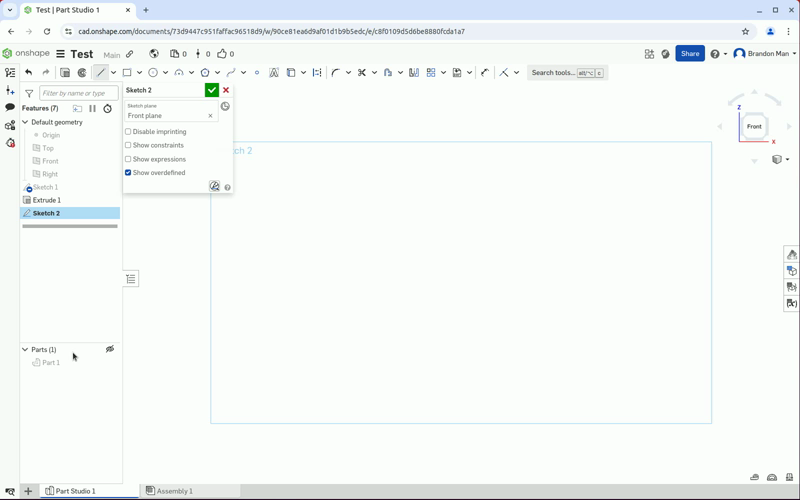
mouse_move(348, 276)
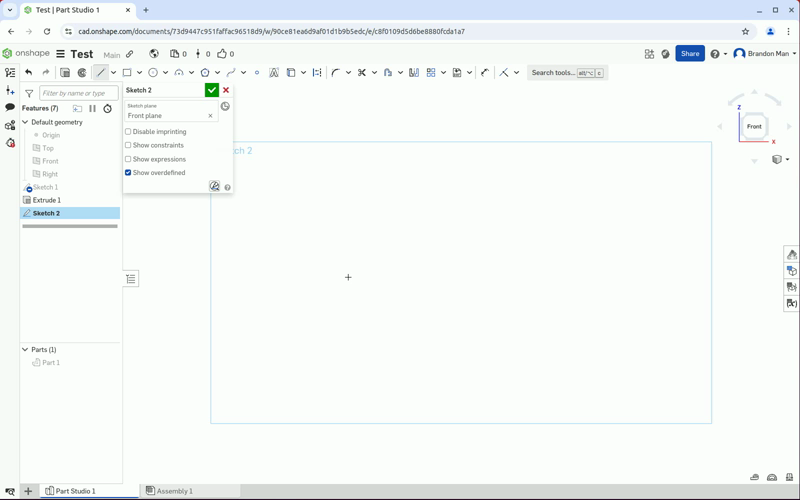
click(348, 276)
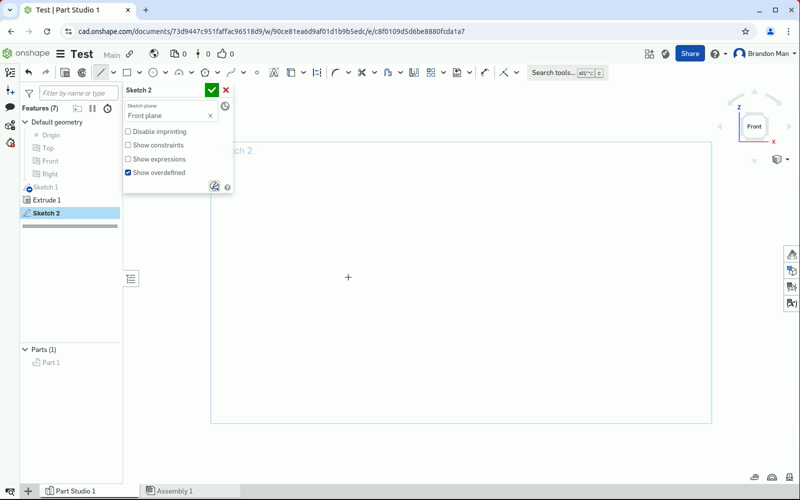
key_up(shift)
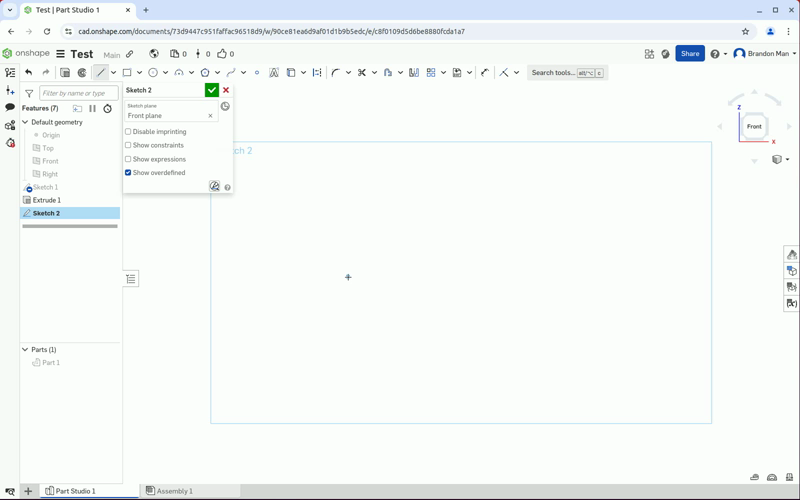
key_down(shift)
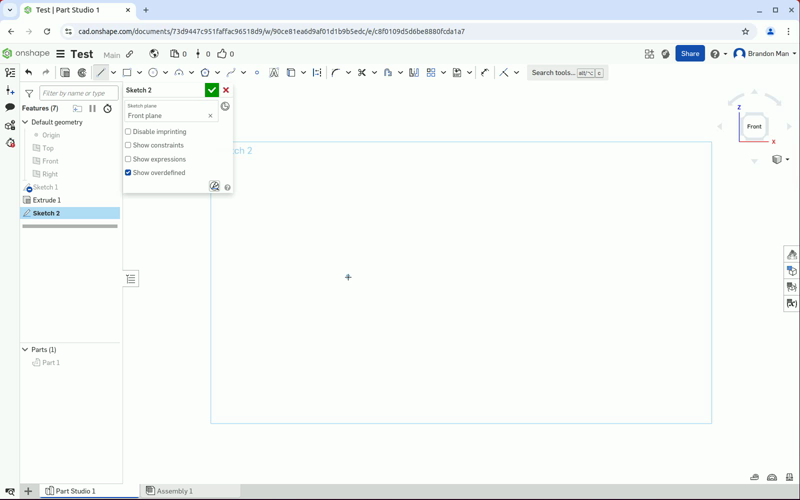
mouse_move(378, 276)
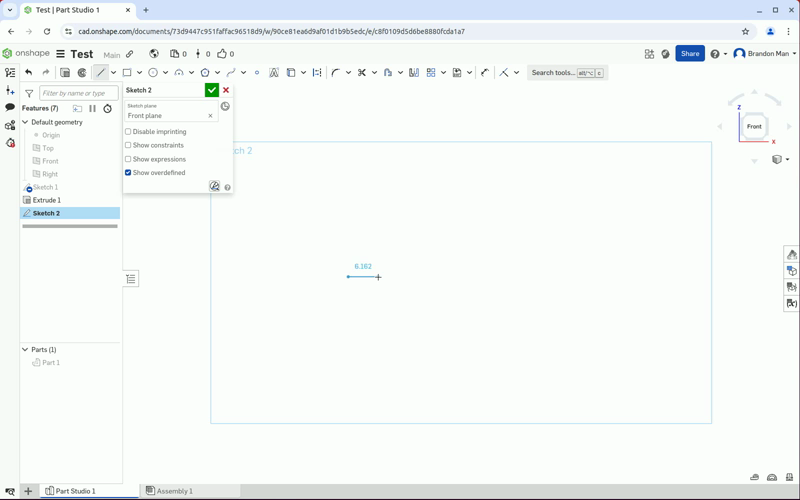
mouse_move(363, 276)
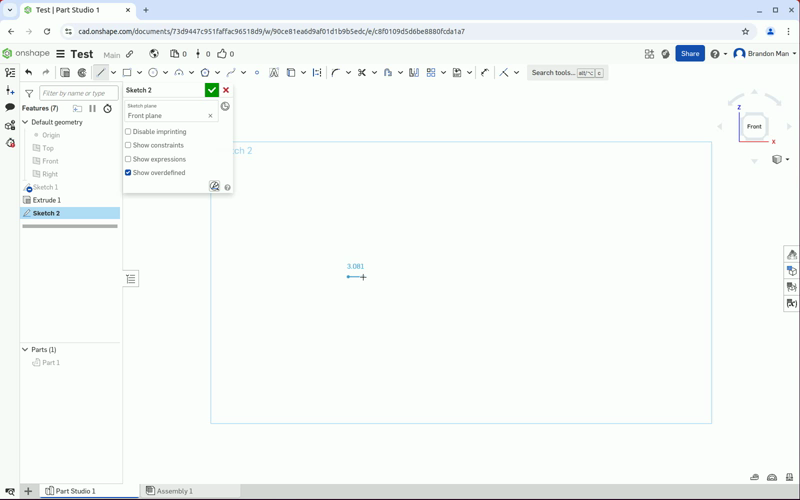
click(363, 276)
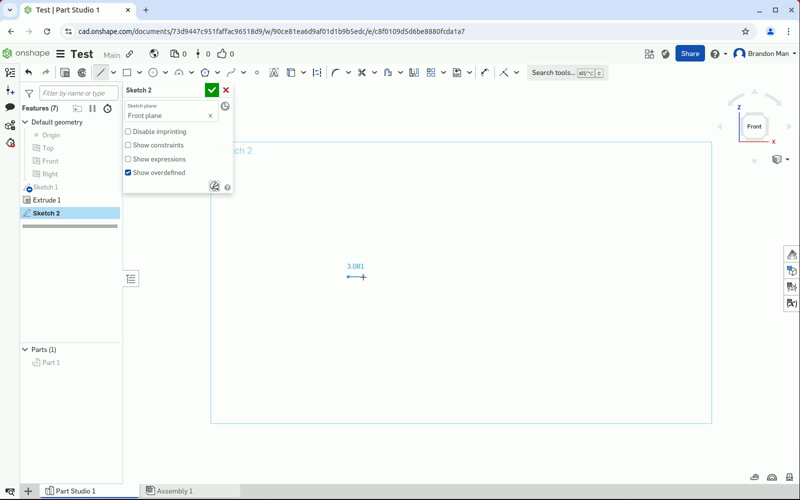
key_up(shift)
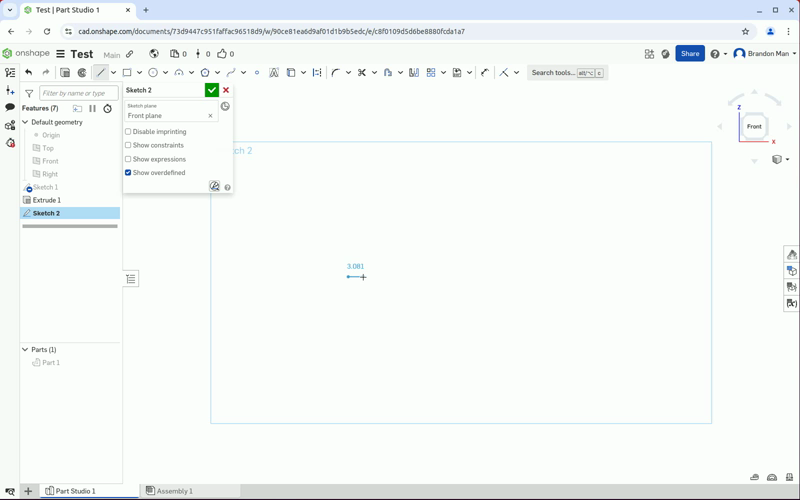
key_down(shift)
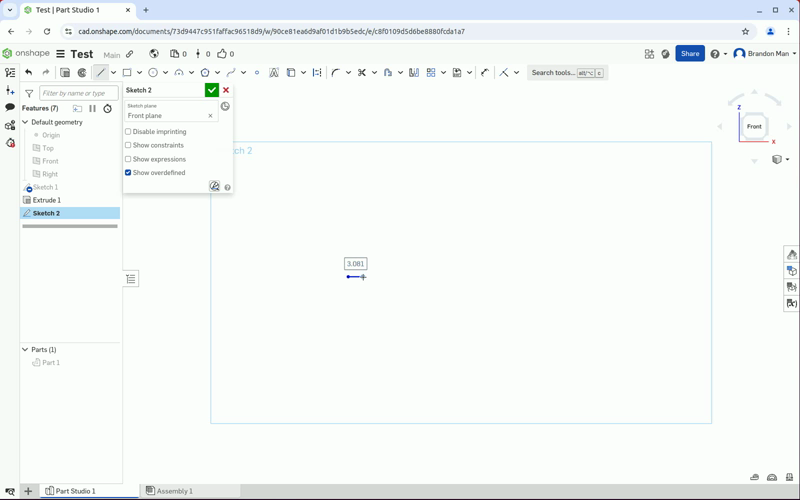
mouse_move(393, 276)
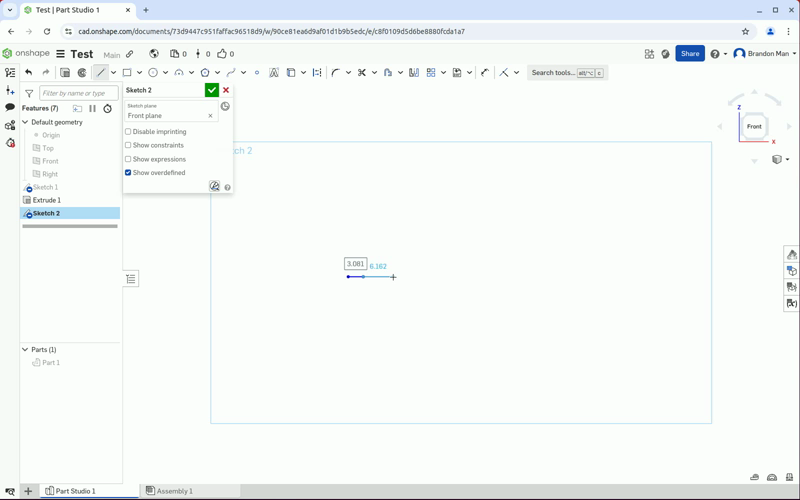
mouse_move(363, 246)
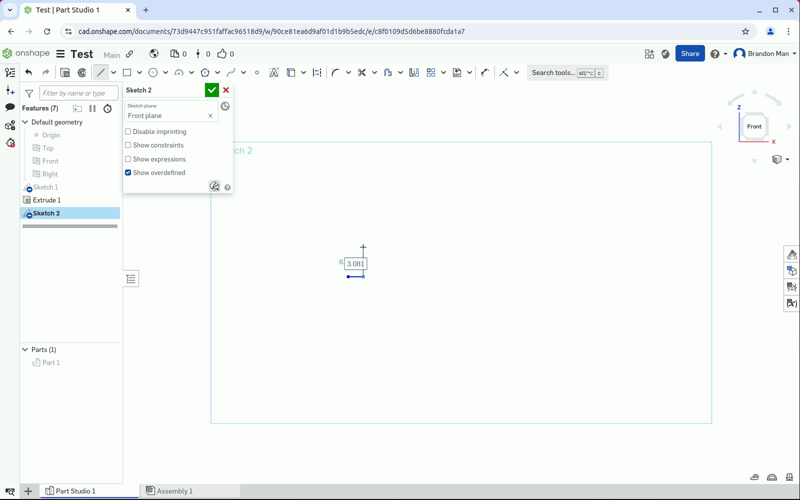
click(363, 246)
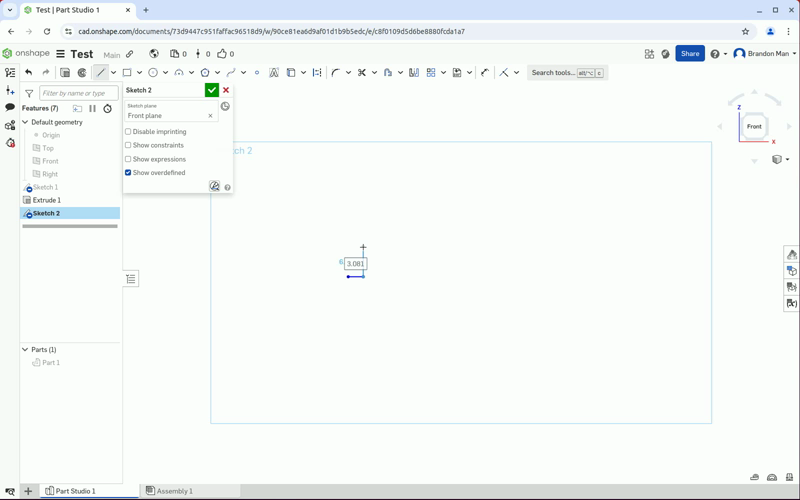
key_up(shift)
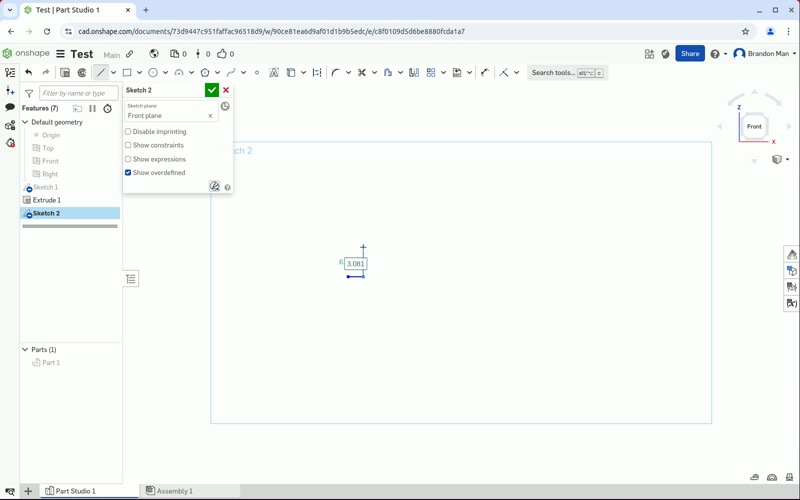
key_down(shift)
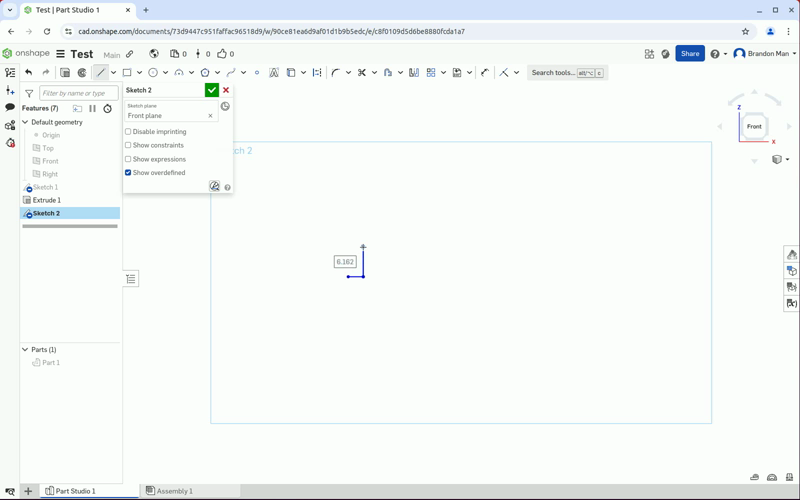
mouse_move(393, 246)
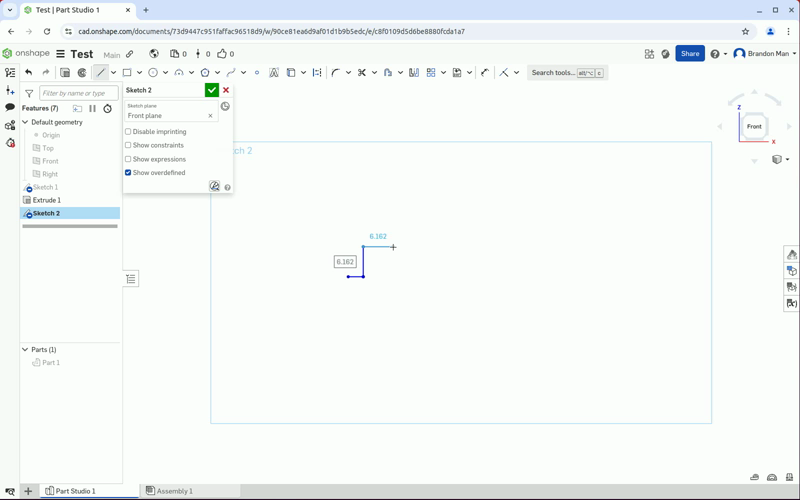
mouse_move(348, 246)
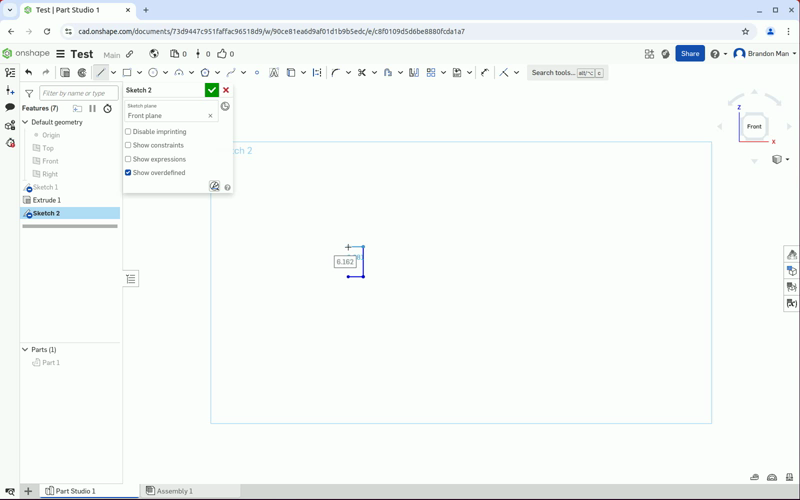
click(348, 246)
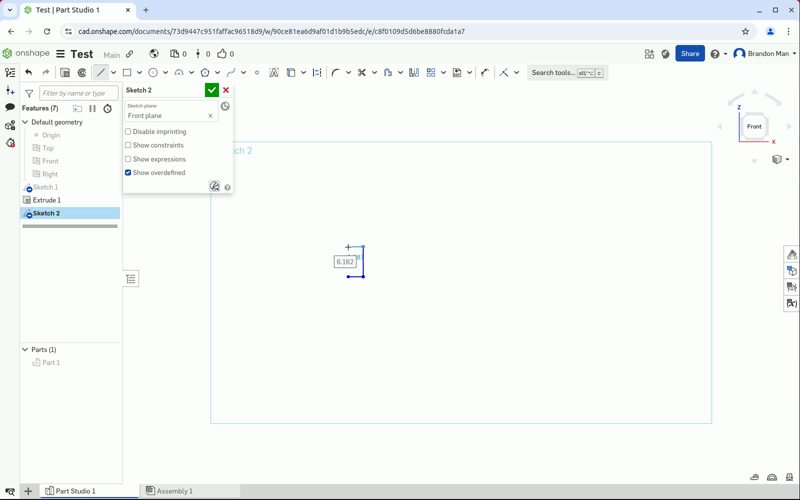
key_up(shift)
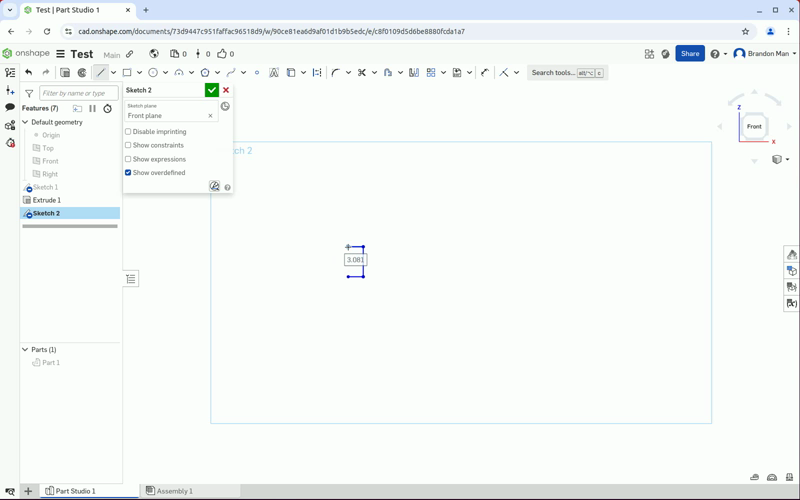
mouse_move(378, 246)
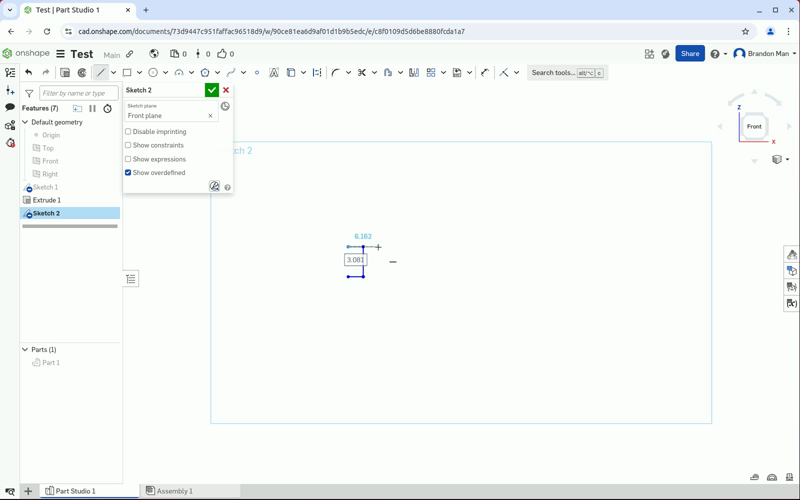
key_down(shift)
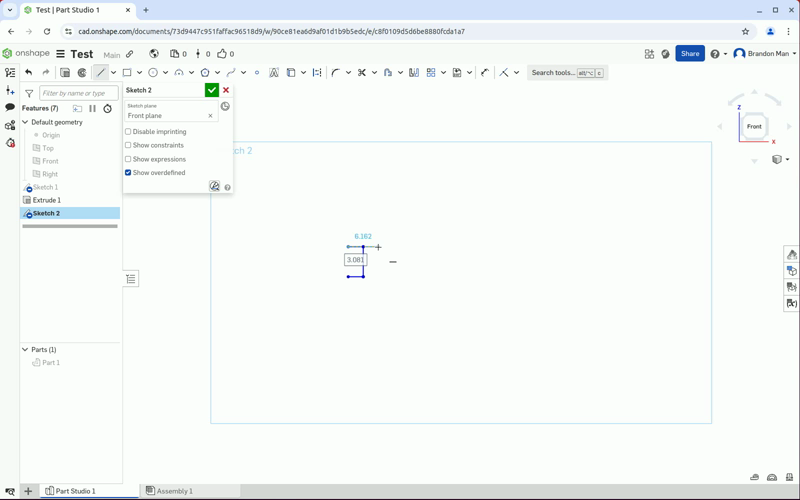
mouse_move(348, 276)
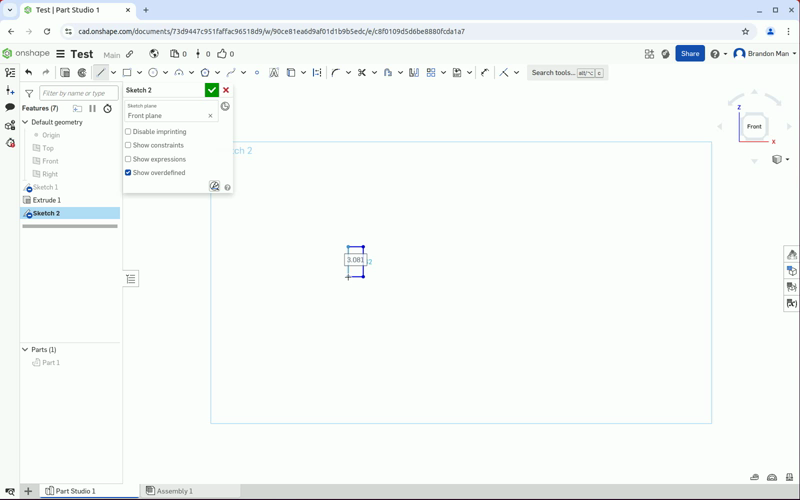
key_up(shift)
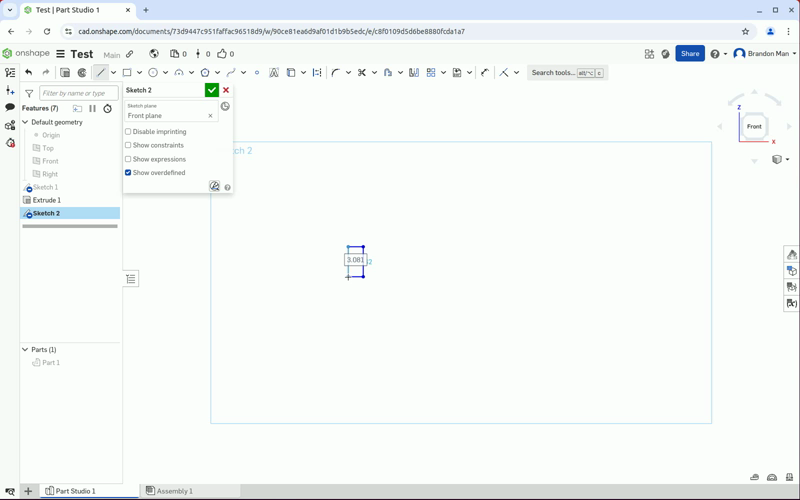
click(348, 276)
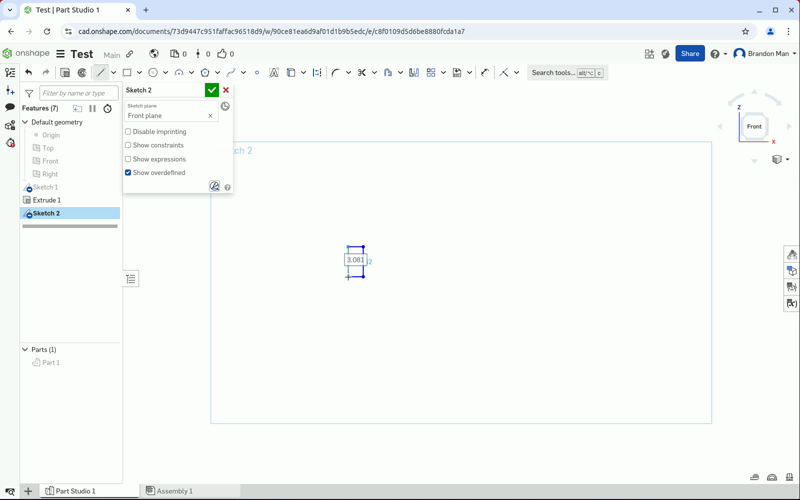
key(esc)
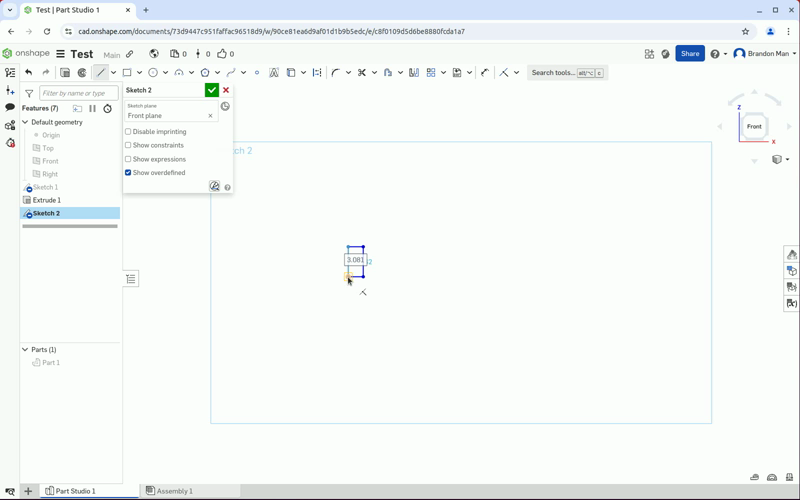
mouse_move(348, 271)
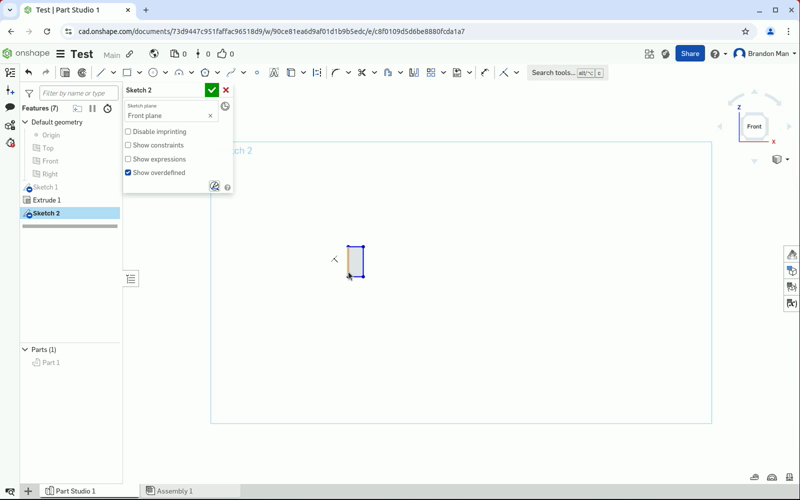
scroll(6)
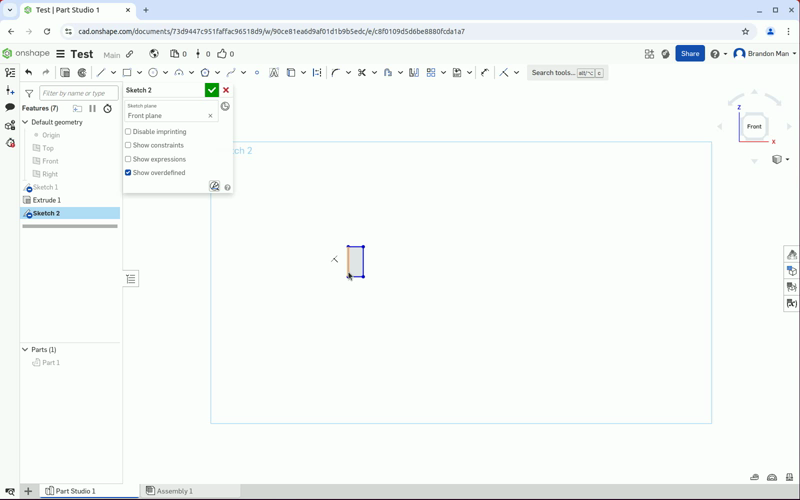
scroll(6)
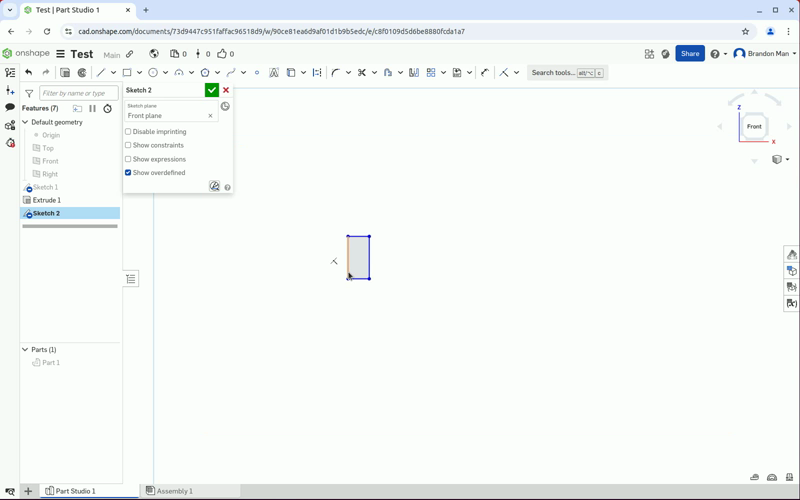
scroll(6)
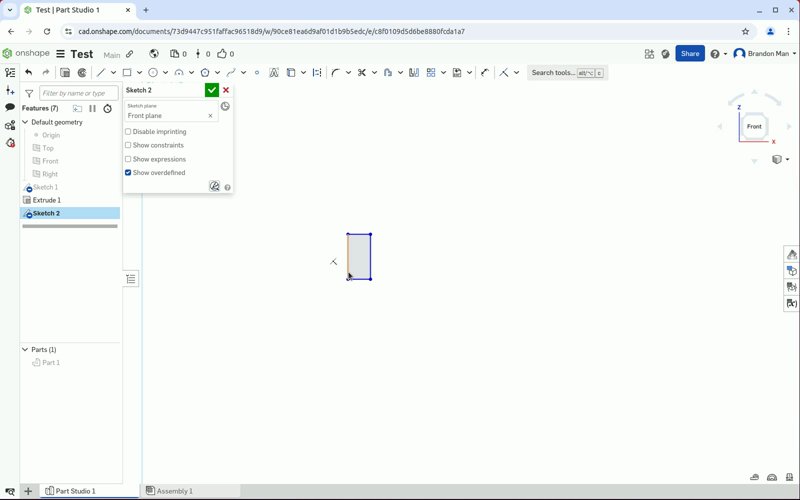
scroll(6)
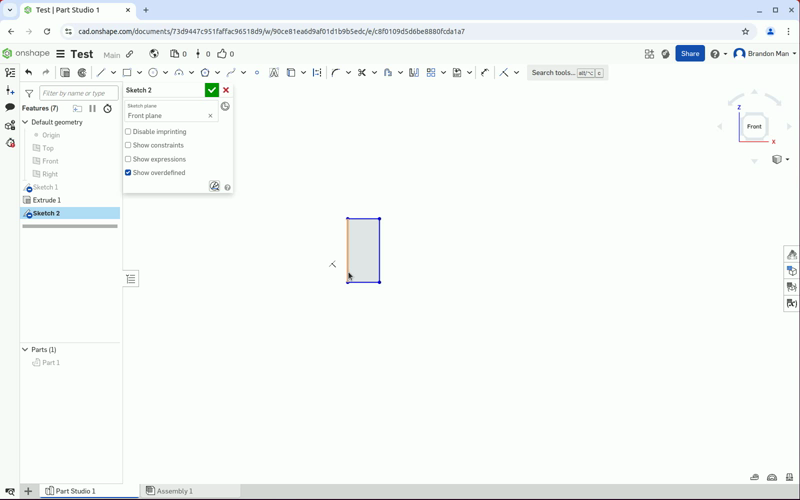
scroll(6)
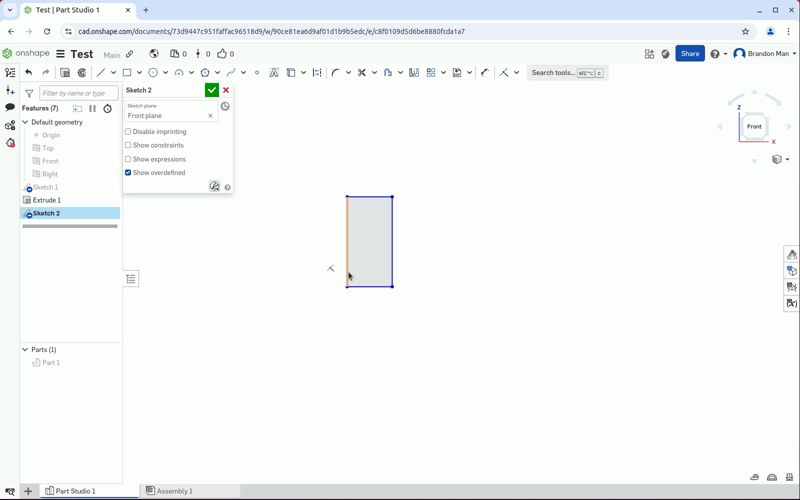
scroll(6)
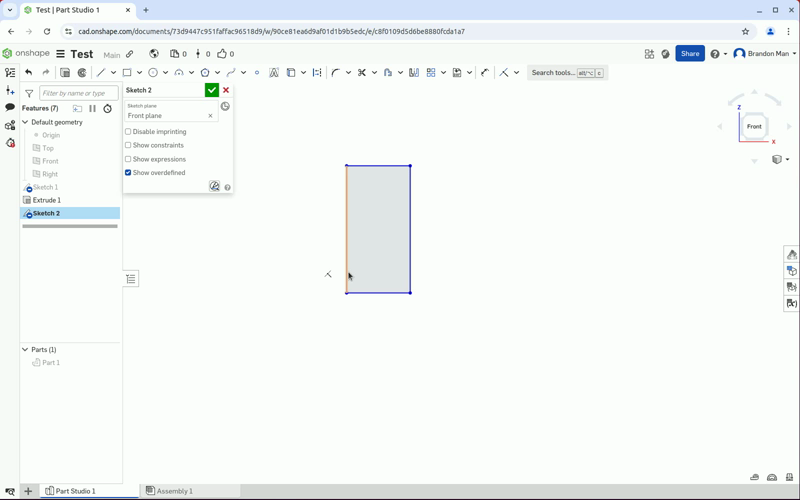
scroll(6)
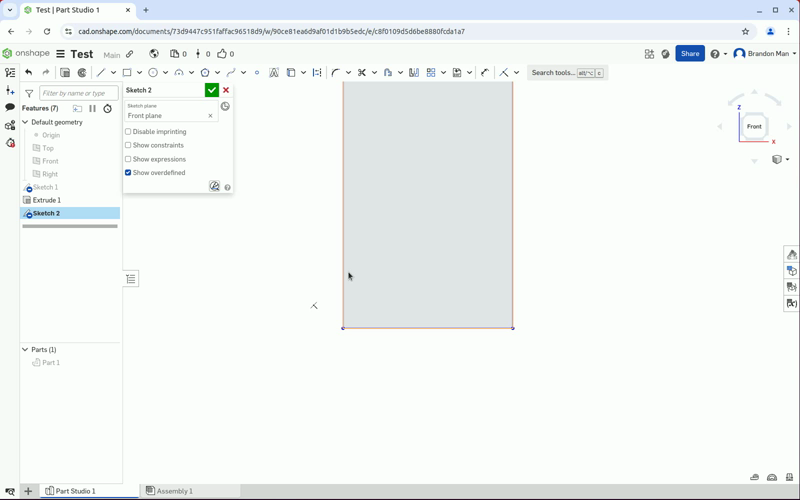
click(348, 271)
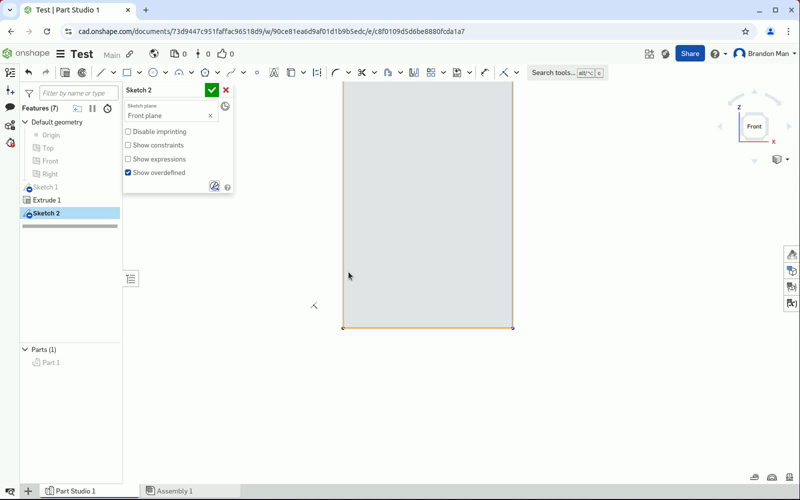
scroll(-6)
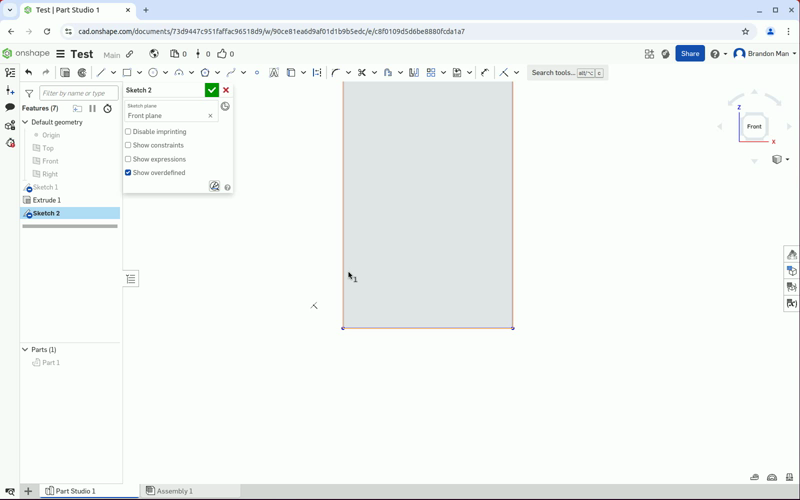
scroll(-6)
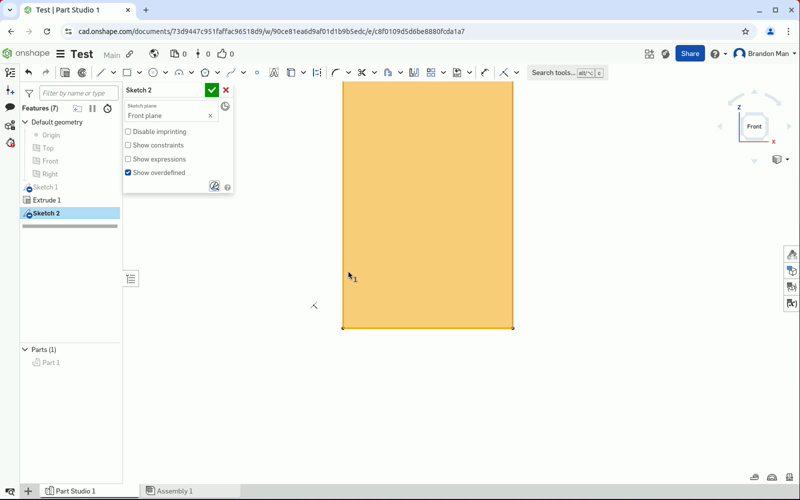
scroll(-6)
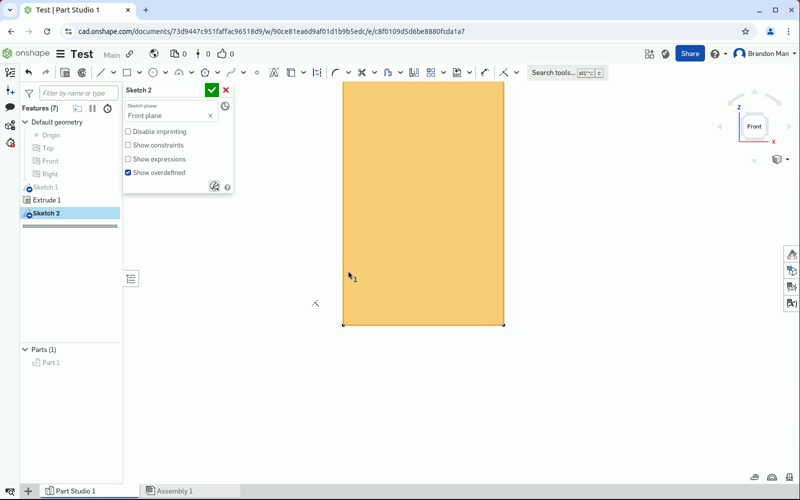
scroll(-6)
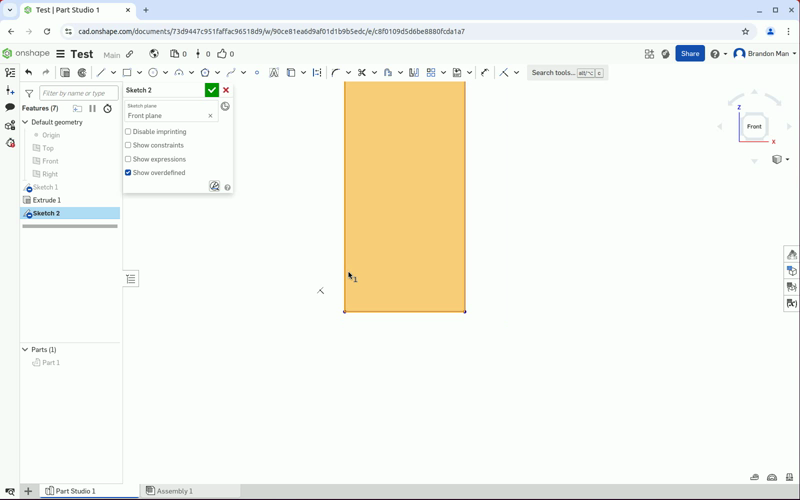
scroll(-6)
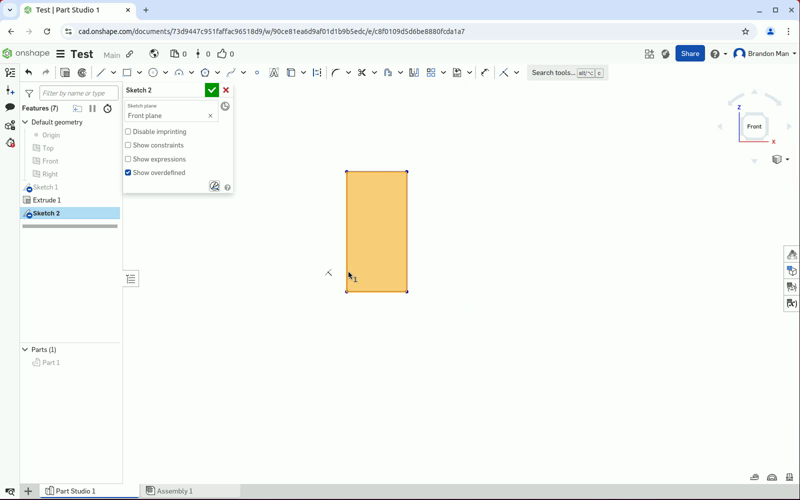
scroll(-6)
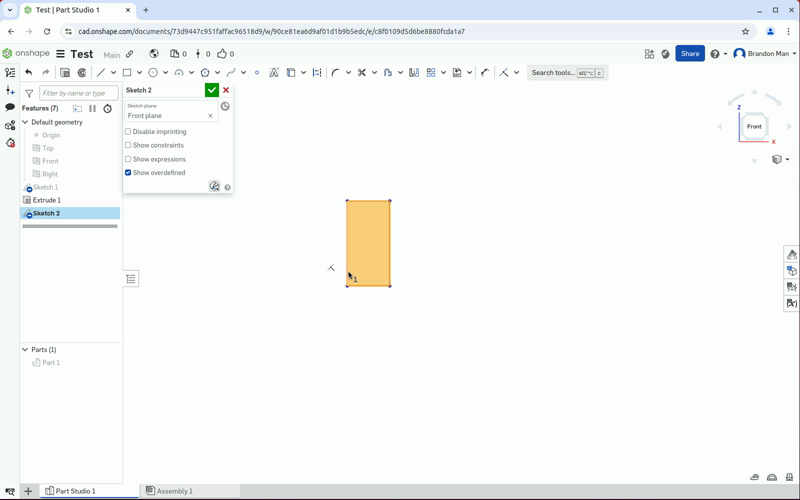
scroll(-6)
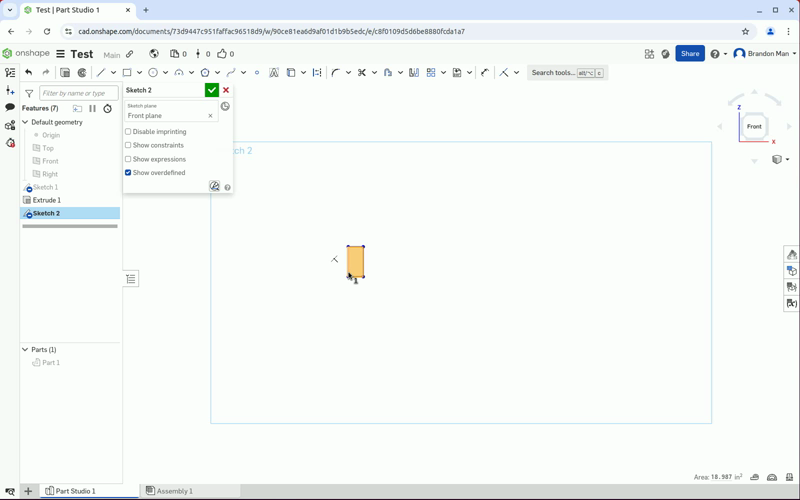
mouse_move(73, 352)
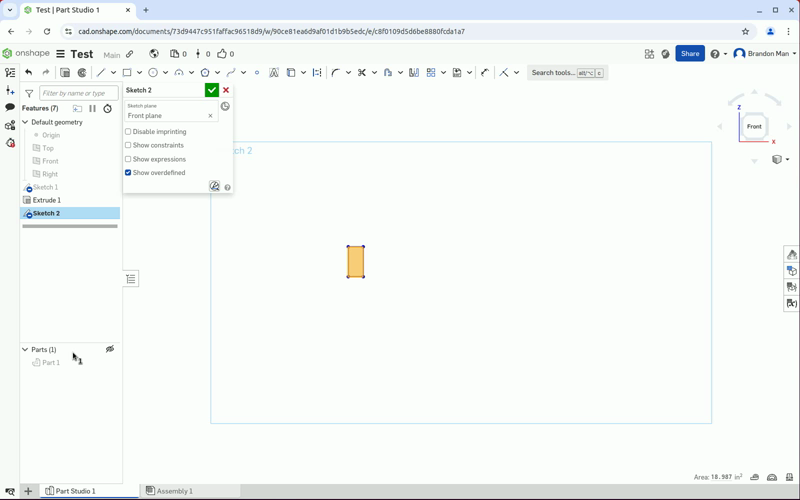
key(shift+y)
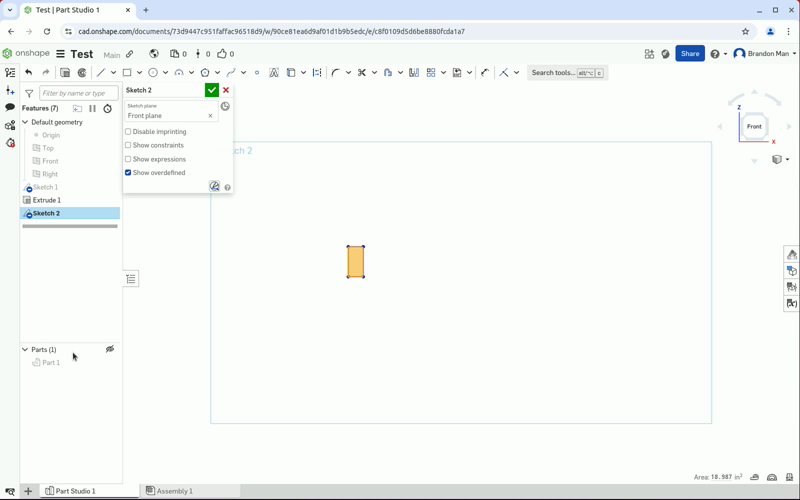
key(shift+e)
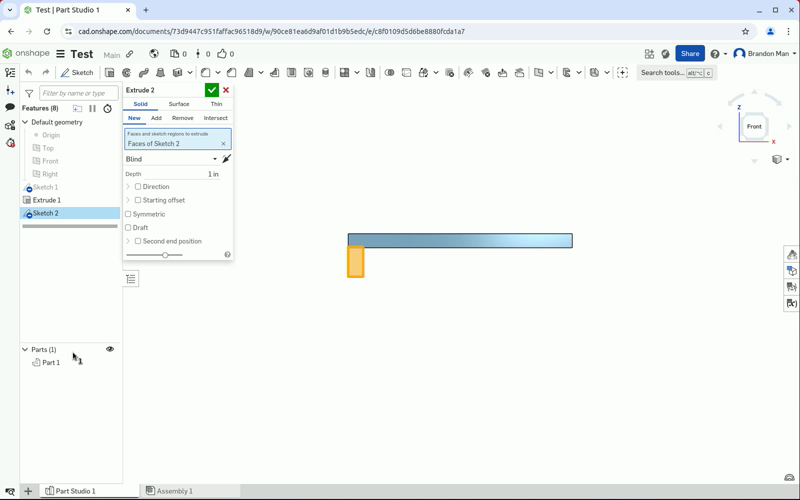
mouse_move(143, 106)
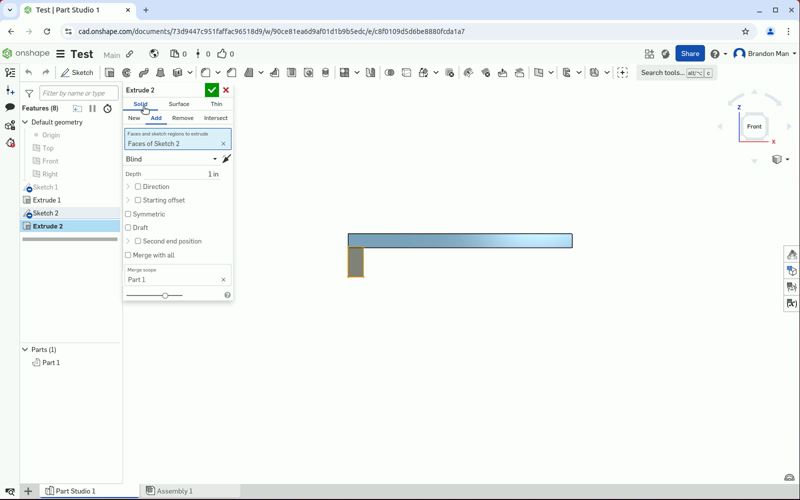
click(143, 106)
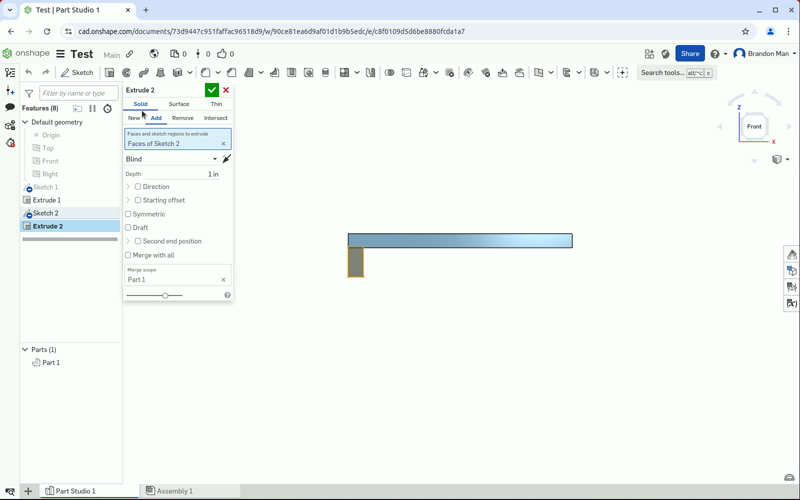
mouse_move(137, 120)
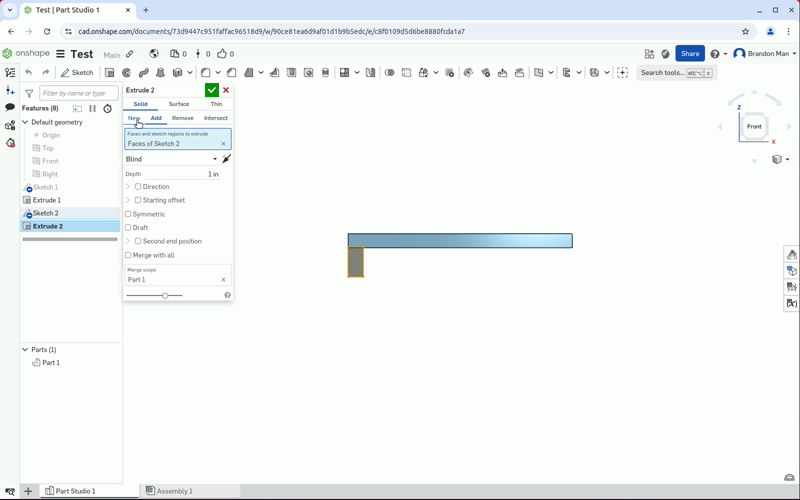
click(137, 120)
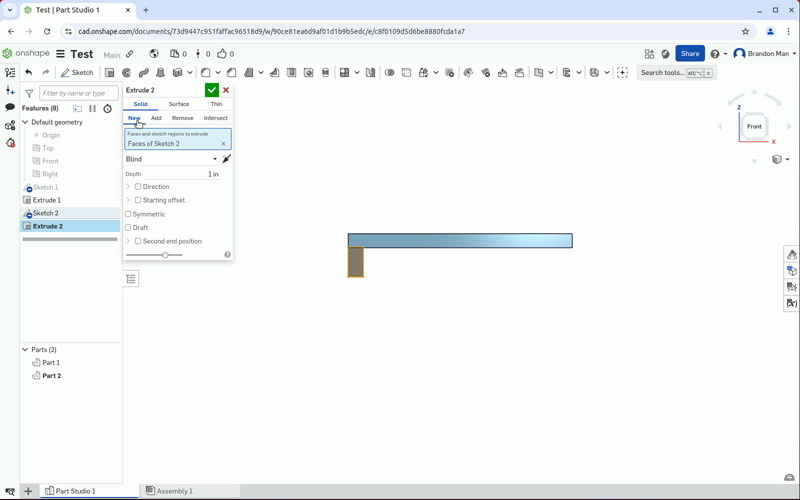
key(tab, 4)
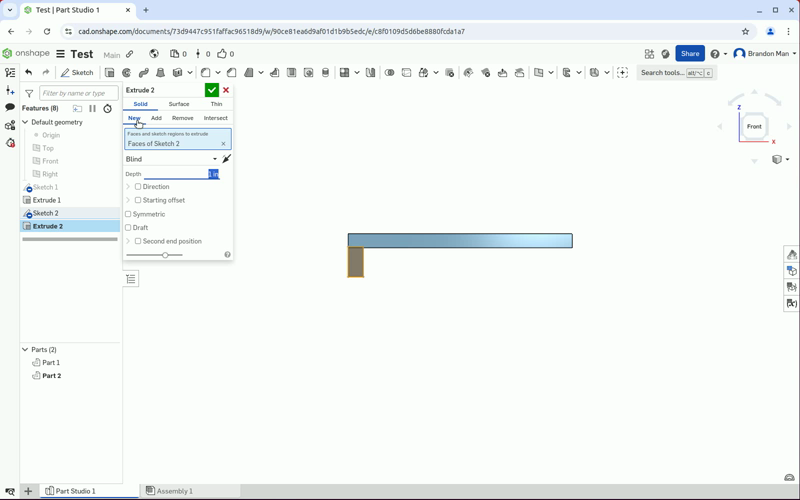
text(3.129)
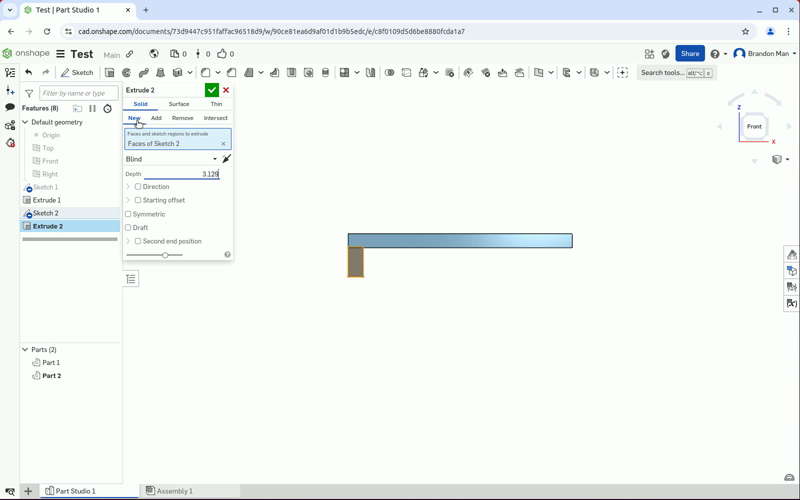
key(enter)
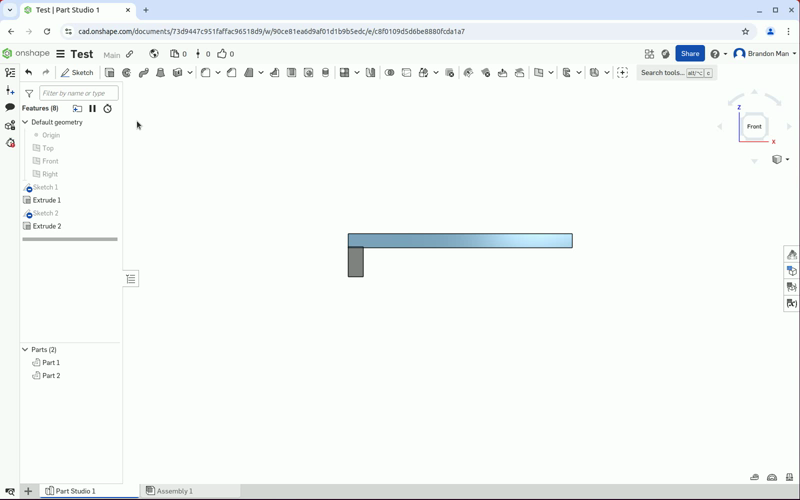
key(shift+h)
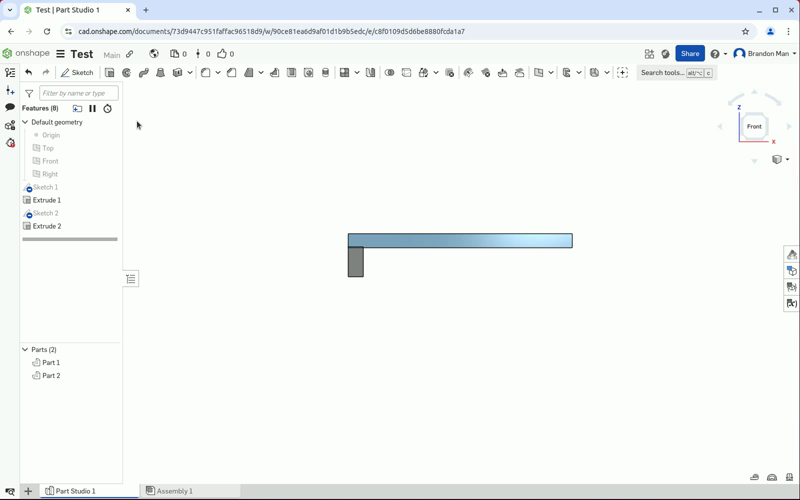
key(shift+h)
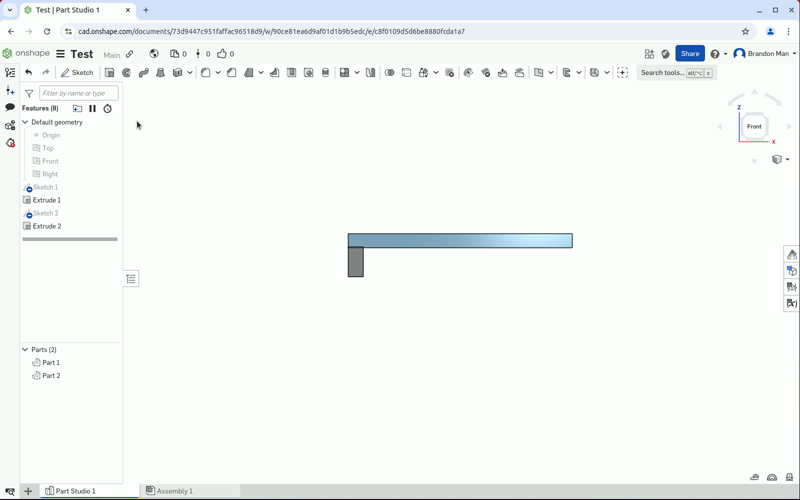
mouse_move(73, 189)
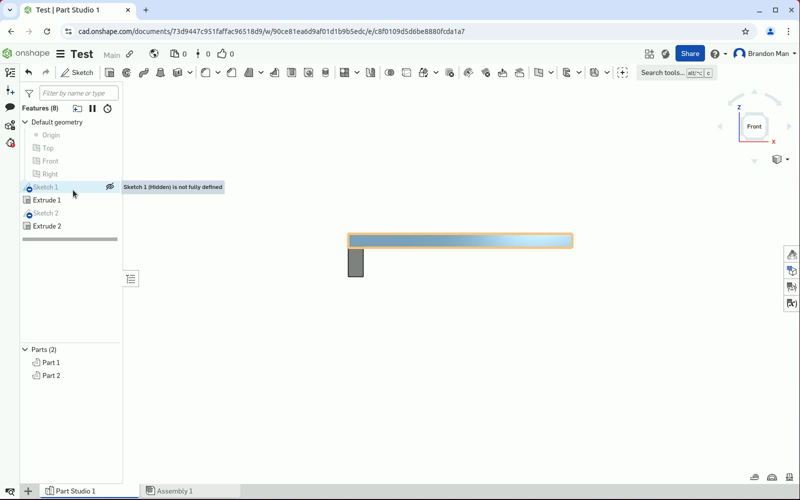
click(73, 189)
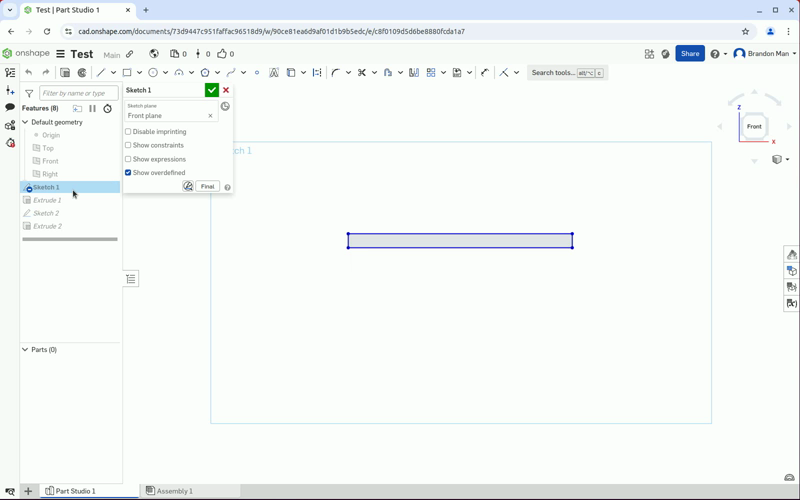
mouse_move(229, 92)
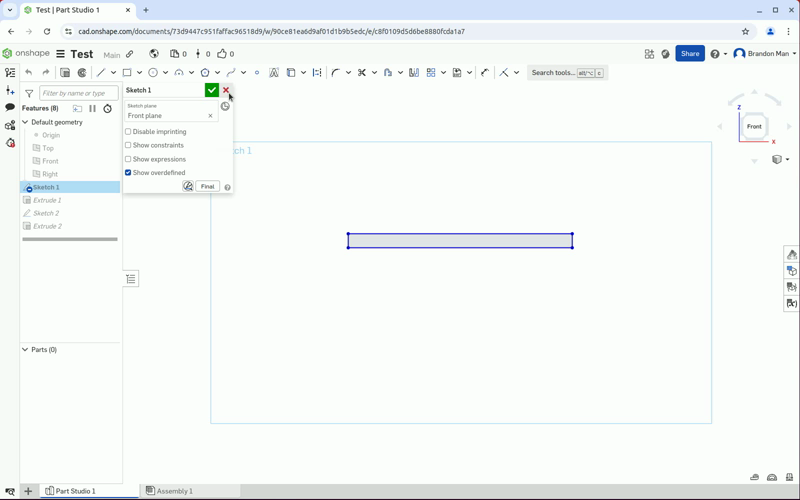
click(229, 92)
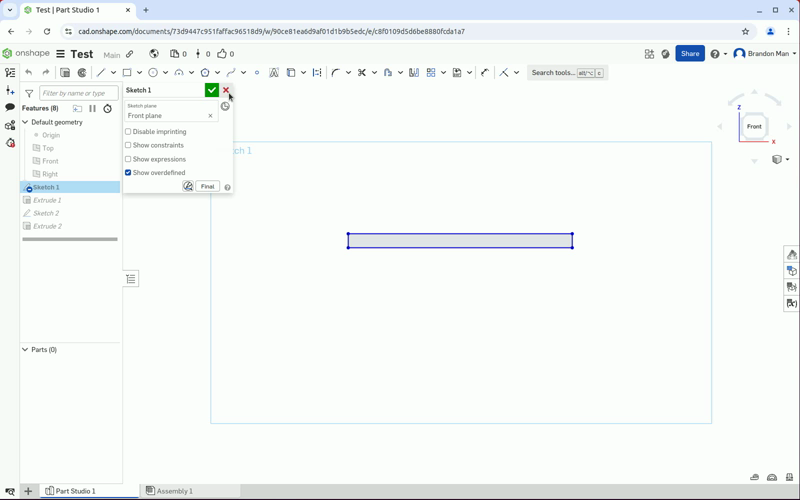
key(shift+s)
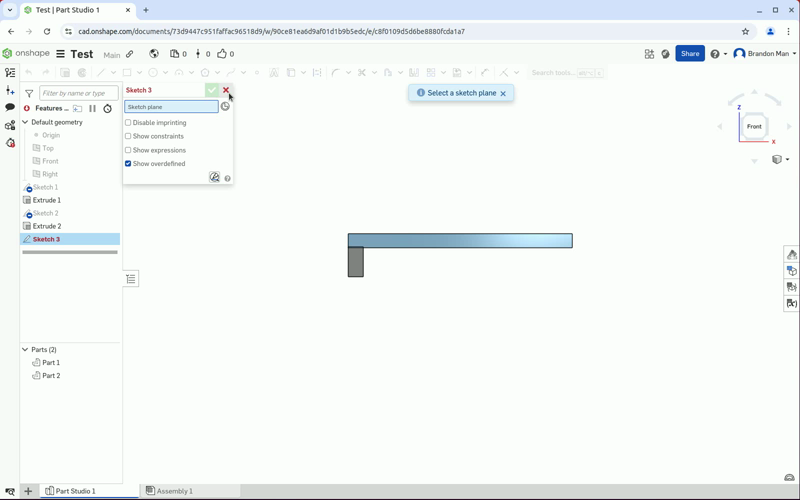
mouse_move(73, 163)
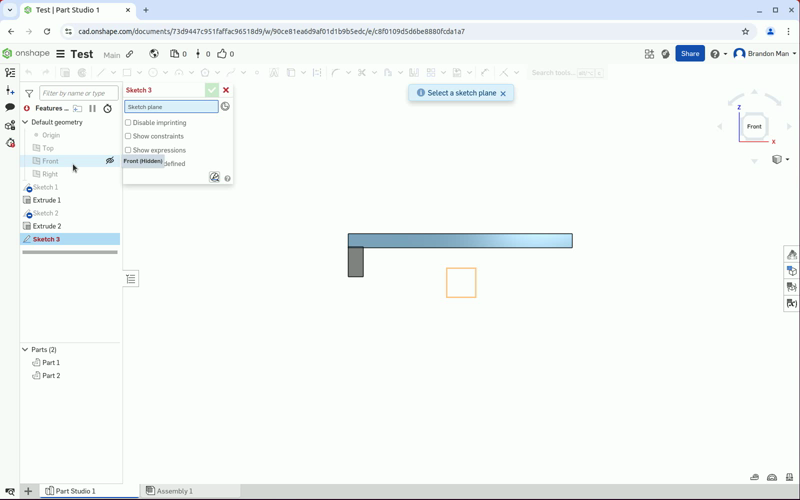
click(73, 163)
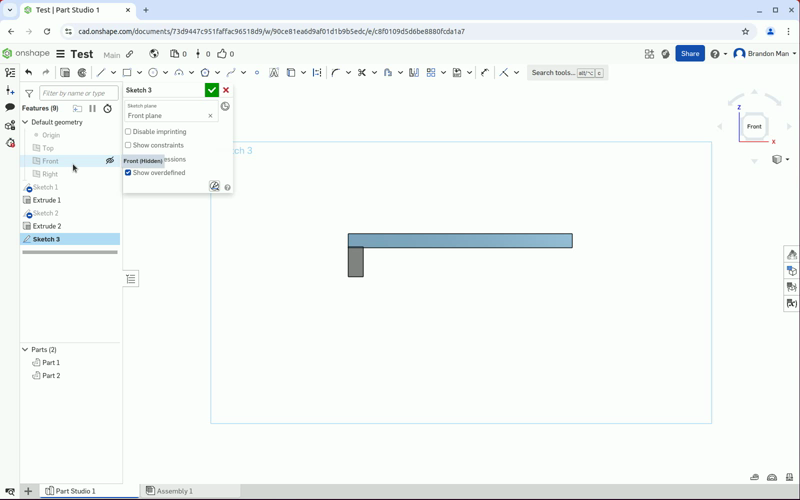
mouse_move(73, 352)
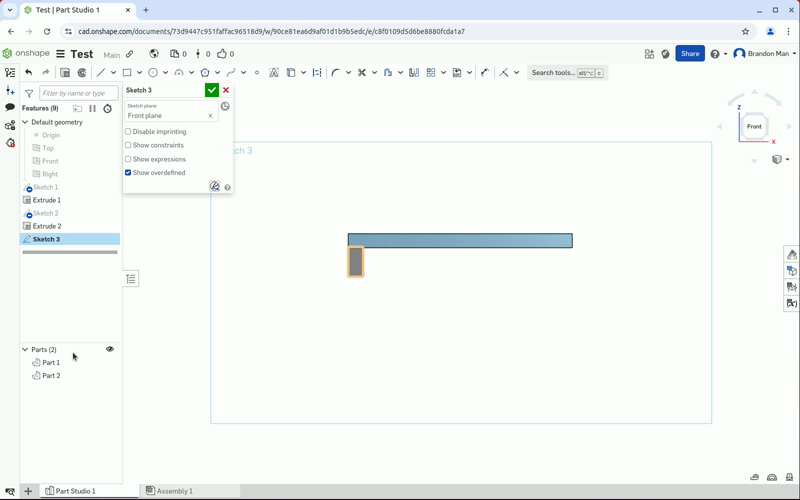
key(y)
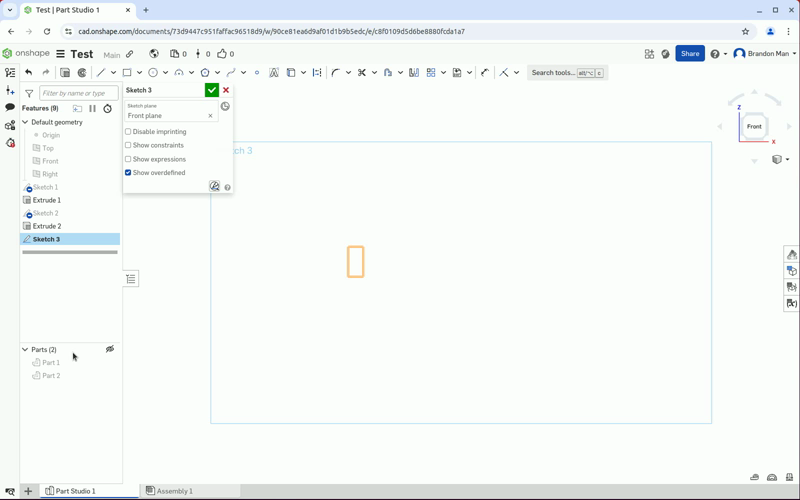
key(l)
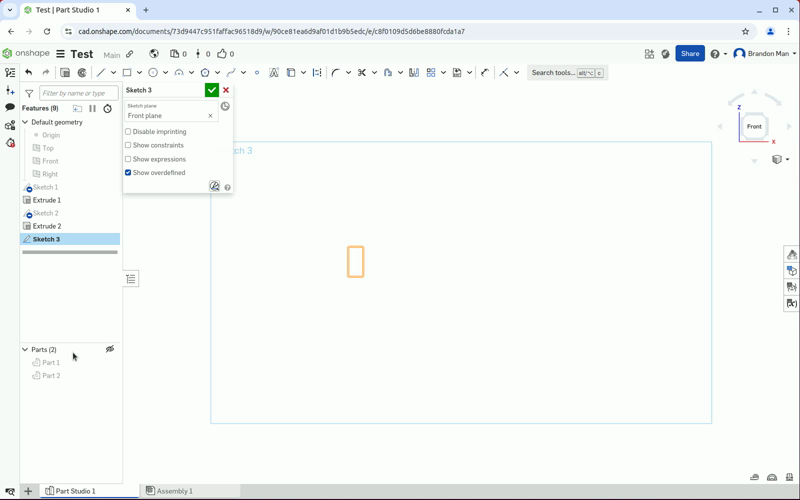
key_down(shift)
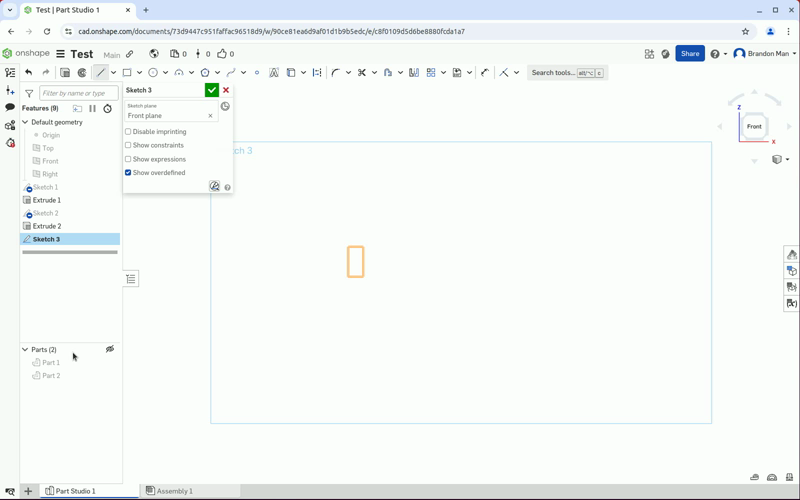
mouse_move(453, 276)
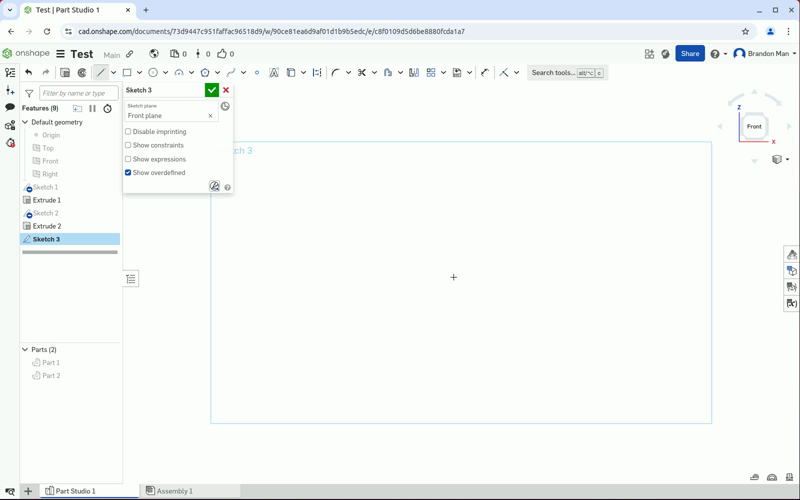
click(453, 276)
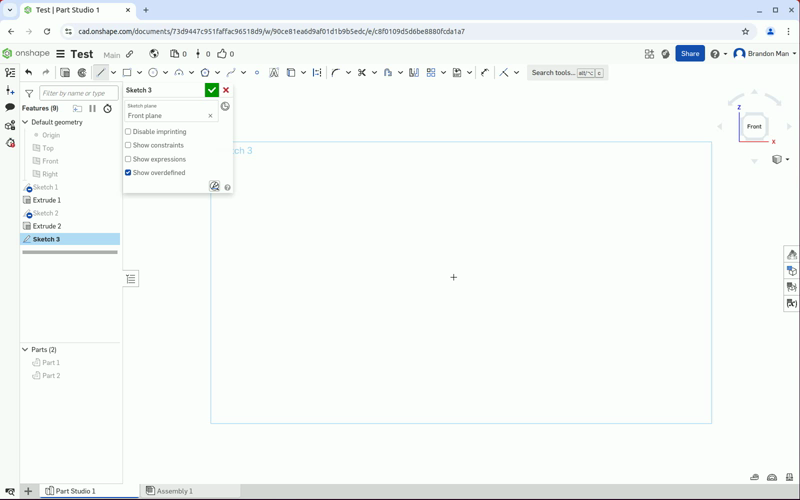
key_up(shift)
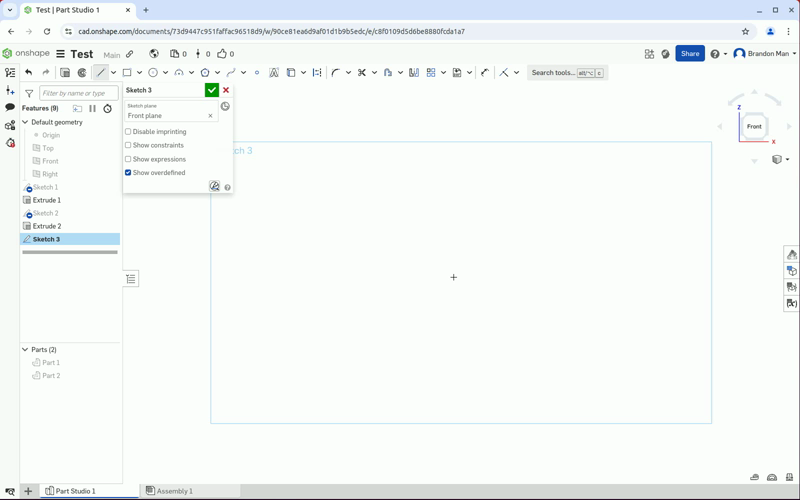
key_down(shift)
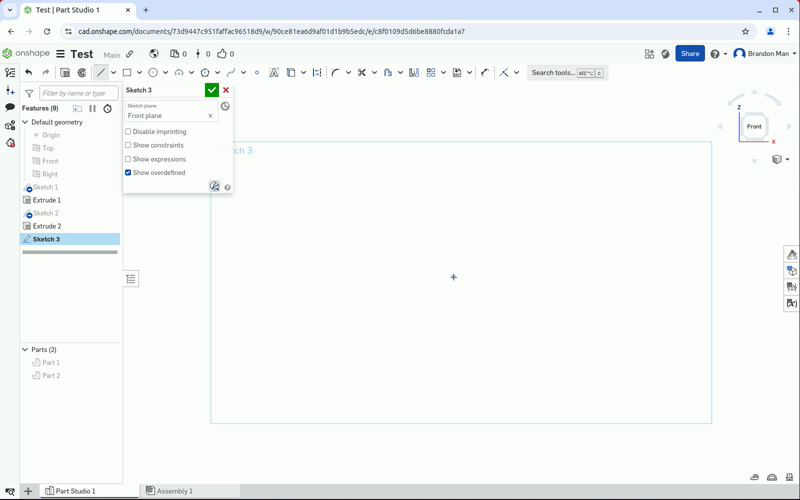
mouse_move(483, 276)
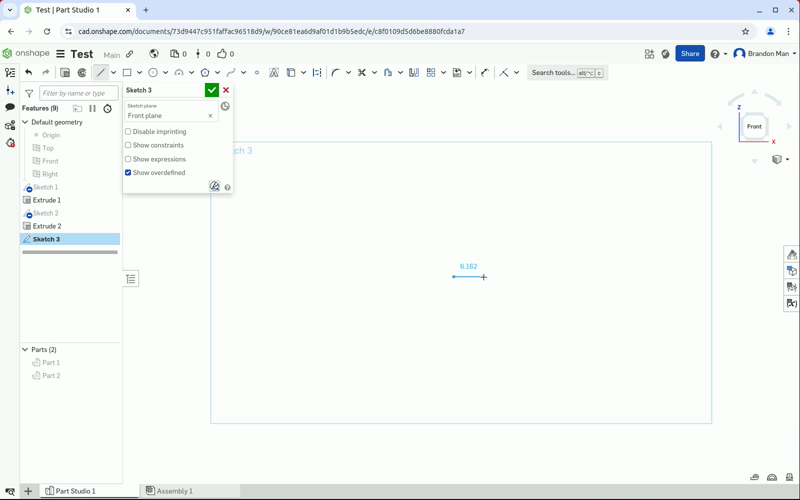
mouse_move(468, 276)
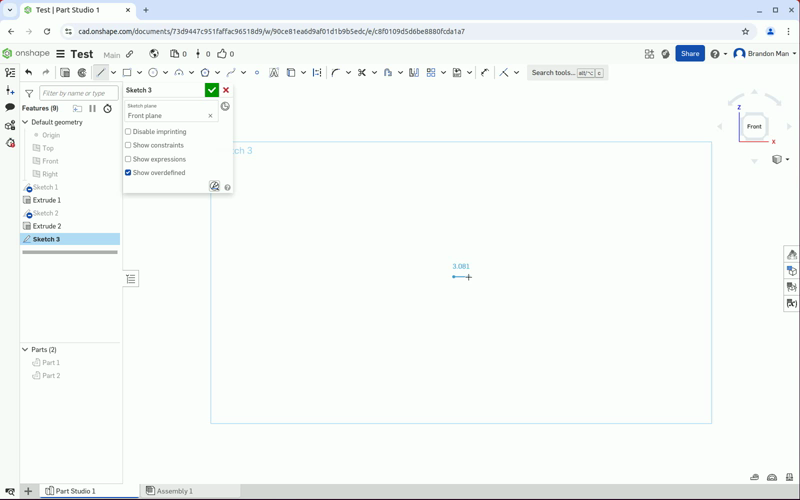
click(468, 276)
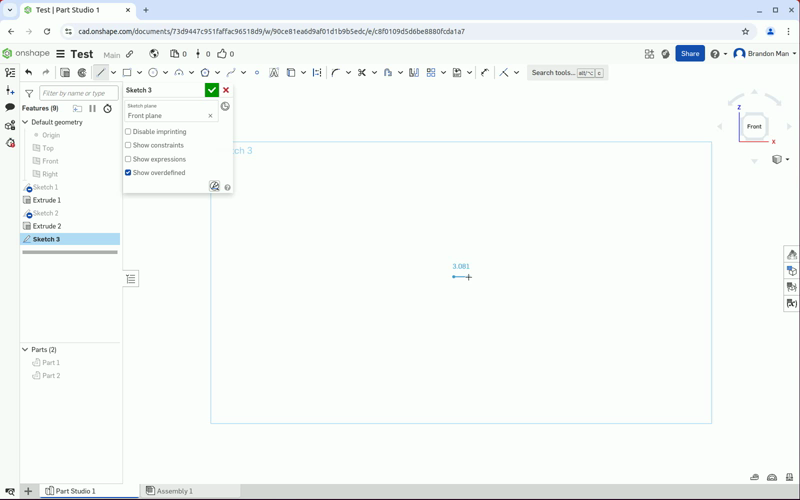
key_up(shift)
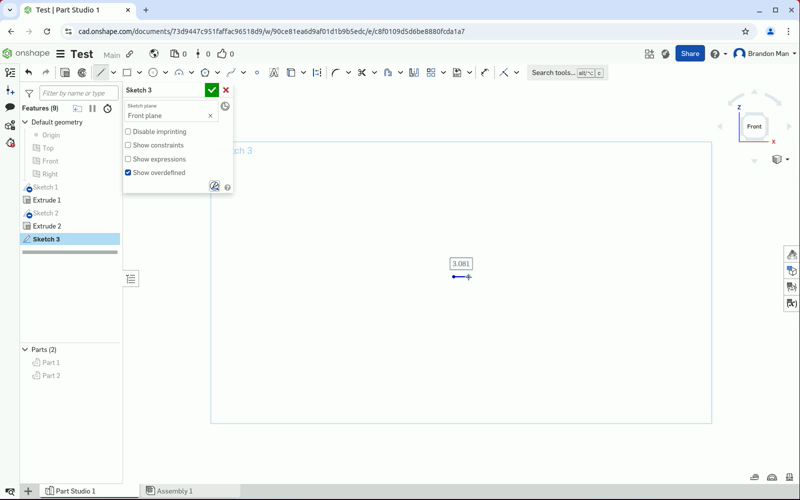
key_down(shift)
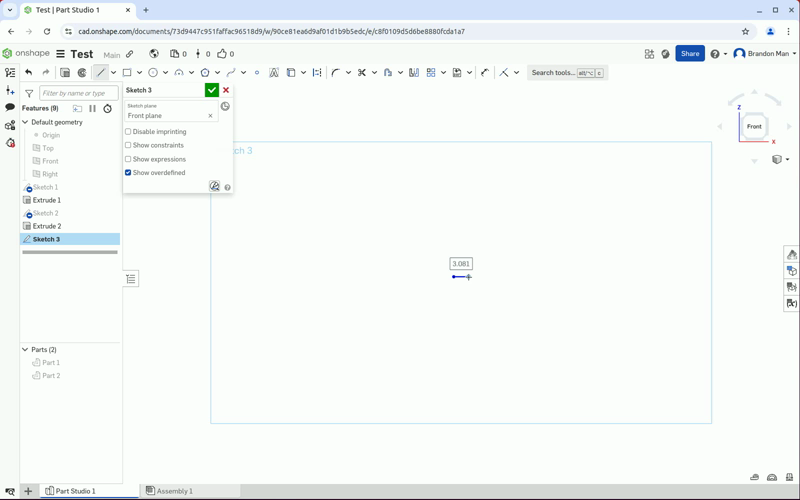
mouse_move(498, 276)
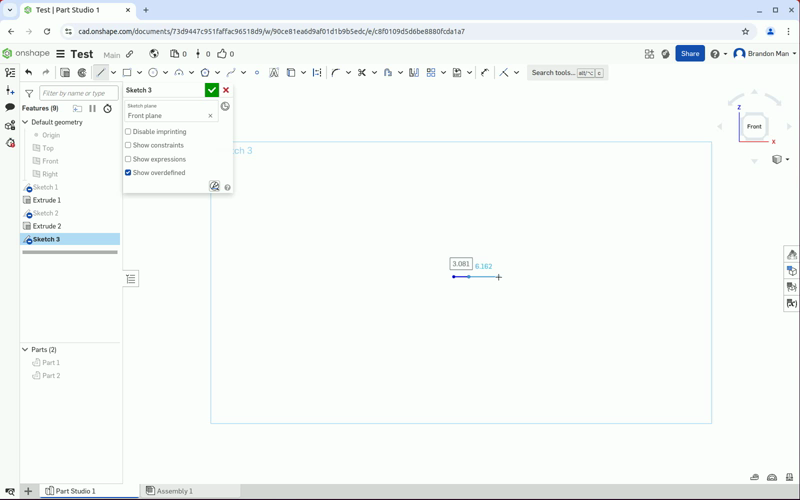
mouse_move(468, 246)
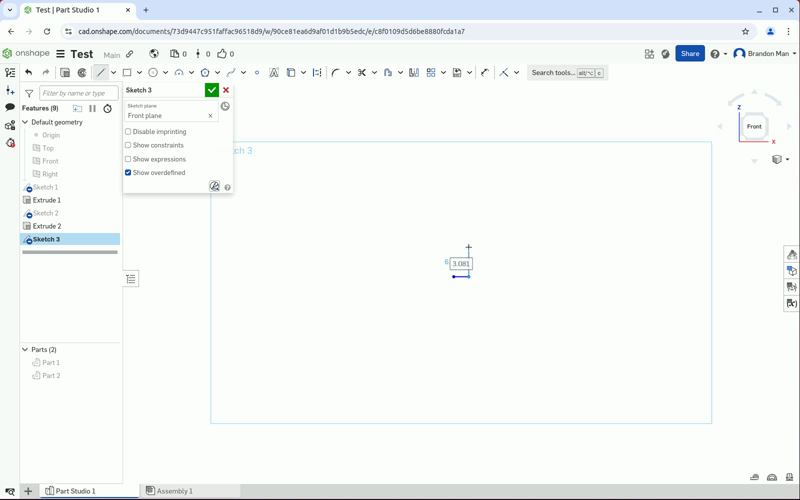
click(468, 246)
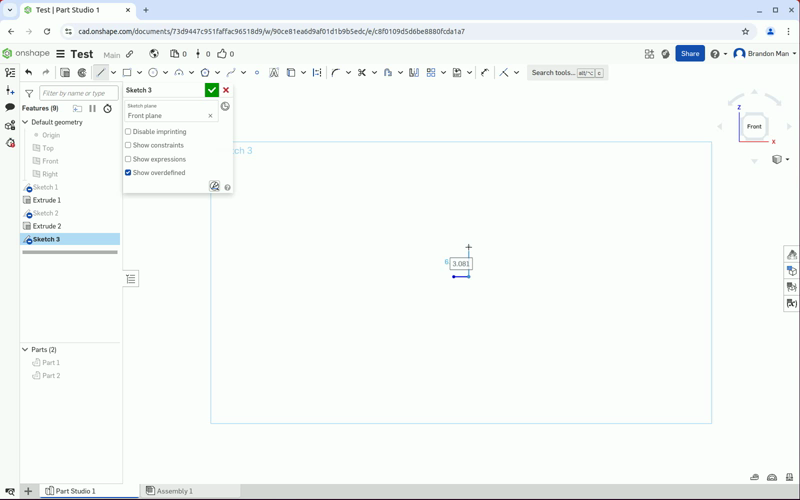
key_up(shift)
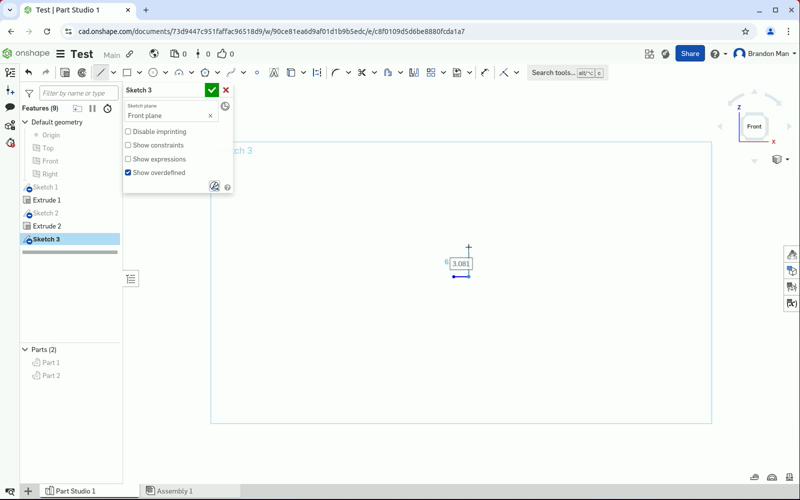
key_down(shift)
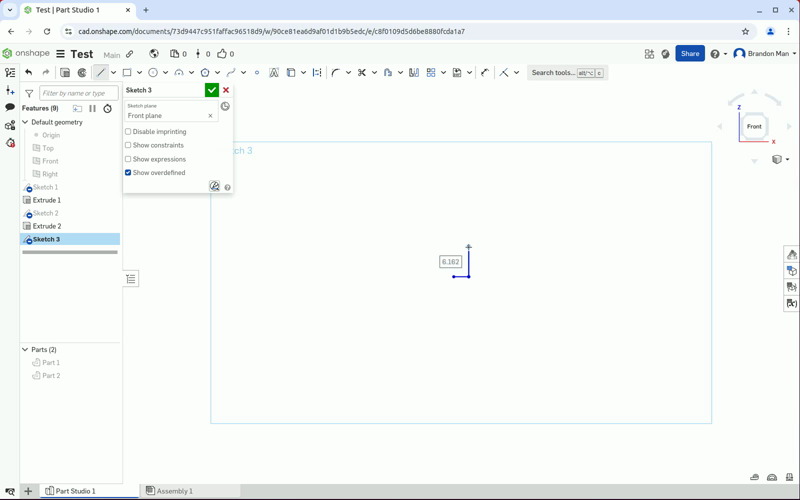
mouse_move(498, 246)
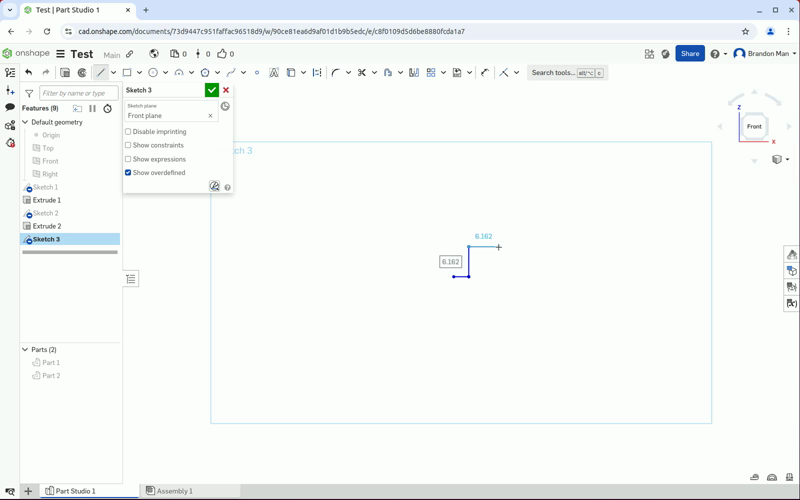
mouse_move(453, 246)
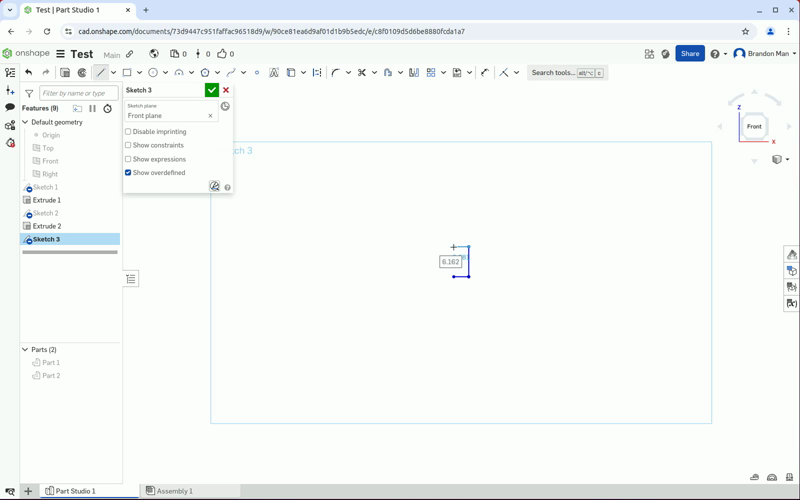
click(453, 246)
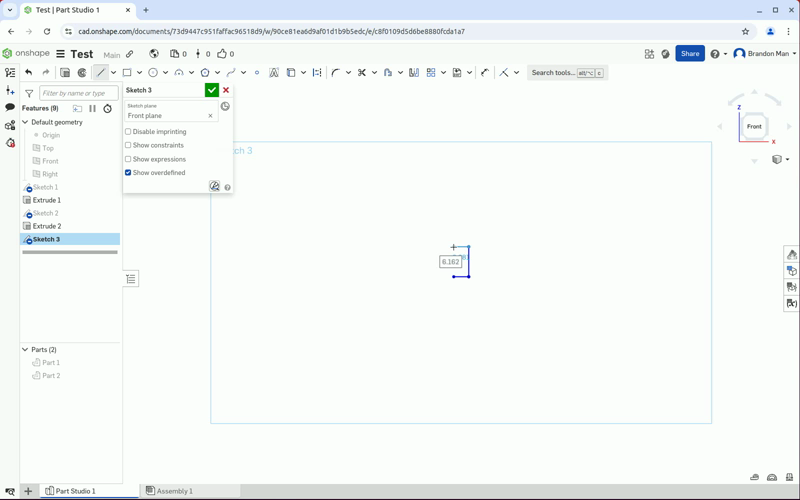
key_up(shift)
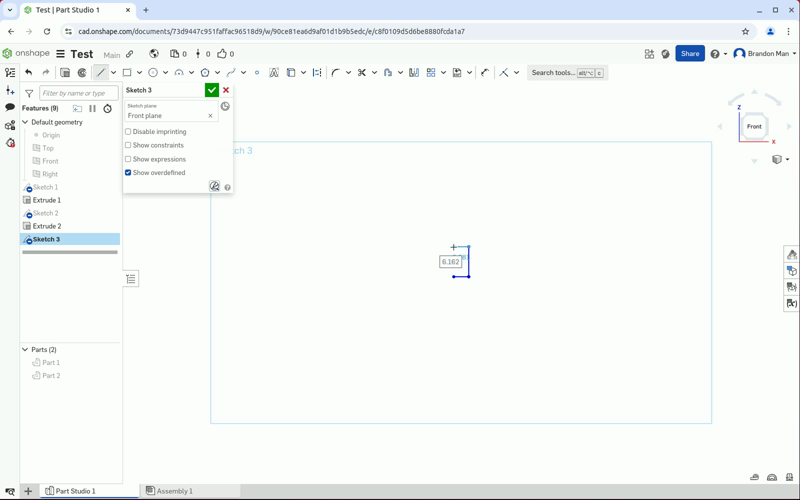
mouse_move(483, 246)
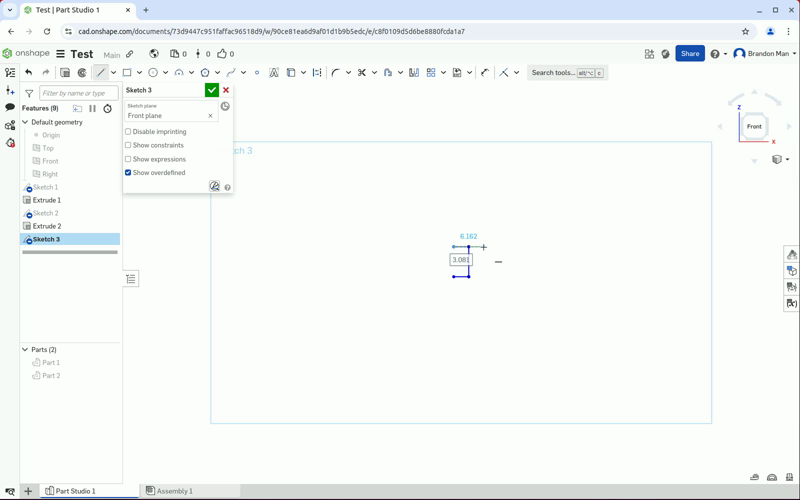
key_down(shift)
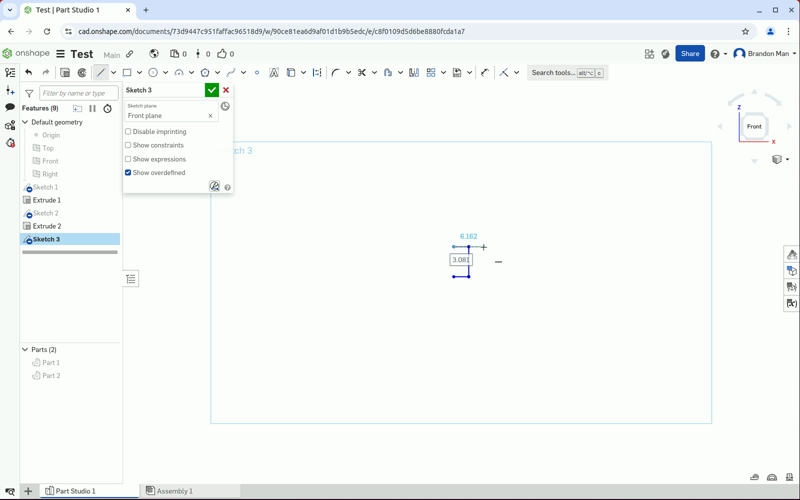
mouse_move(453, 276)
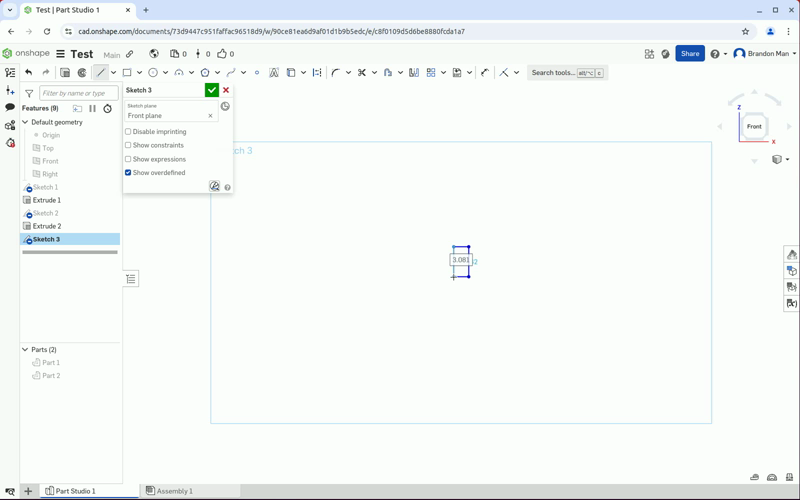
key_up(shift)
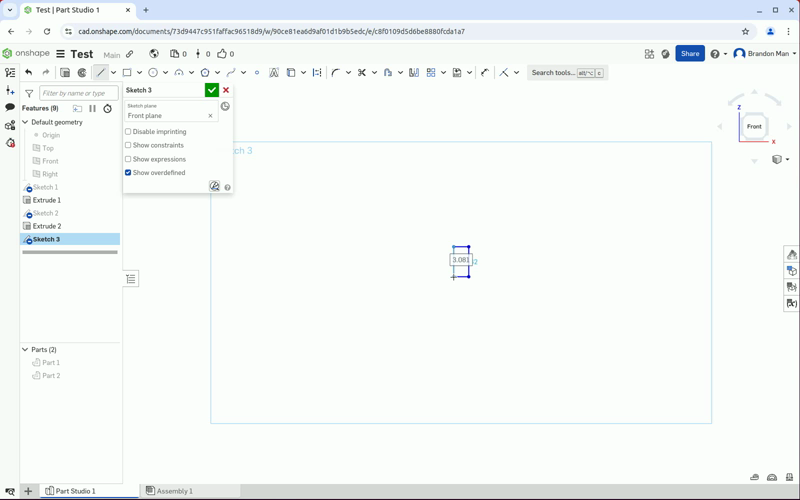
click(453, 276)
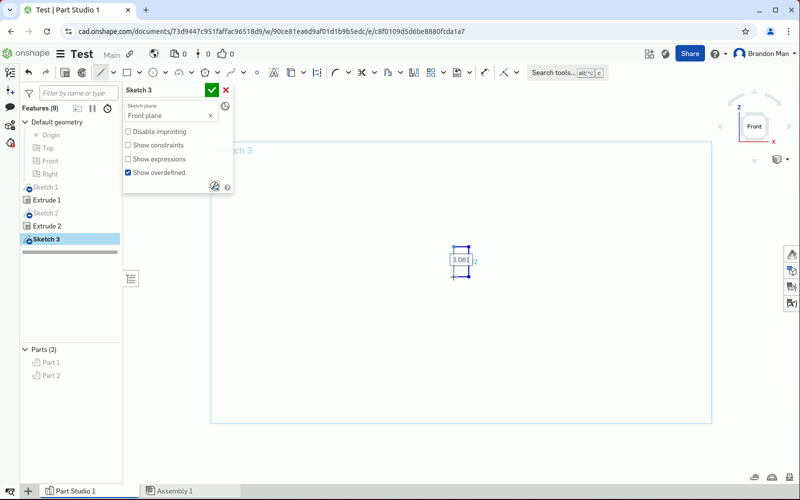
key(esc)
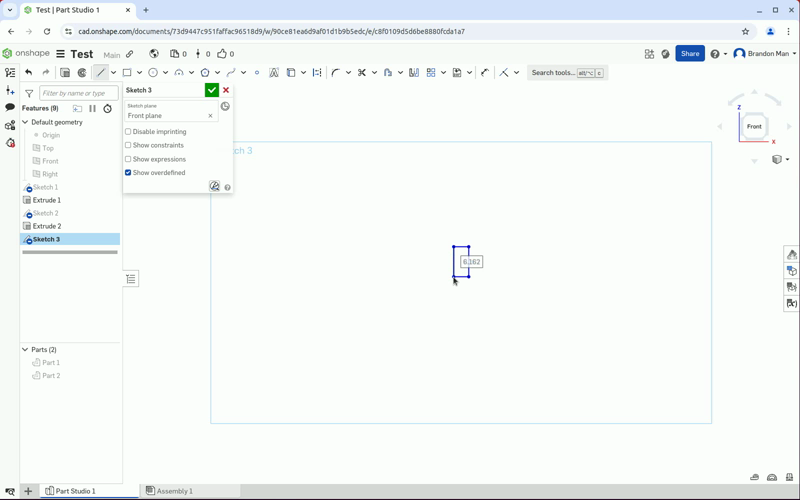
mouse_move(463, 264)
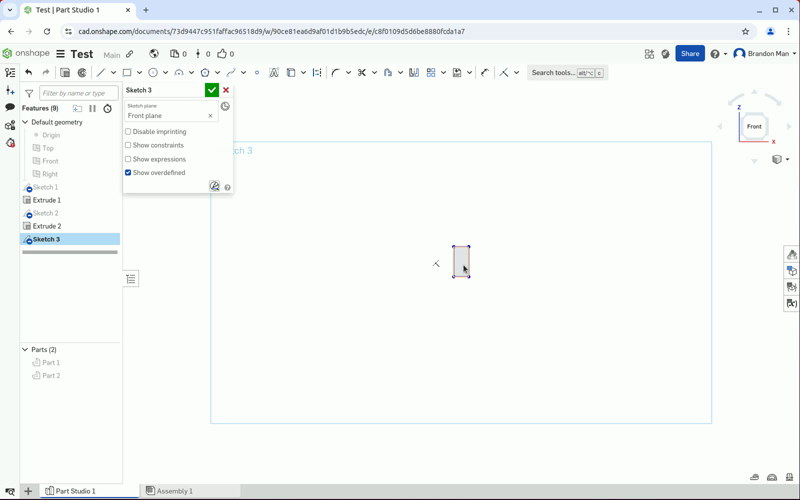
scroll(6)
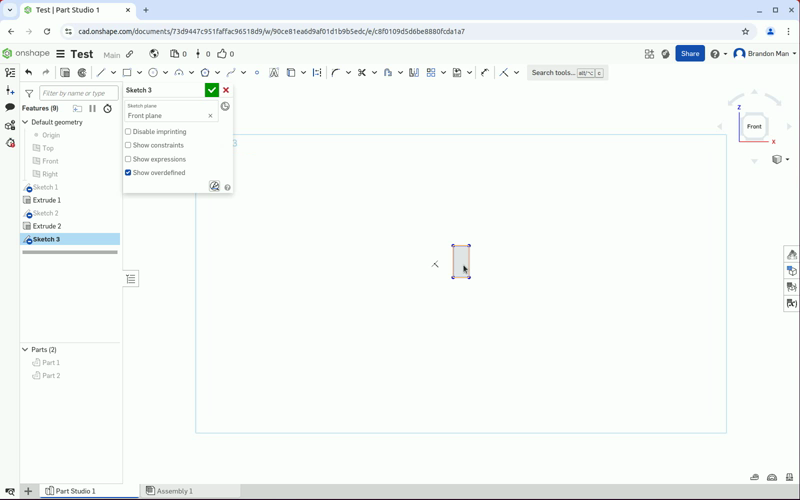
scroll(6)
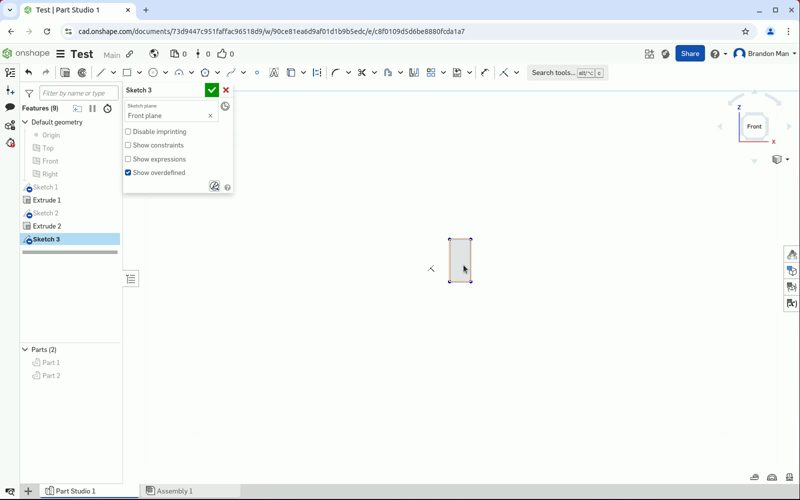
scroll(6)
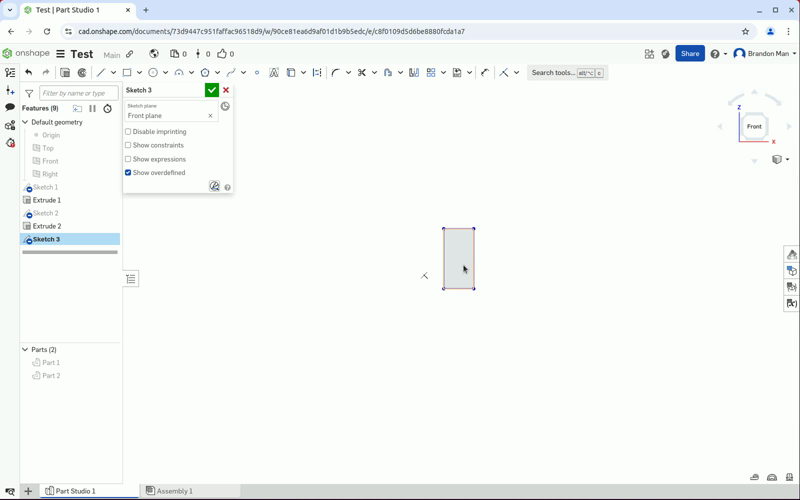
scroll(6)
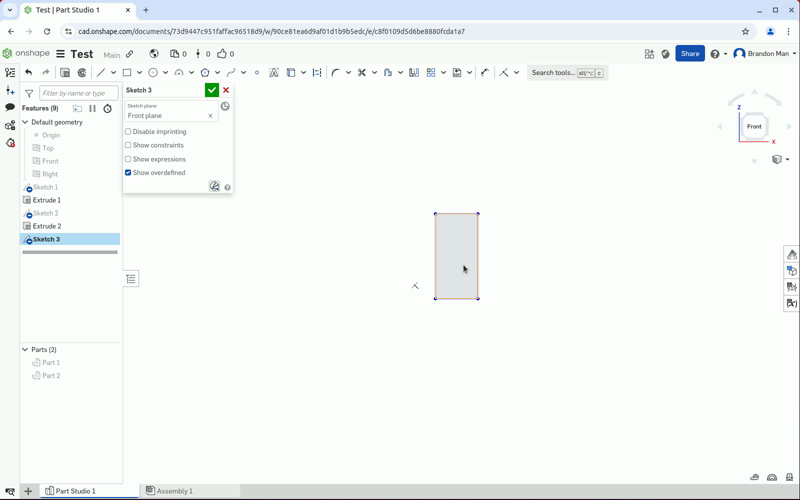
scroll(6)
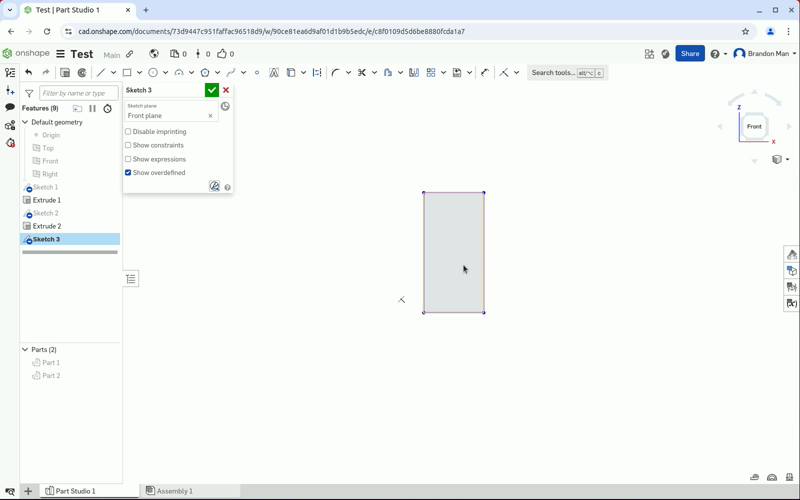
scroll(6)
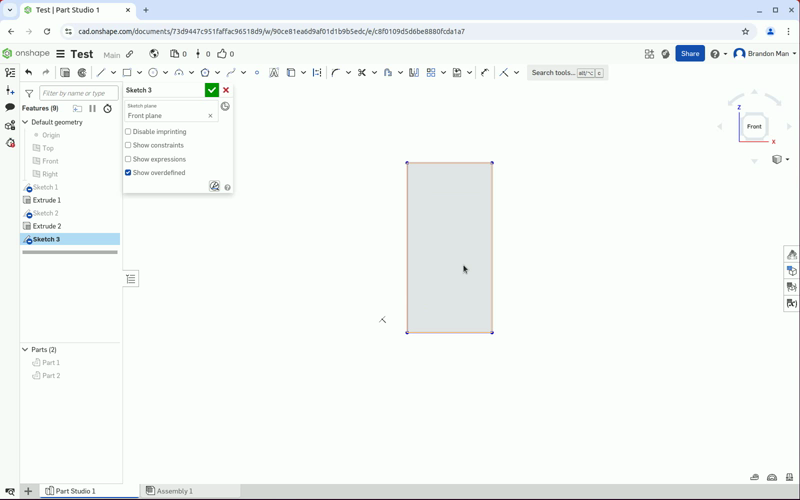
scroll(6)
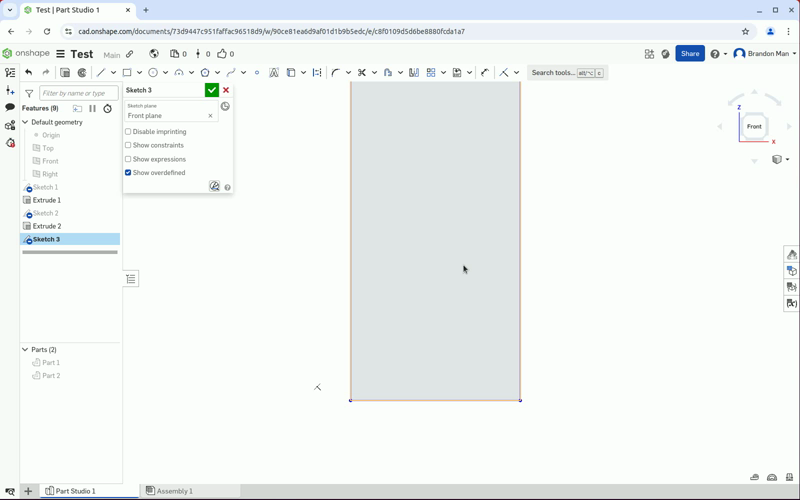
click(463, 264)
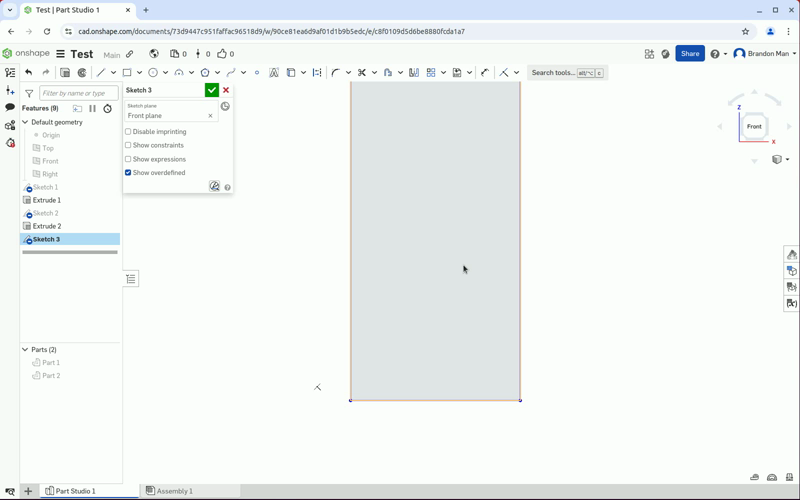
scroll(-6)
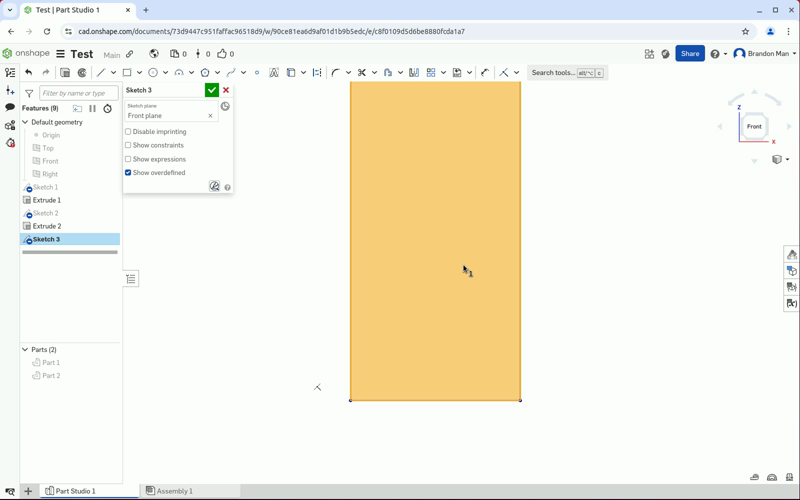
scroll(-6)
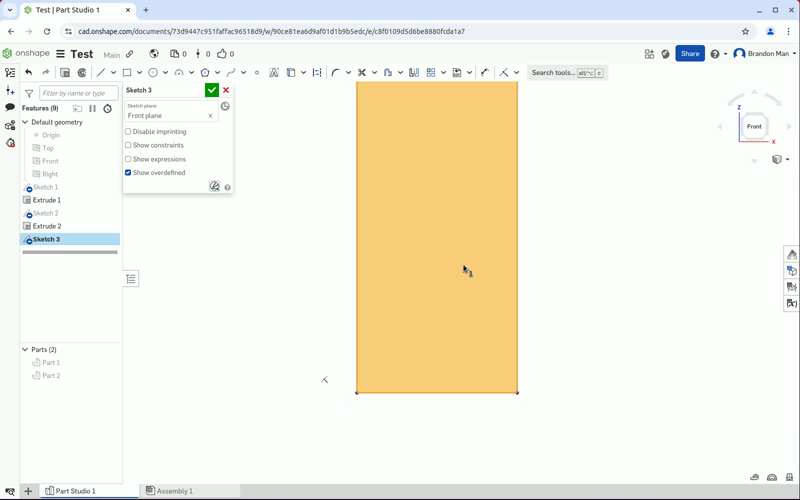
scroll(-6)
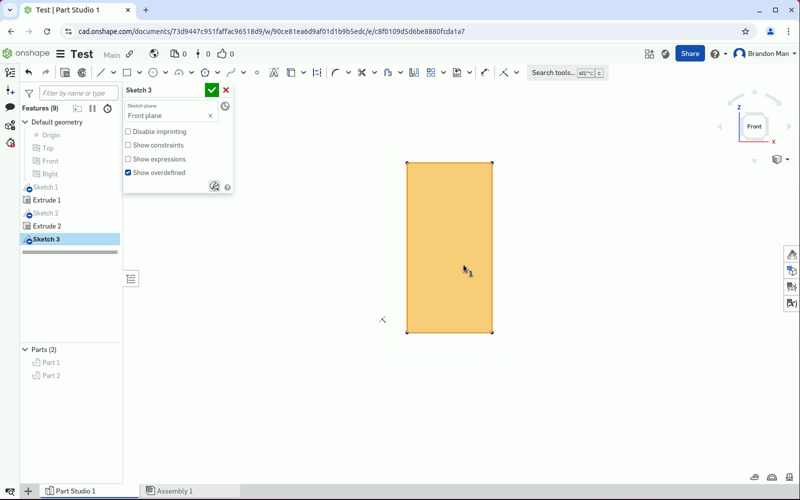
scroll(-6)
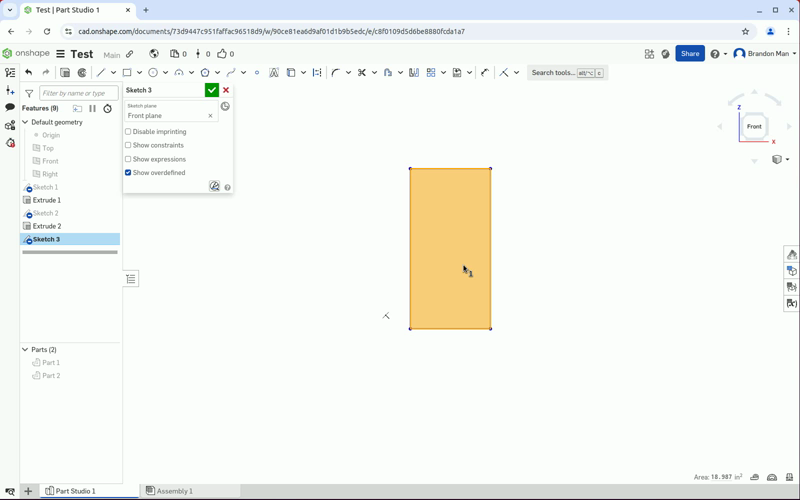
scroll(-6)
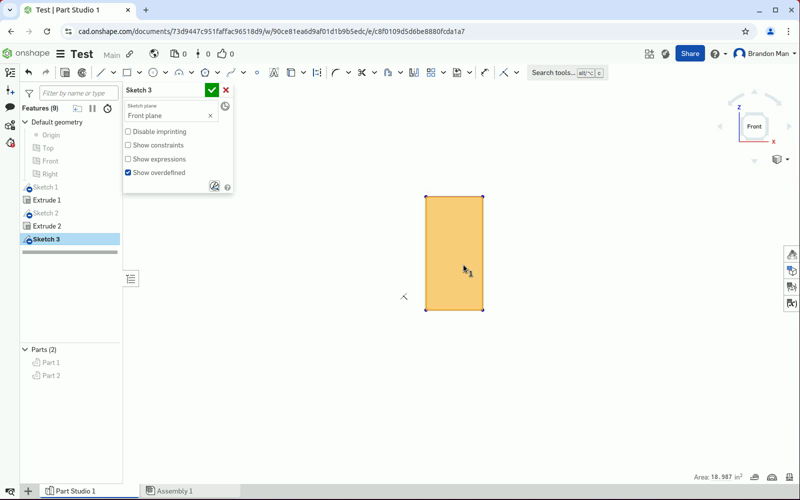
scroll(-6)
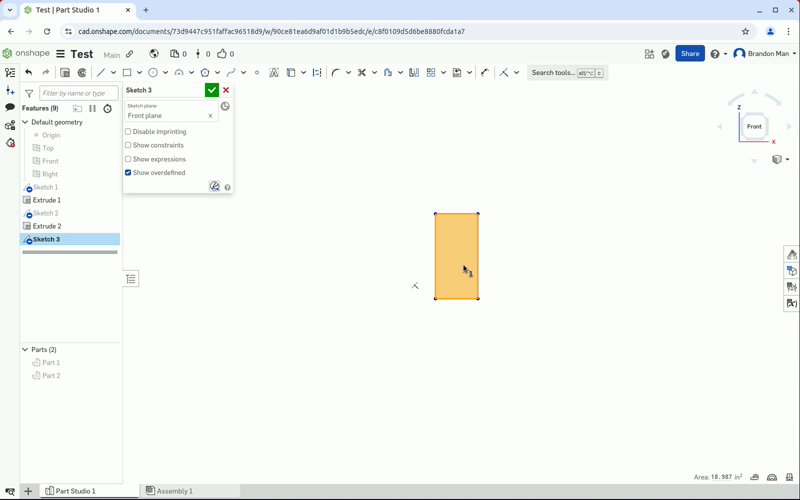
scroll(-6)
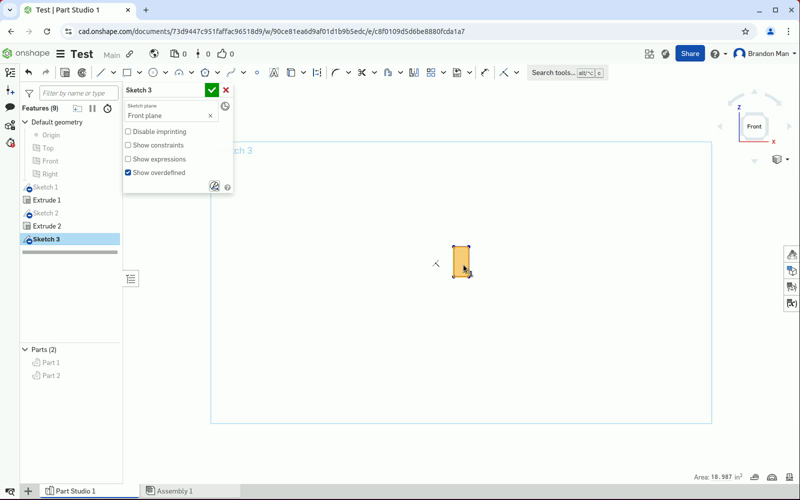
mouse_move(73, 352)
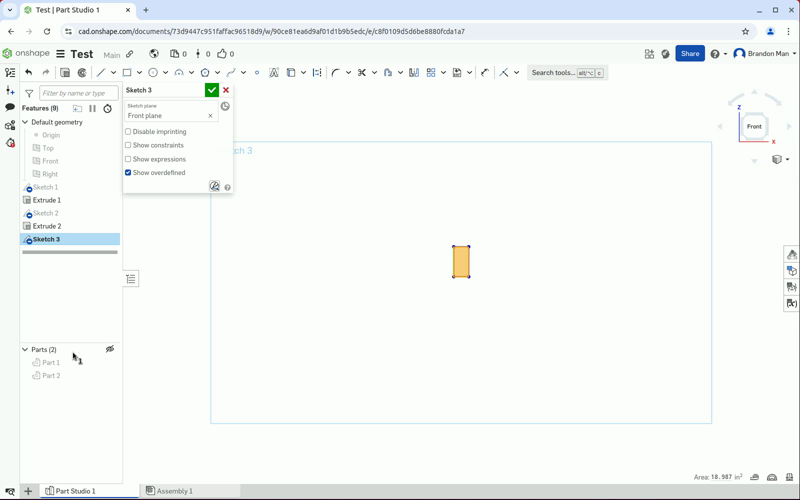
key(shift+y)
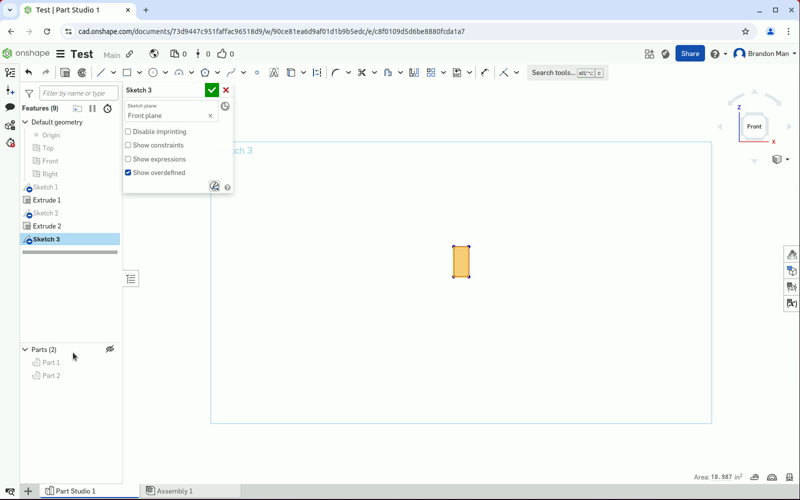
key(shift+e)
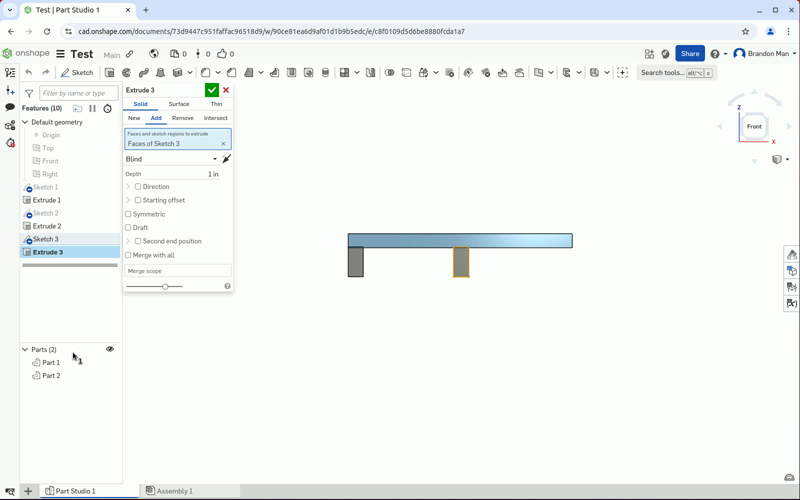
mouse_move(143, 106)
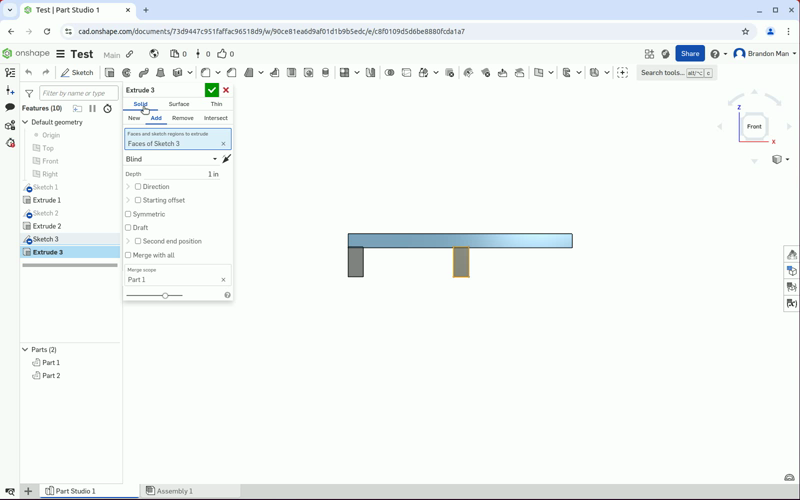
click(143, 106)
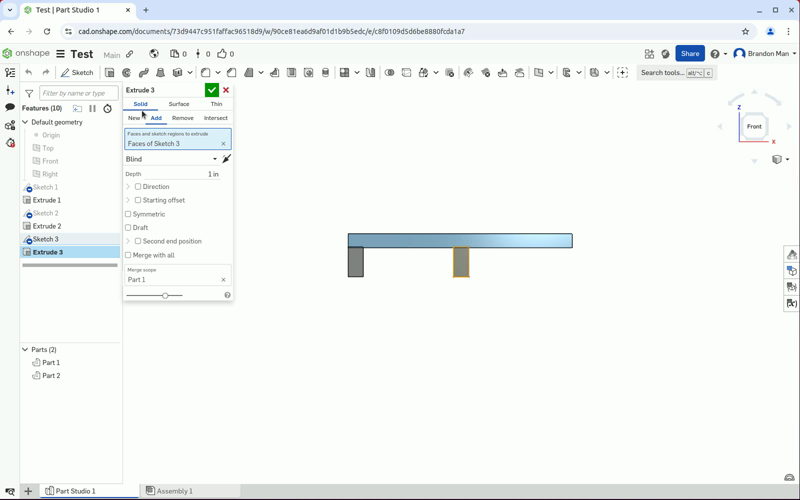
mouse_move(137, 120)
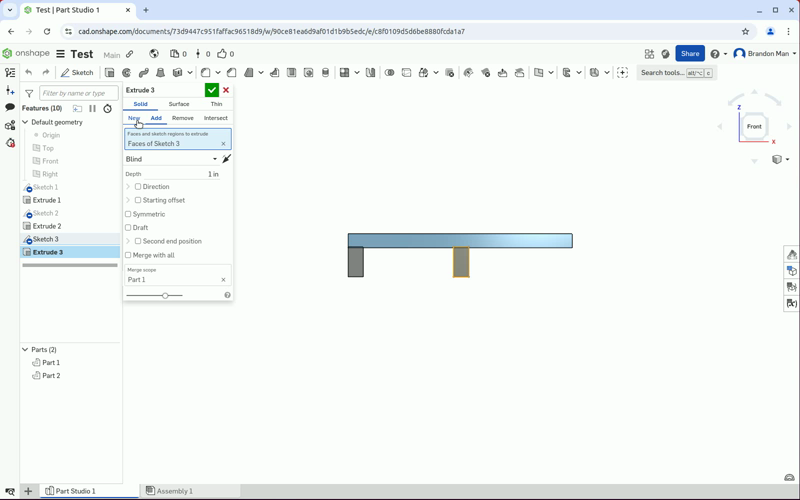
click(137, 120)
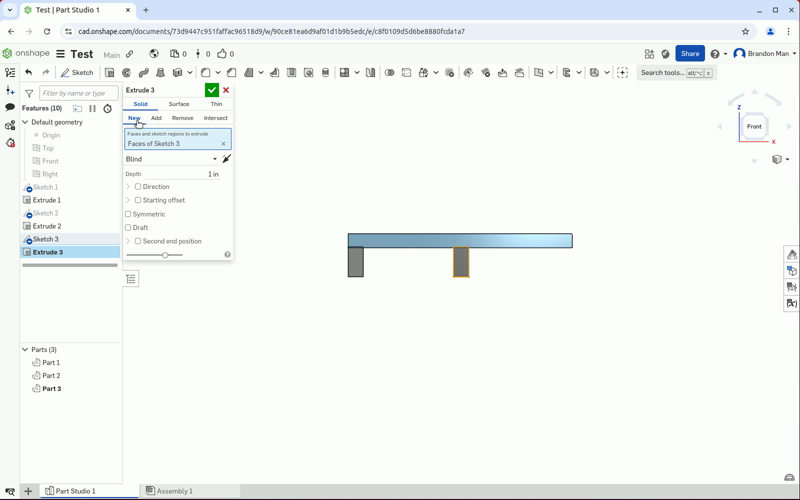
key(tab, 4)
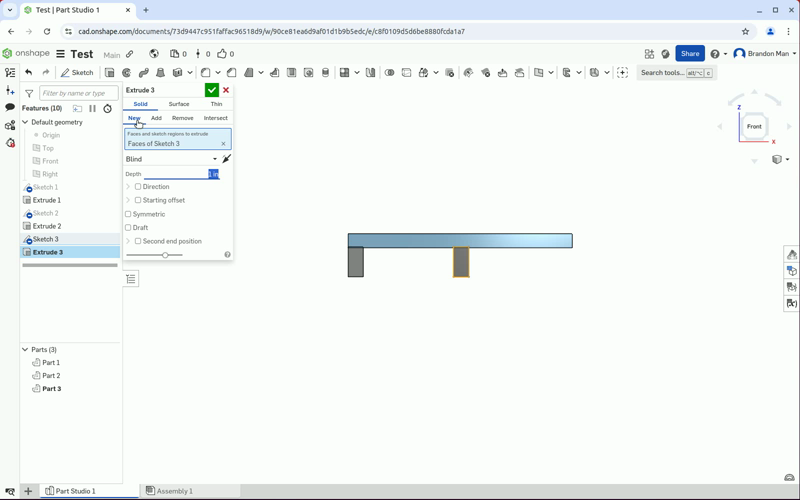
text(3.129)
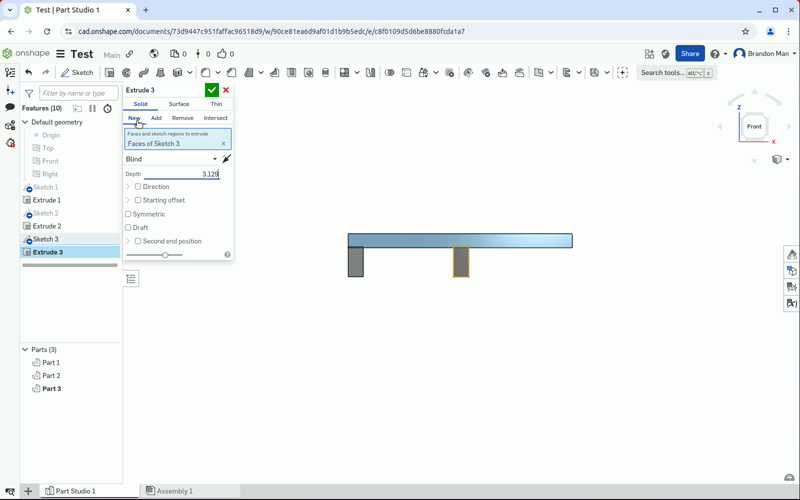
key(enter)
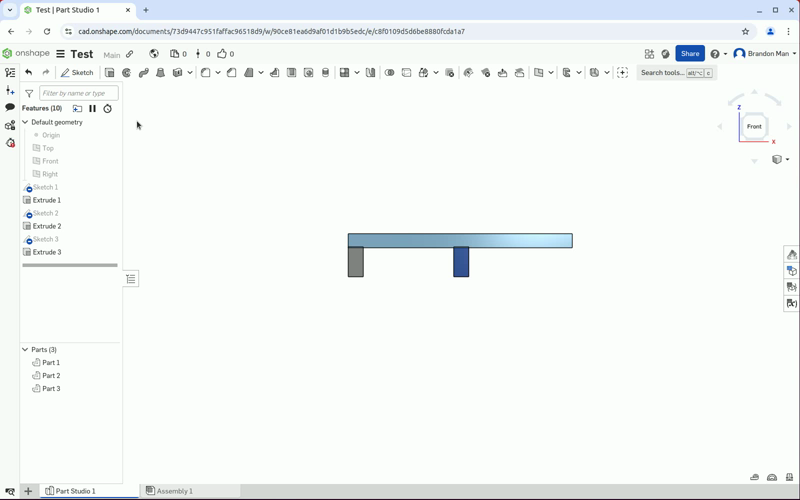
key(shift+h)
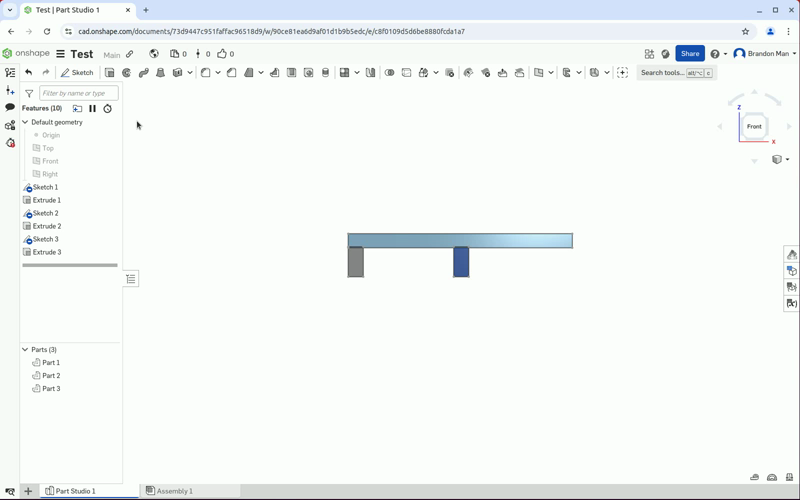
key(shift+h)
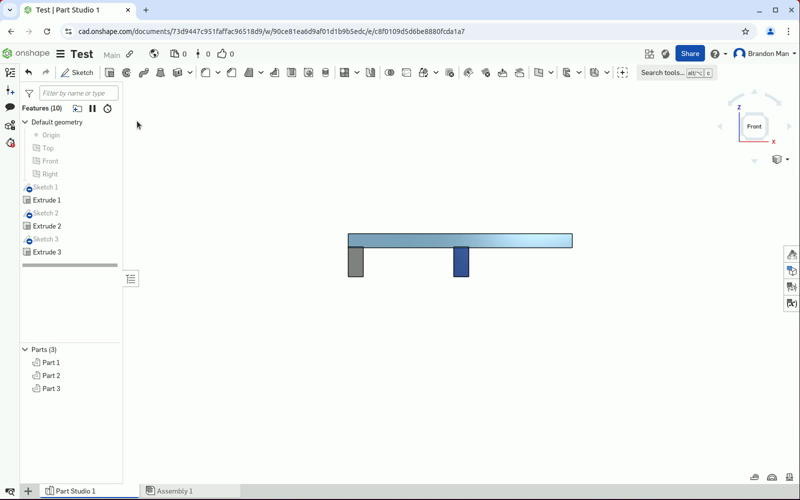
mouse_move(73, 189)
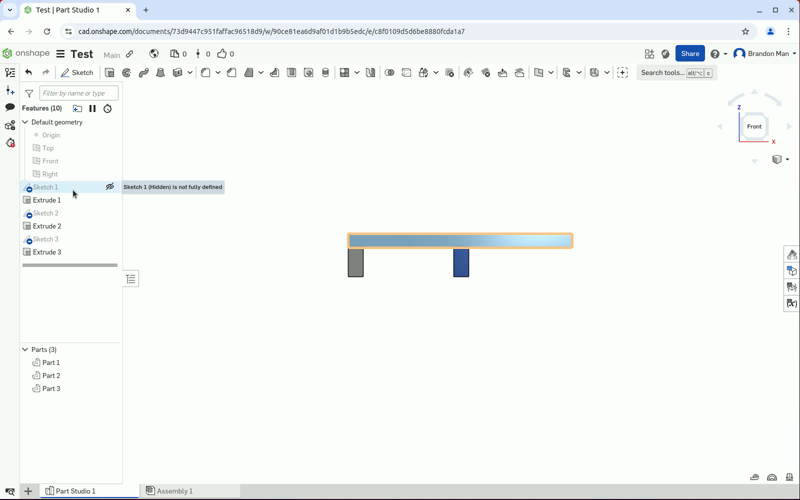
click(73, 189)
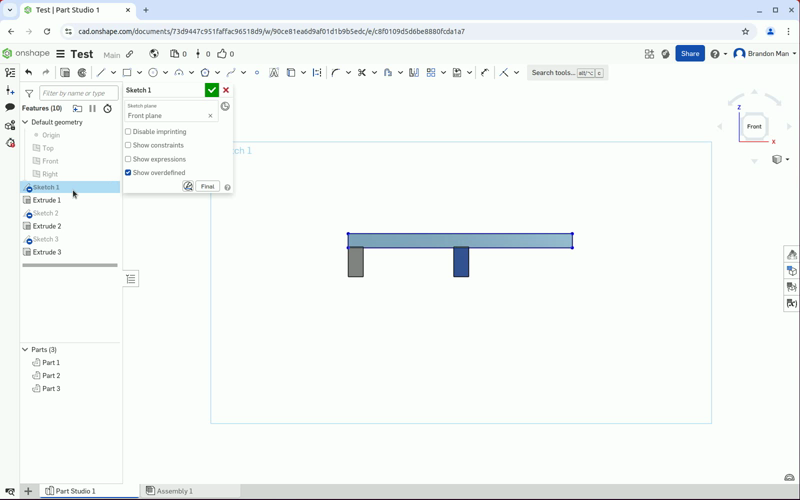
mouse_move(229, 92)
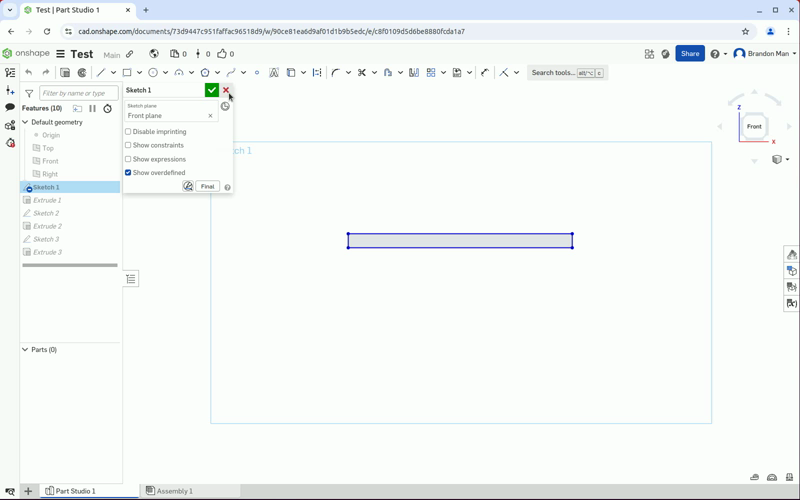
click(229, 92)
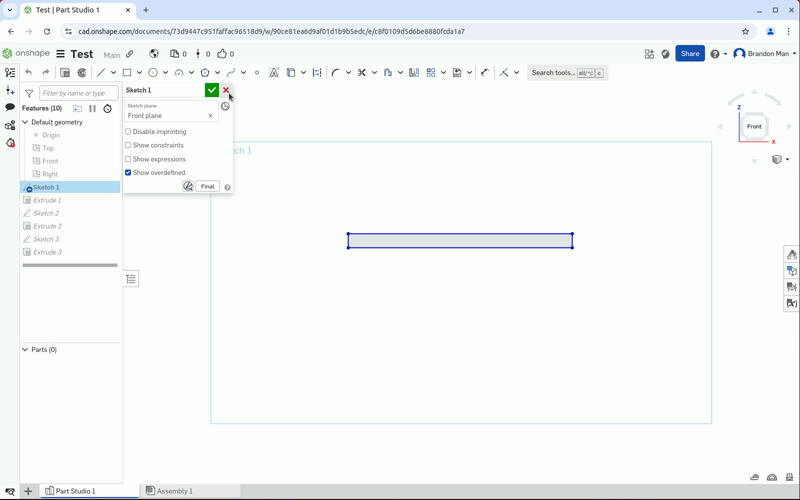
key(shift+s)
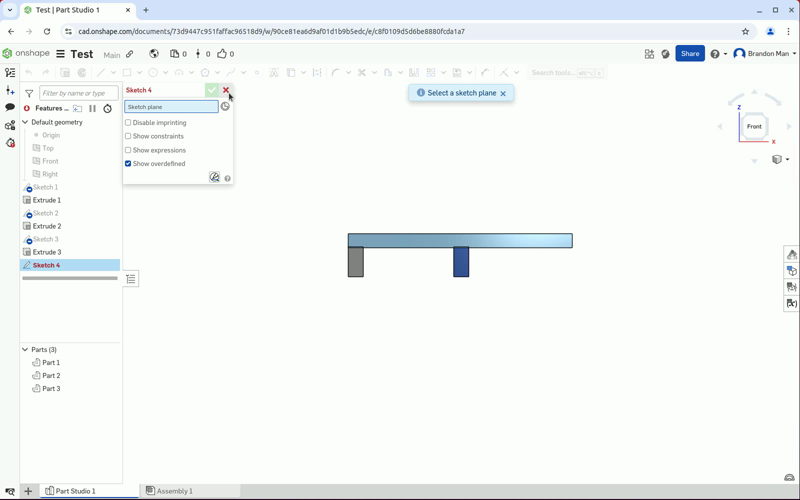
mouse_move(73, 163)
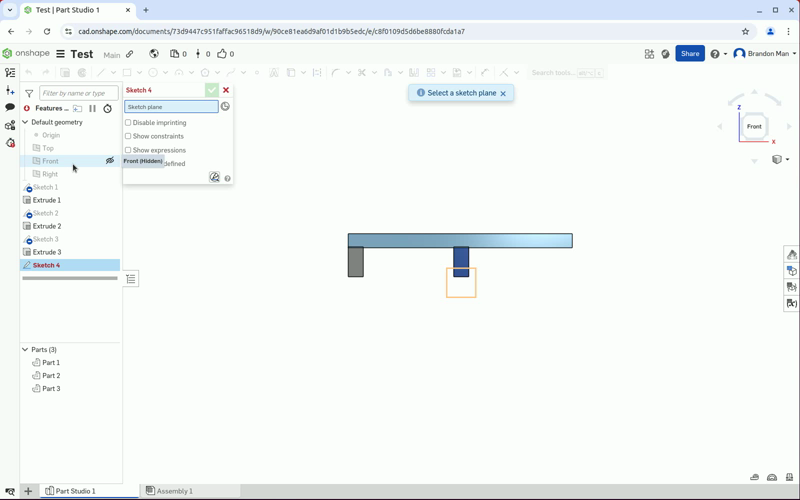
click(73, 163)
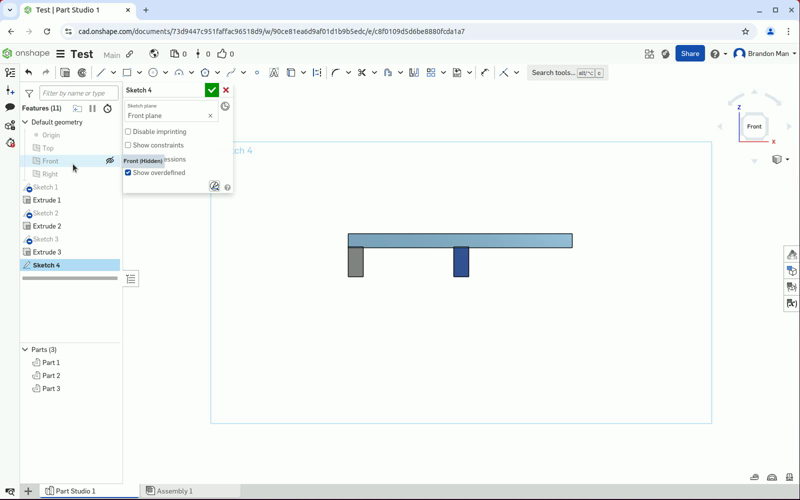
mouse_move(73, 352)
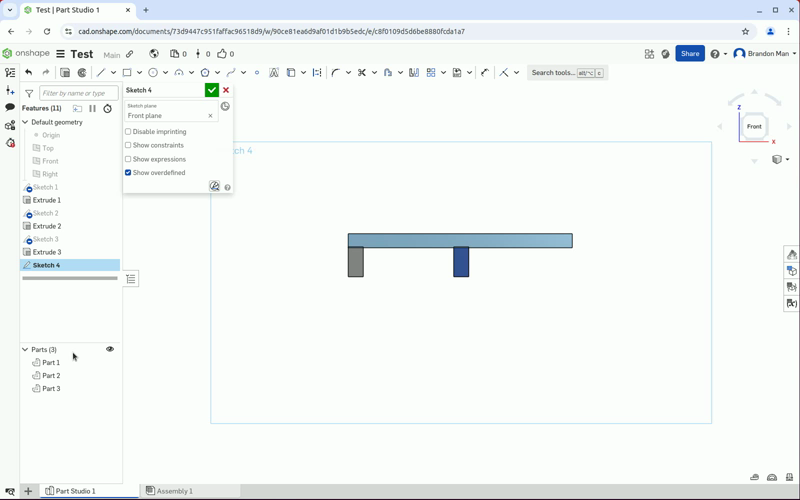
key(y)
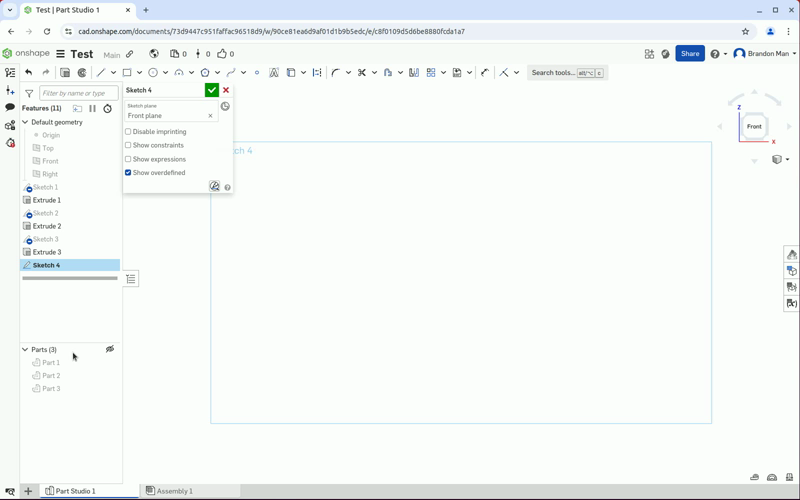
key(l)
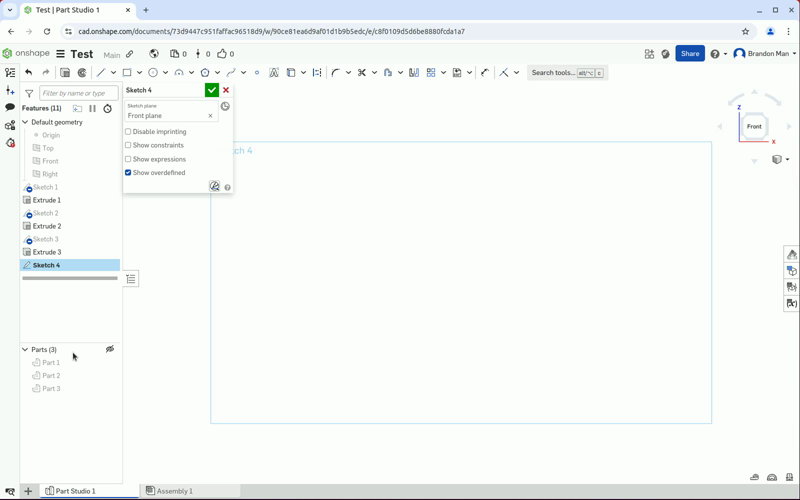
key_down(shift)
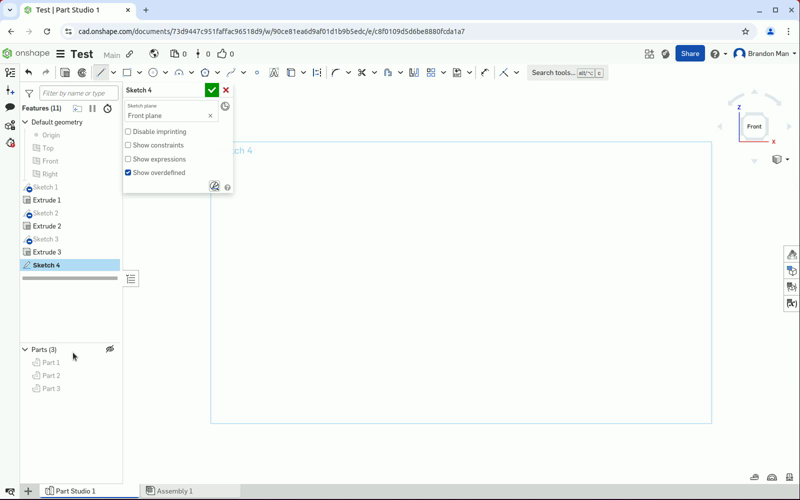
mouse_move(558, 276)
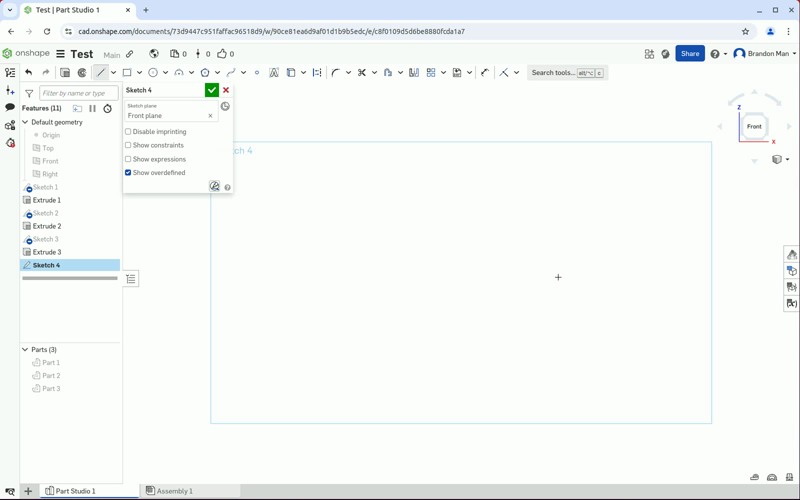
click(558, 276)
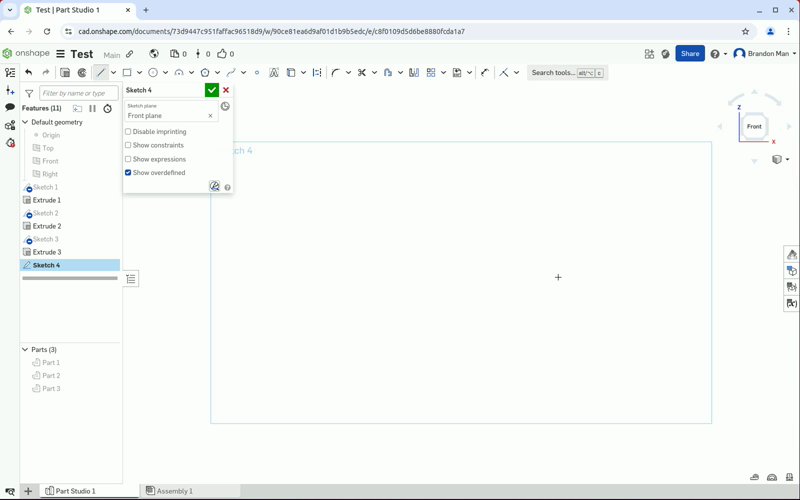
key_up(shift)
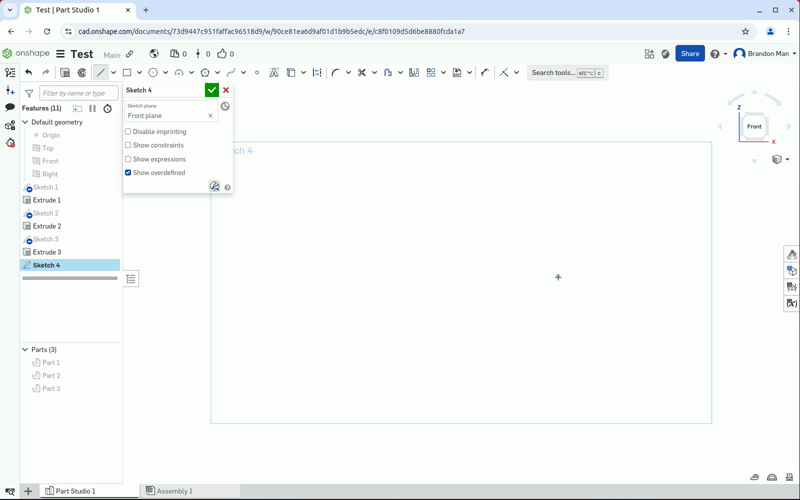
key_down(shift)
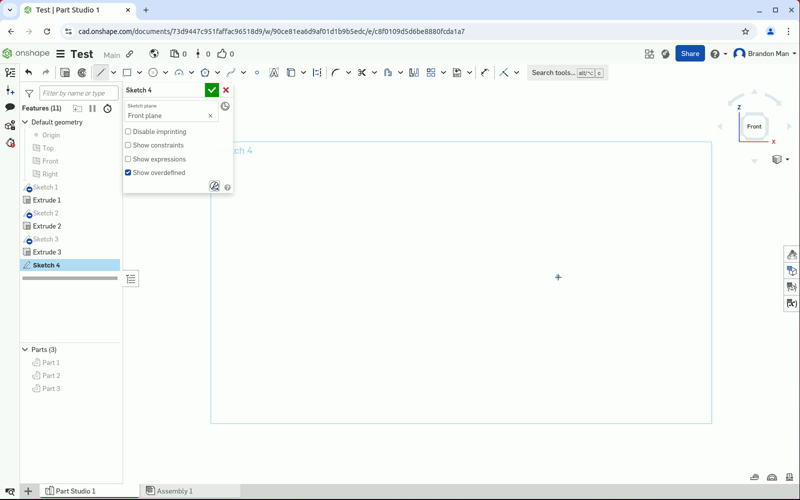
mouse_move(588, 276)
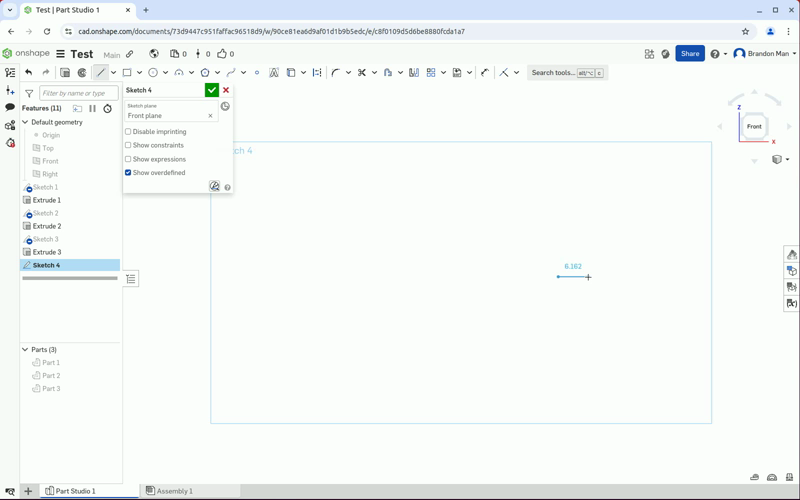
mouse_move(573, 276)
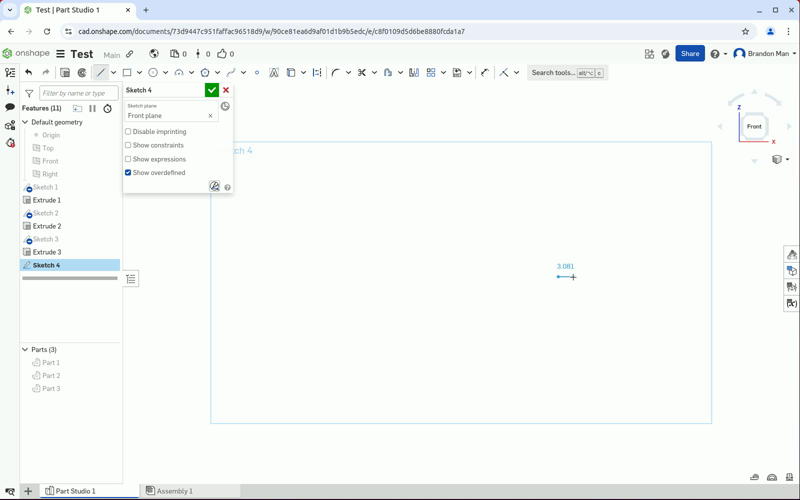
click(573, 276)
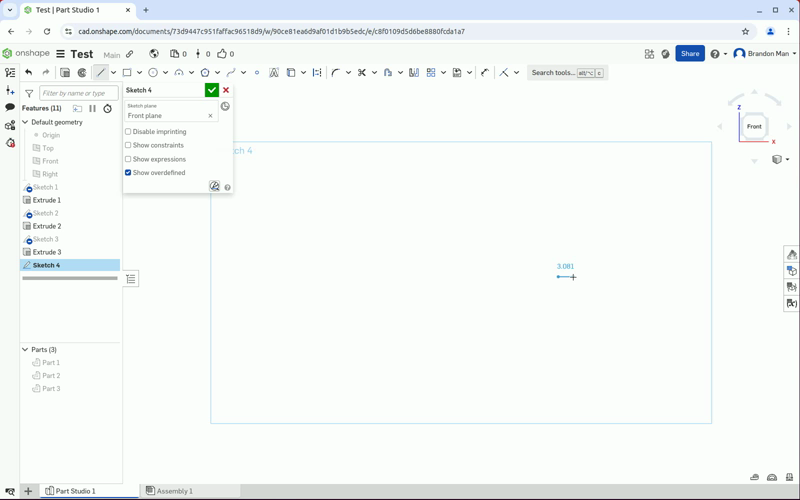
key_up(shift)
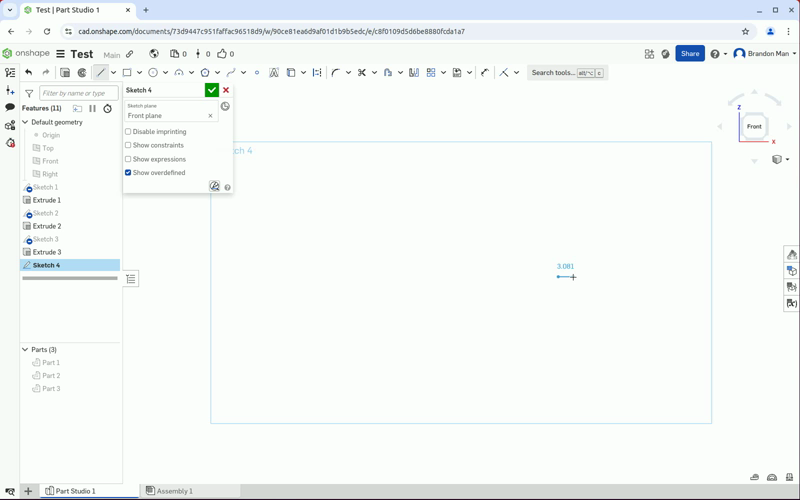
key_down(shift)
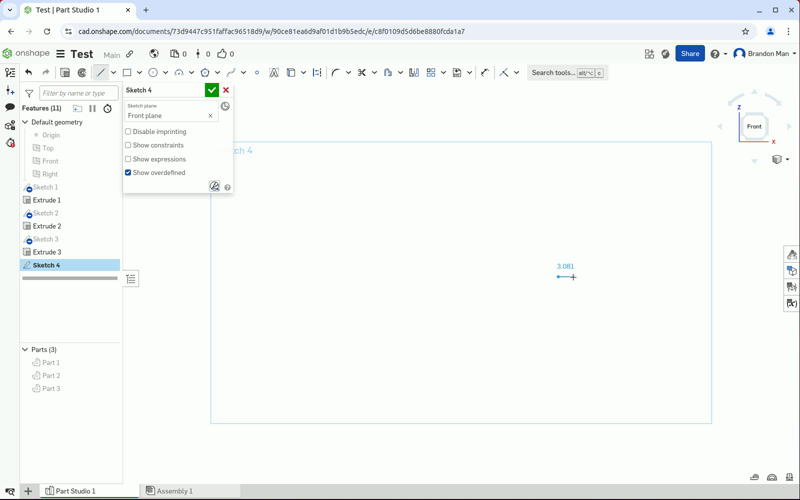
mouse_move(589, 276)
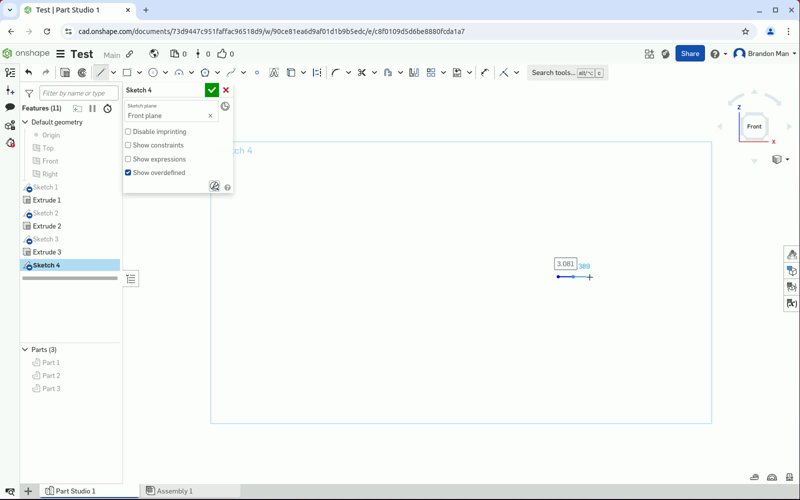
mouse_move(573, 246)
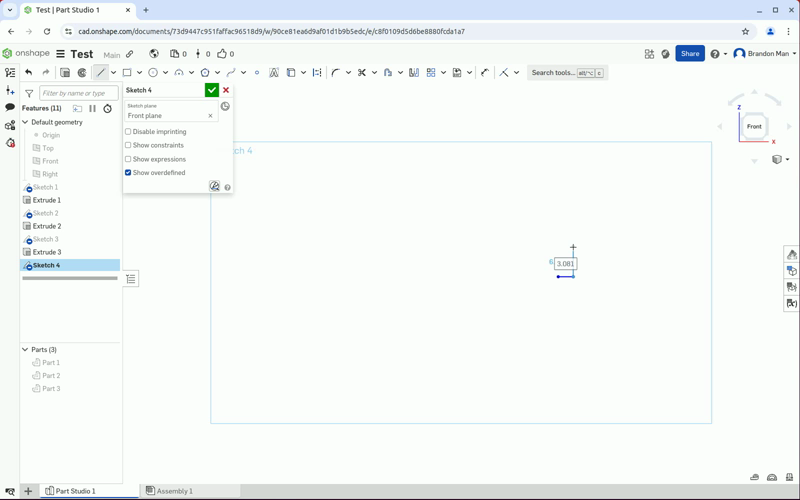
click(573, 246)
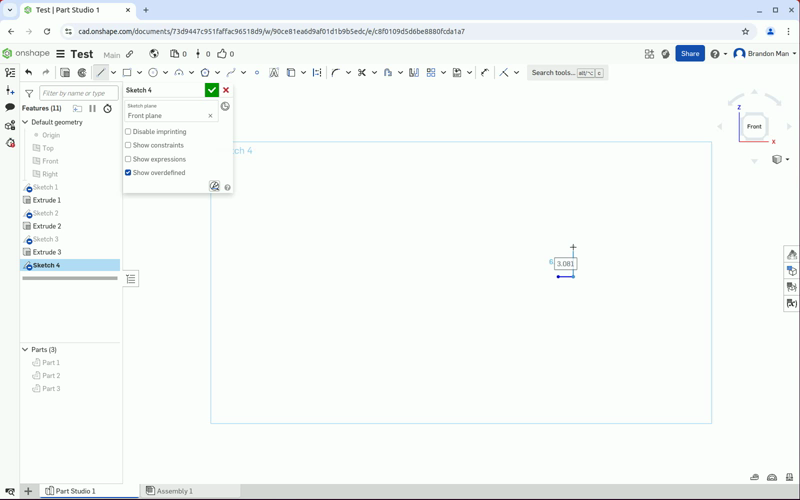
key_up(shift)
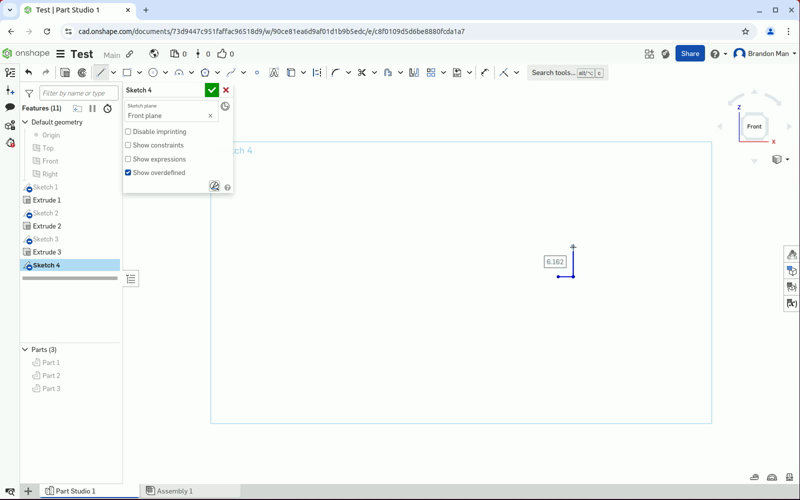
key_down(shift)
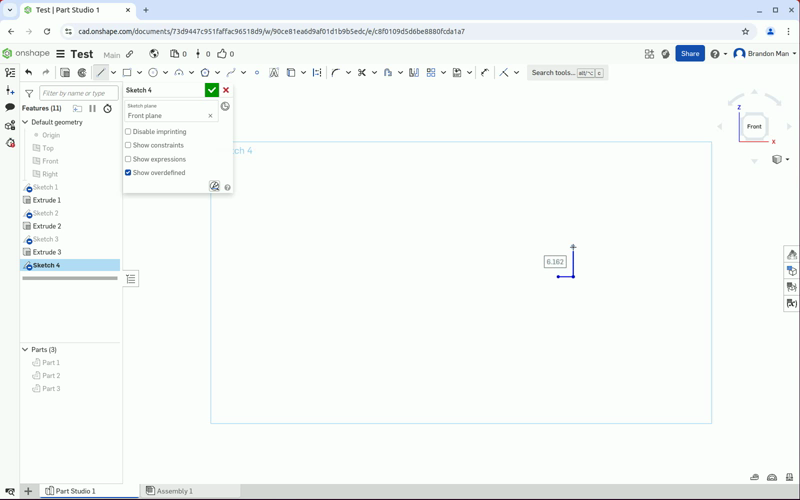
mouse_move(589, 246)
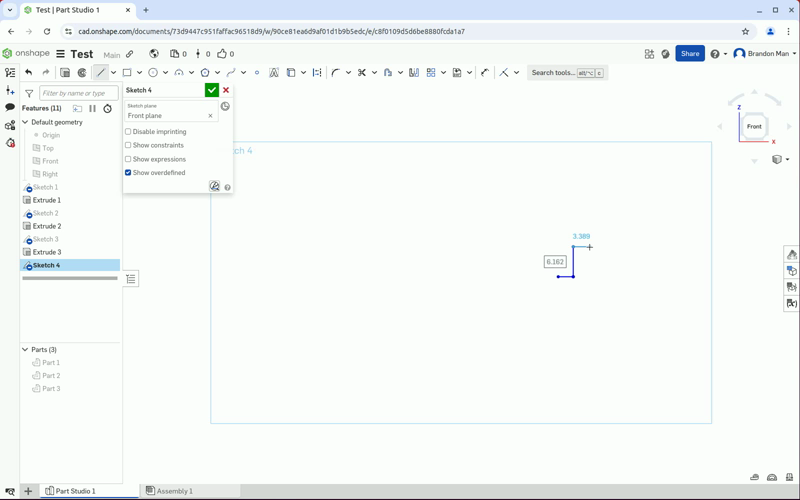
mouse_move(558, 246)
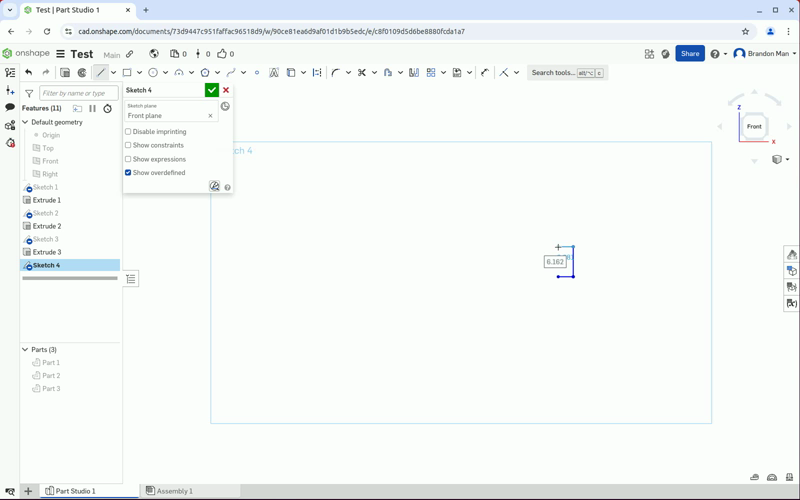
click(558, 246)
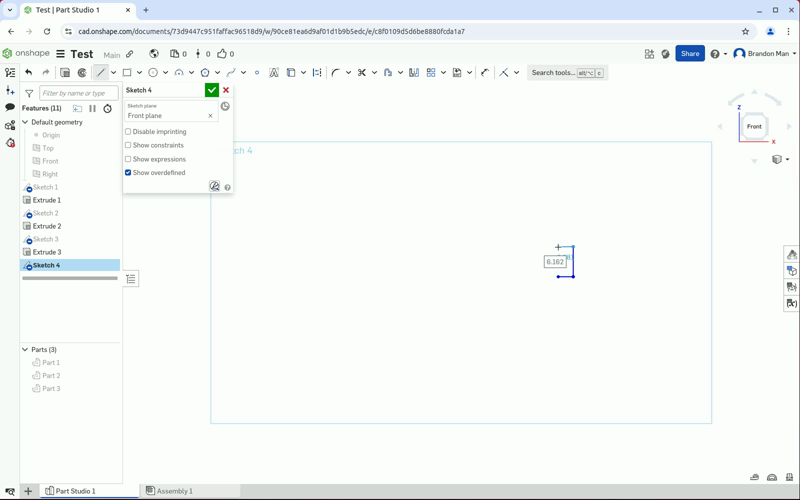
key_up(shift)
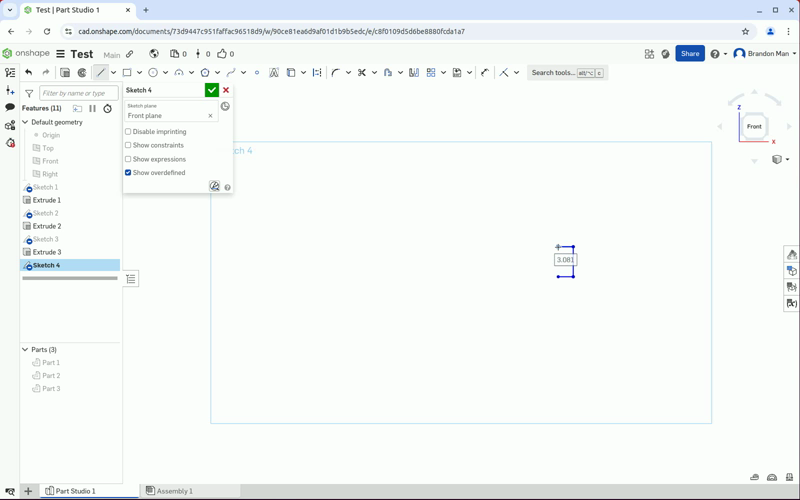
mouse_move(588, 246)
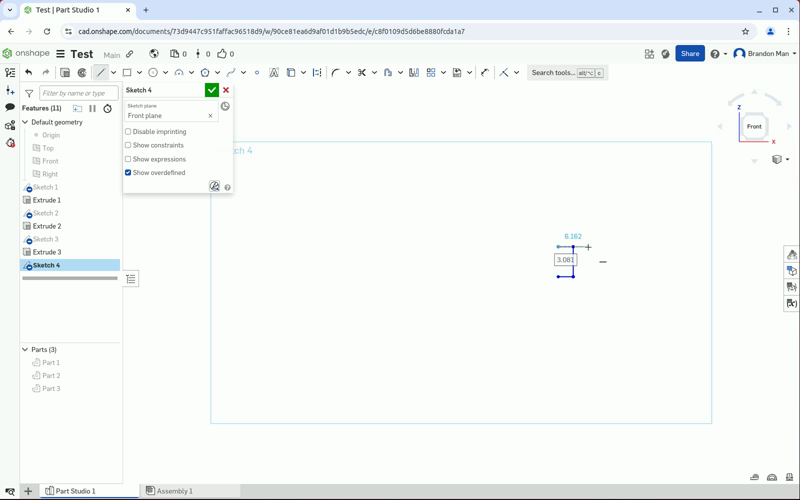
key_down(shift)
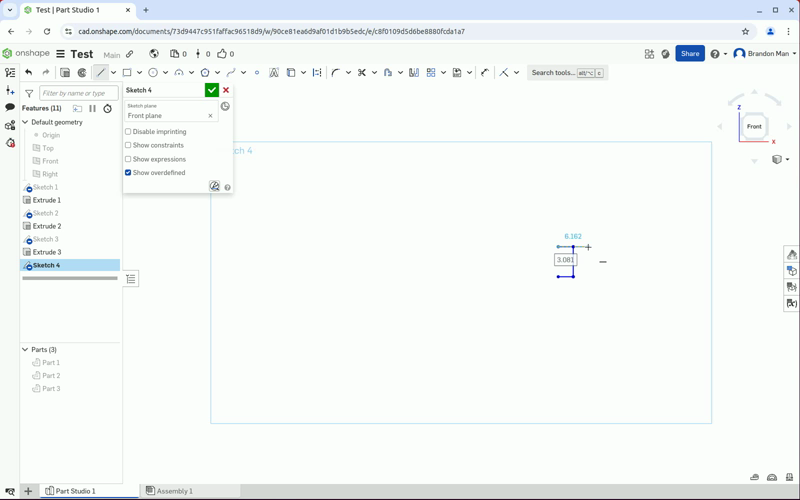
mouse_move(558, 276)
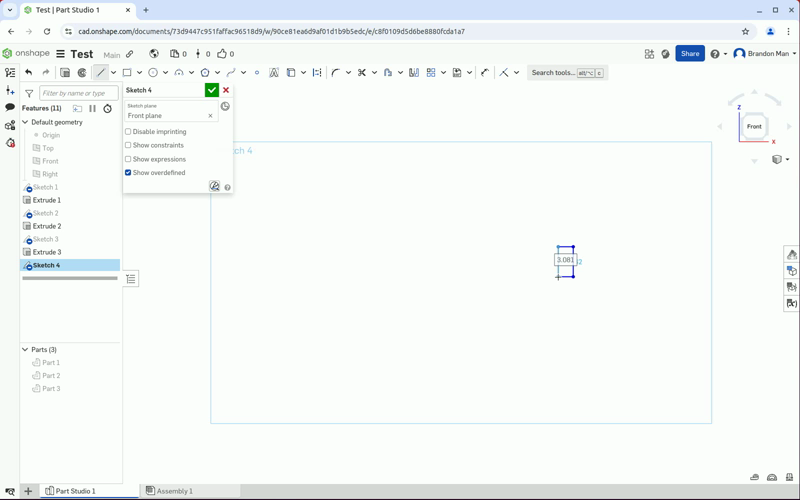
key_up(shift)
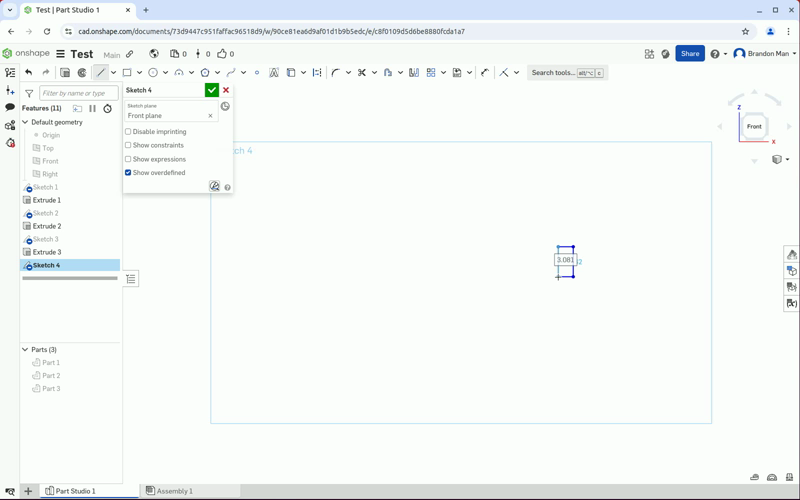
click(558, 276)
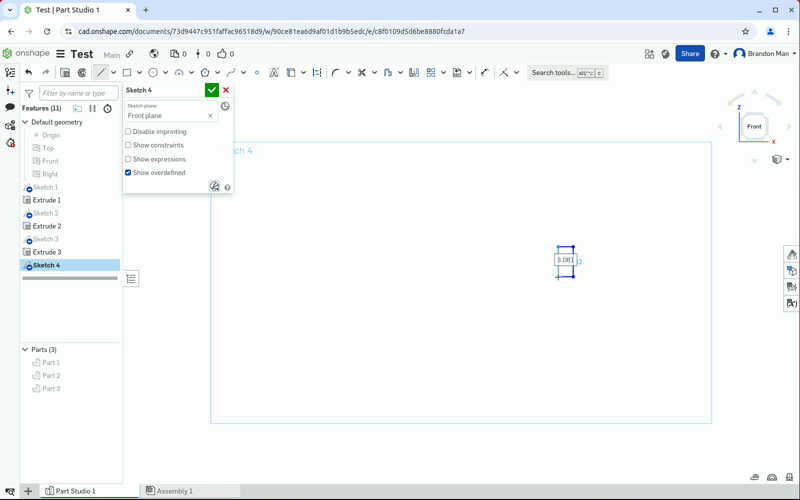
key(esc)
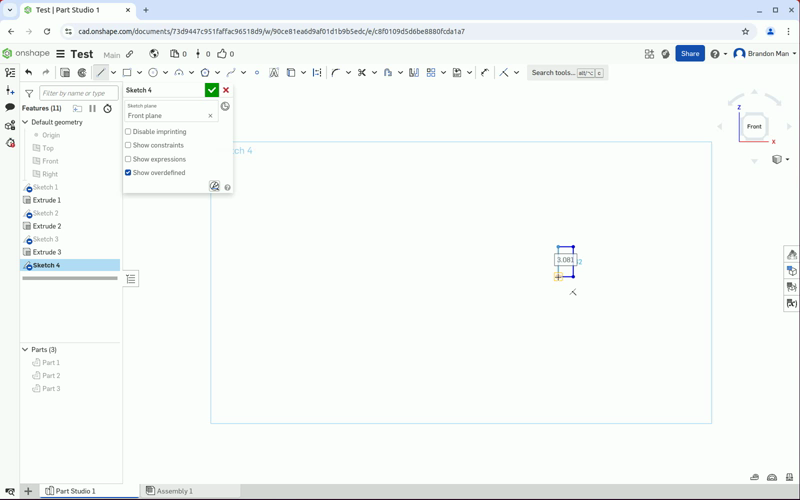
mouse_move(559, 270)
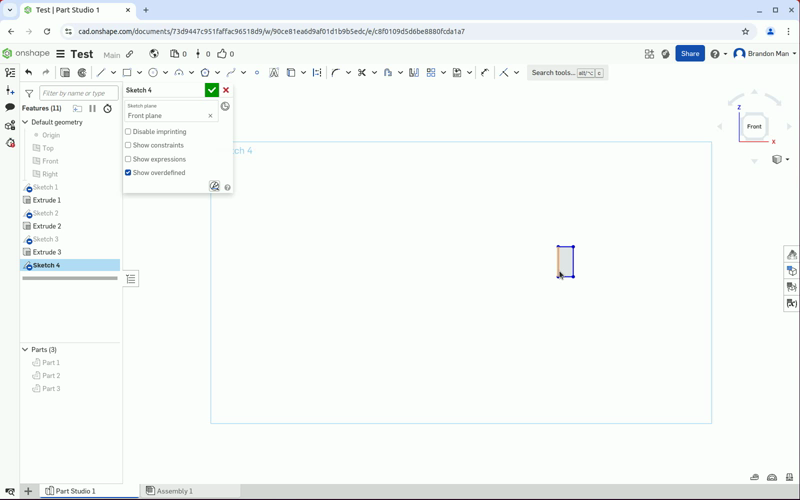
scroll(6)
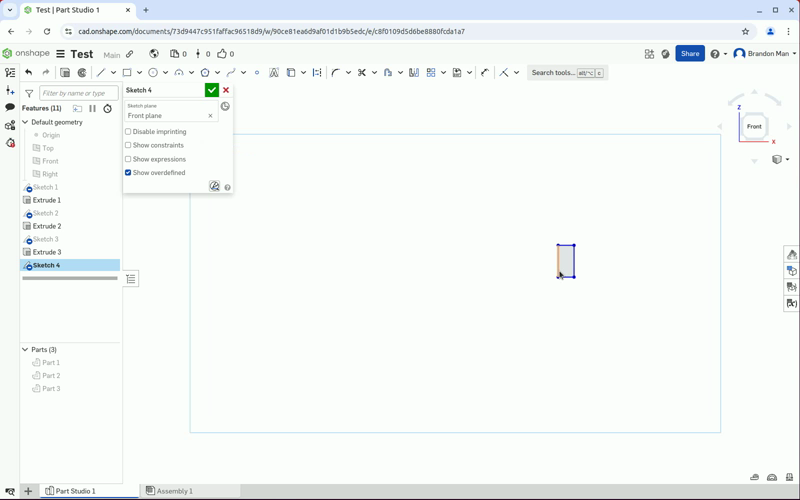
scroll(6)
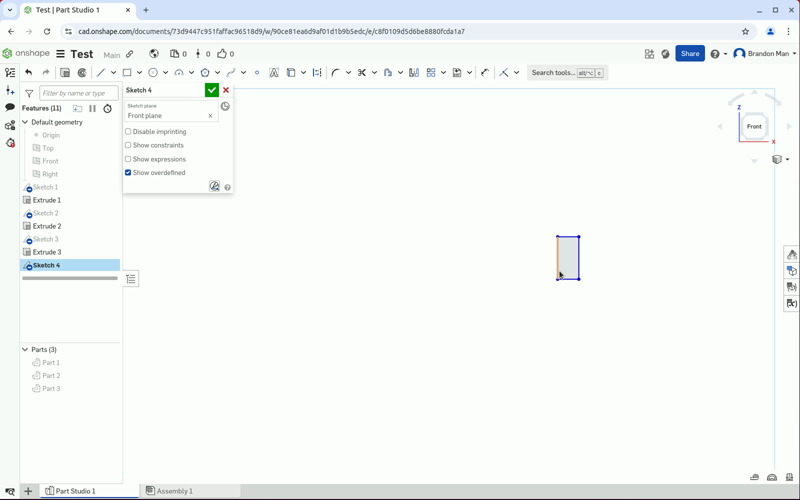
scroll(6)
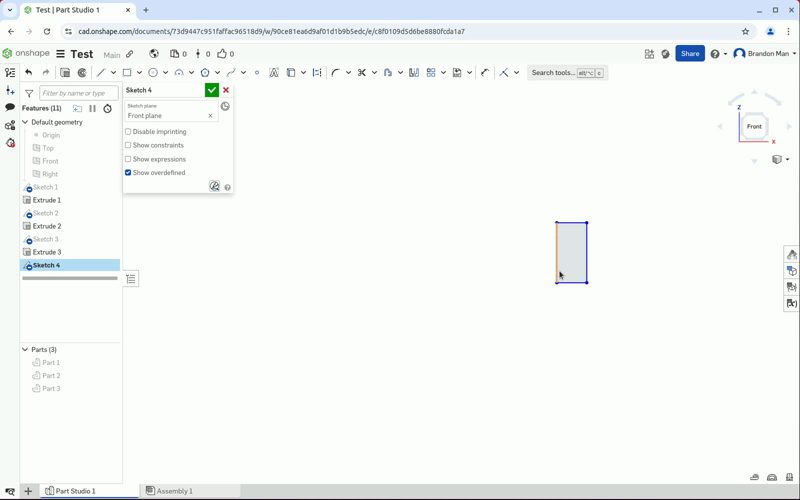
scroll(6)
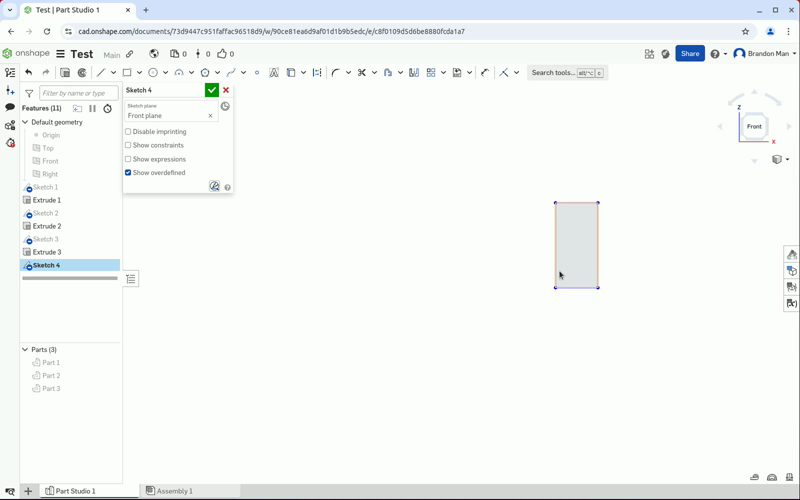
scroll(6)
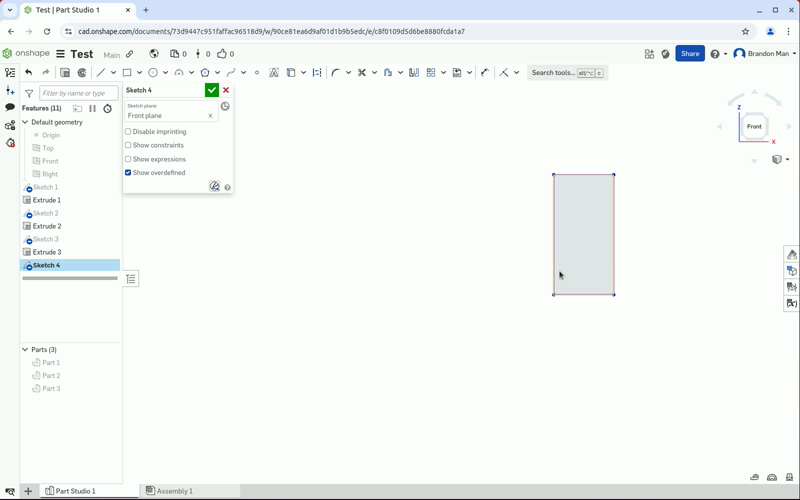
scroll(6)
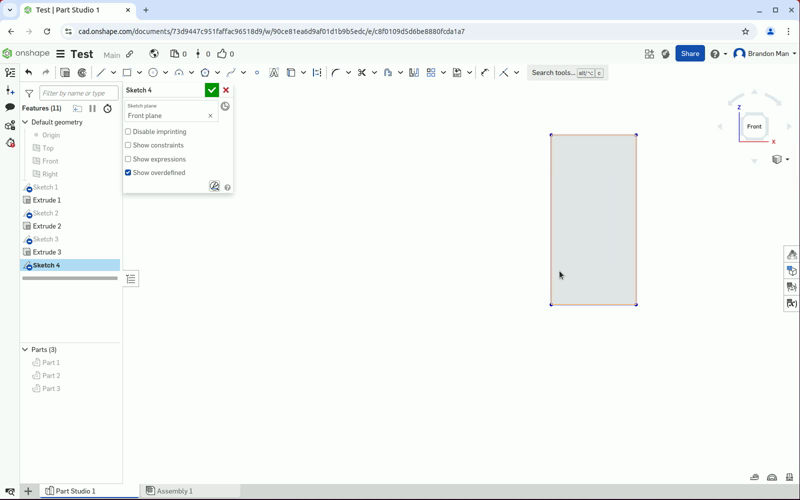
scroll(6)
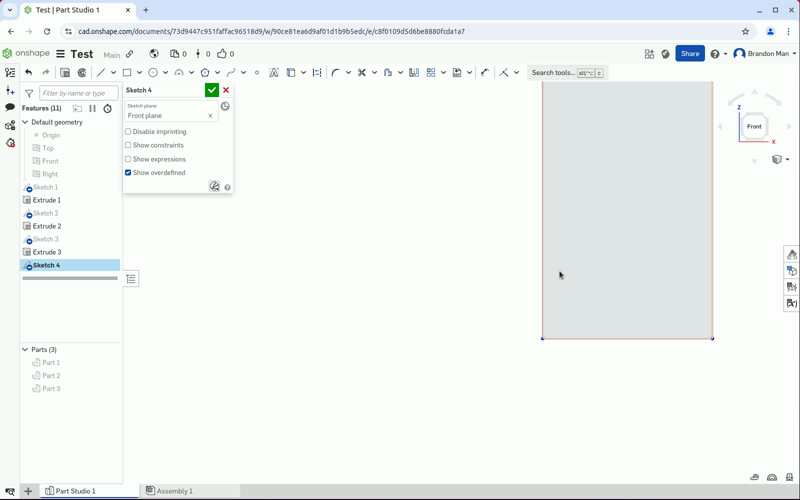
click(559, 270)
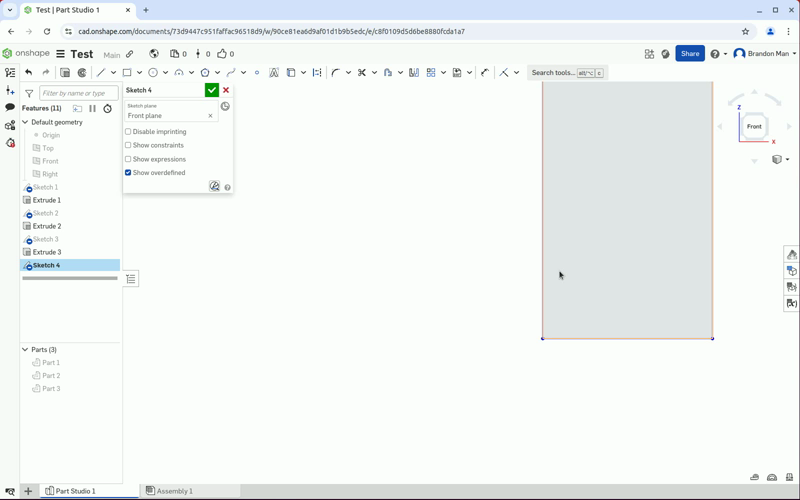
scroll(-6)
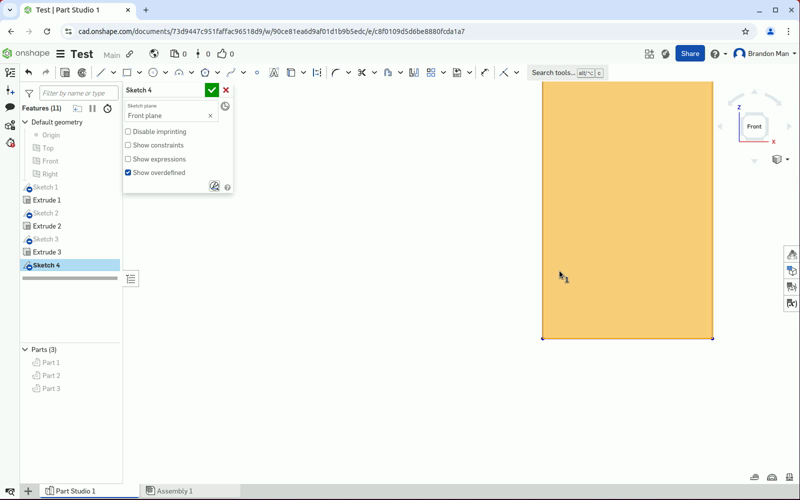
scroll(-6)
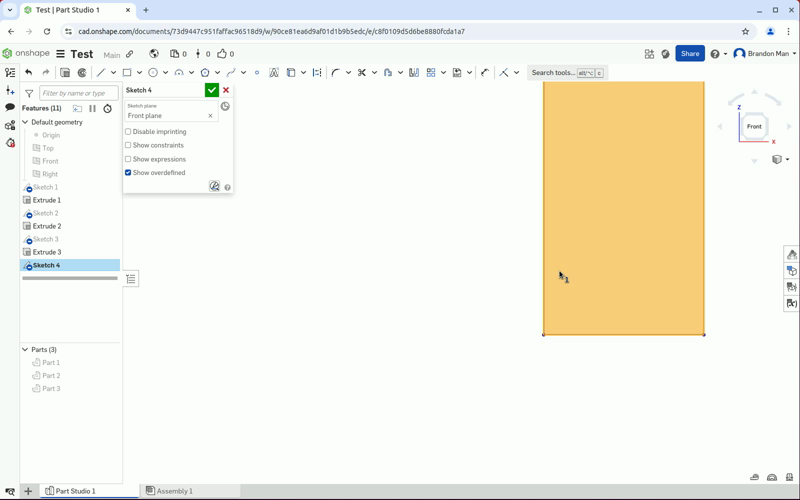
scroll(-6)
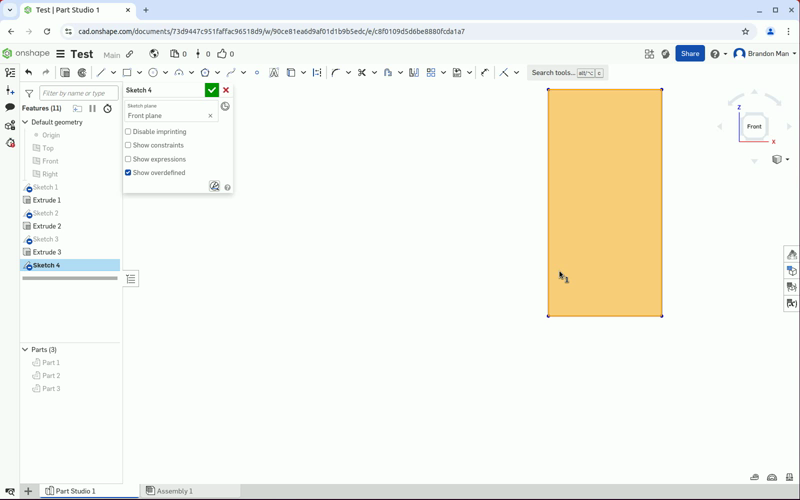
scroll(-6)
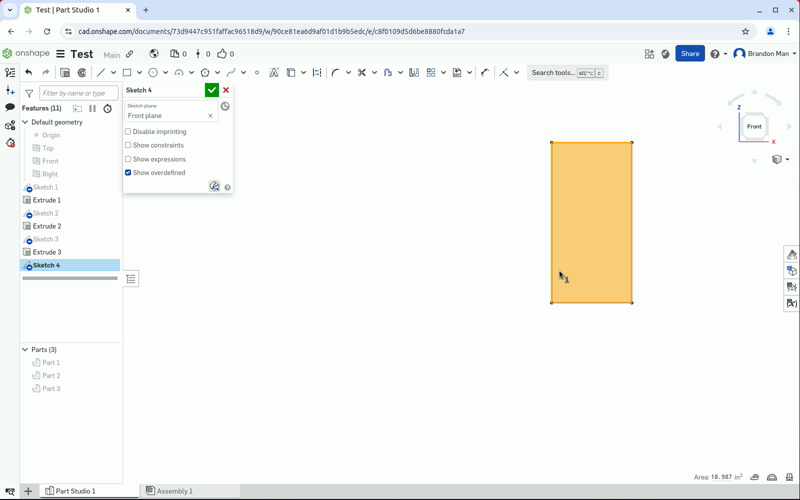
scroll(-6)
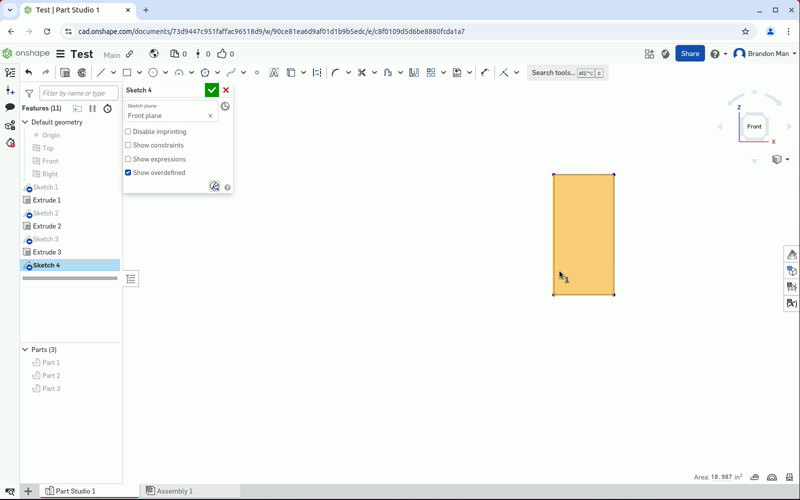
scroll(-6)
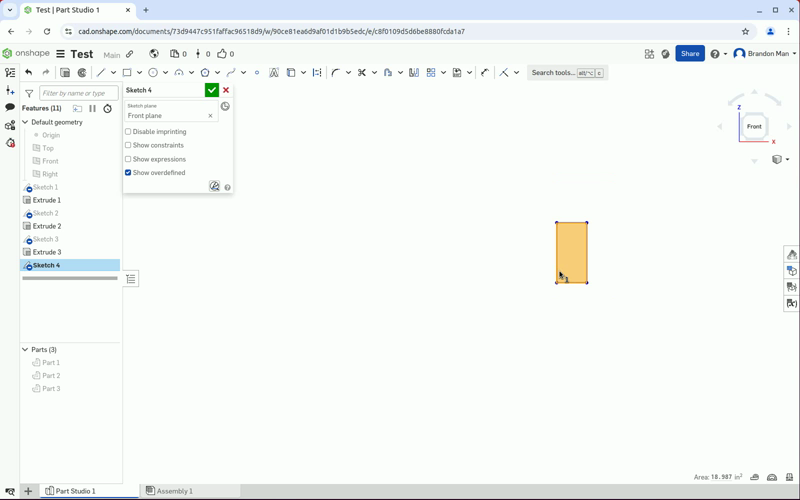
scroll(-6)
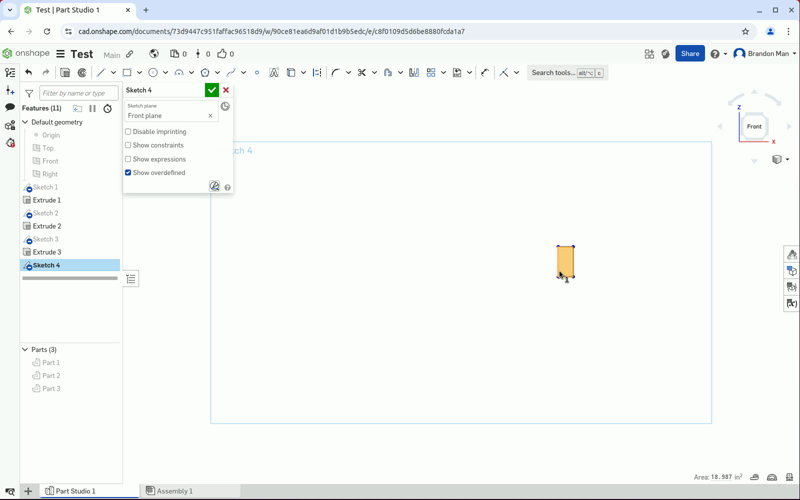
mouse_move(73, 352)
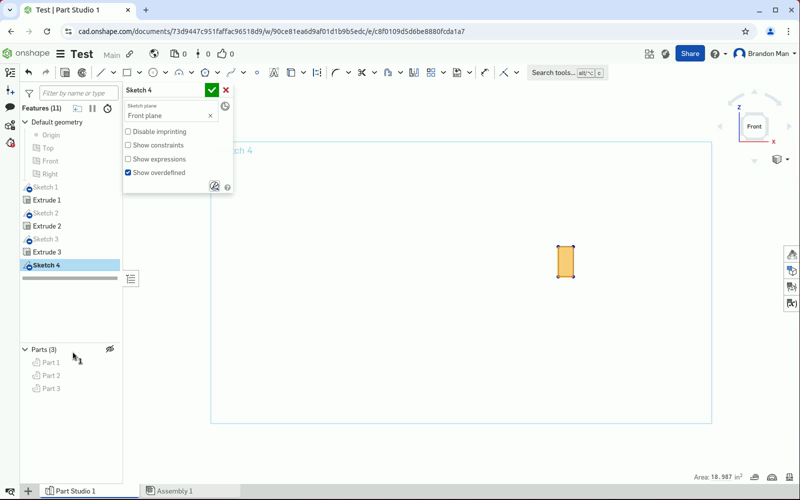
key(shift+y)
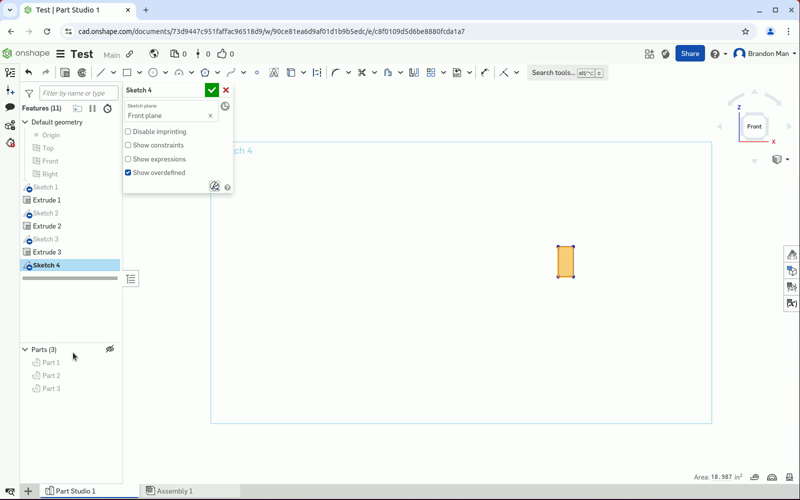
key(shift+e)
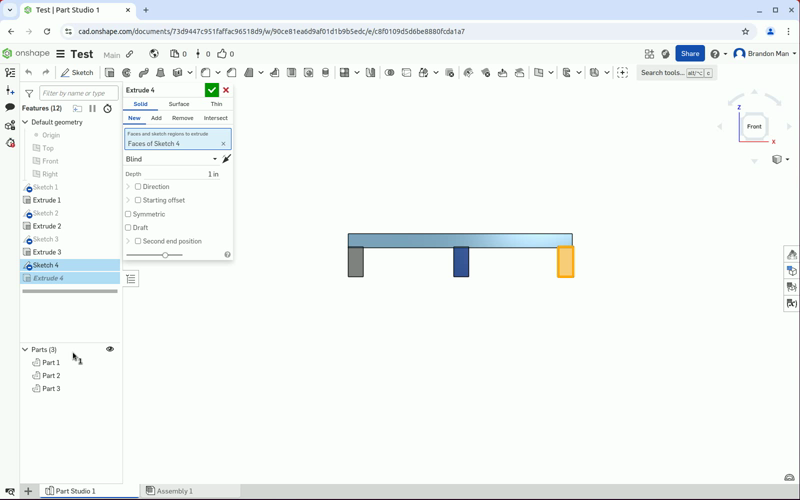
mouse_move(143, 106)
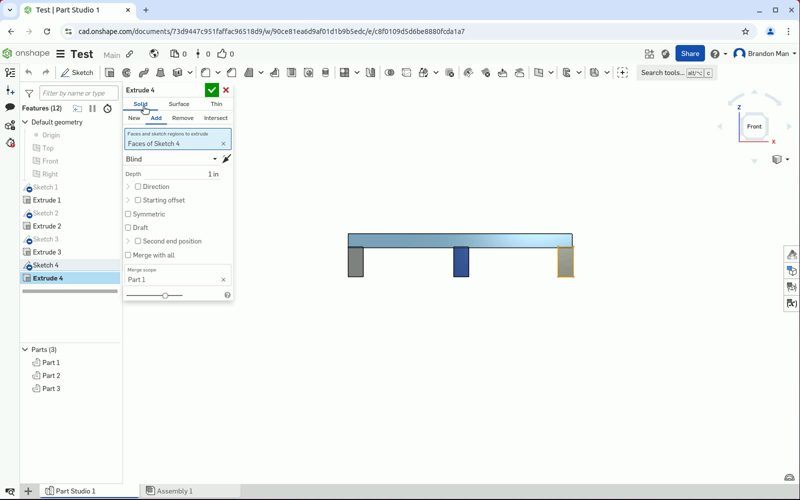
click(143, 106)
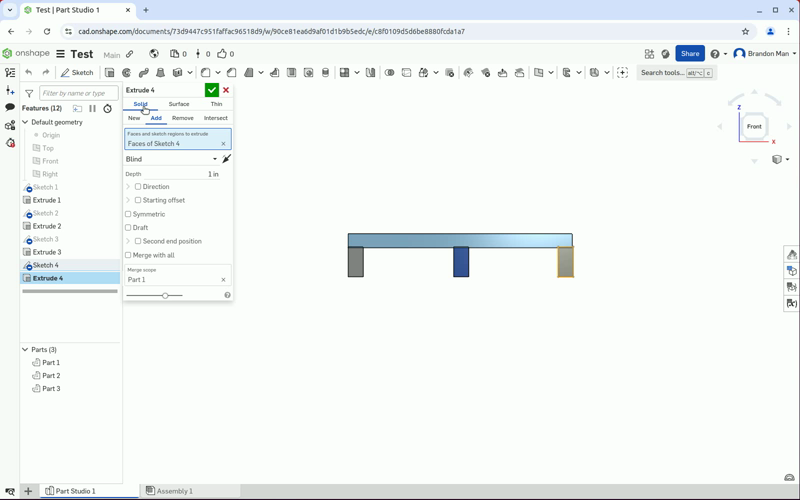
mouse_move(137, 120)
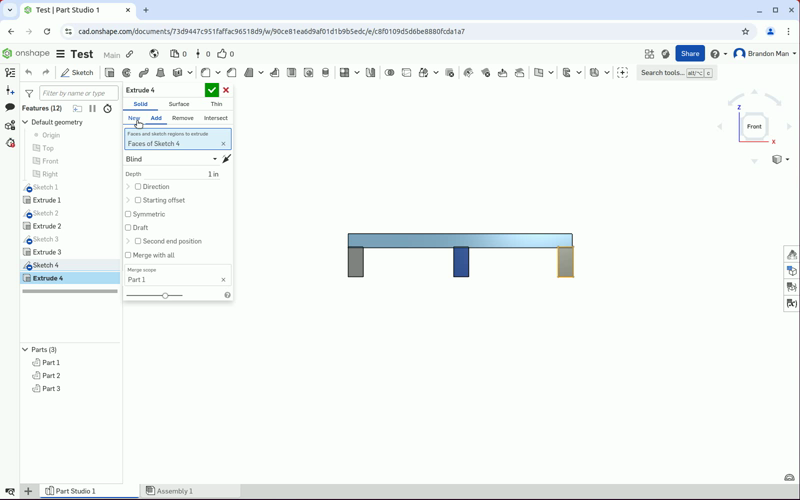
click(137, 120)
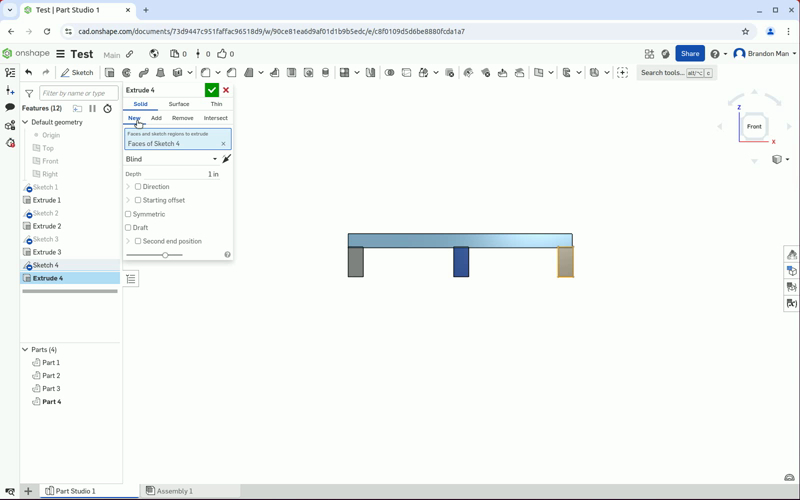
key(tab, 4)
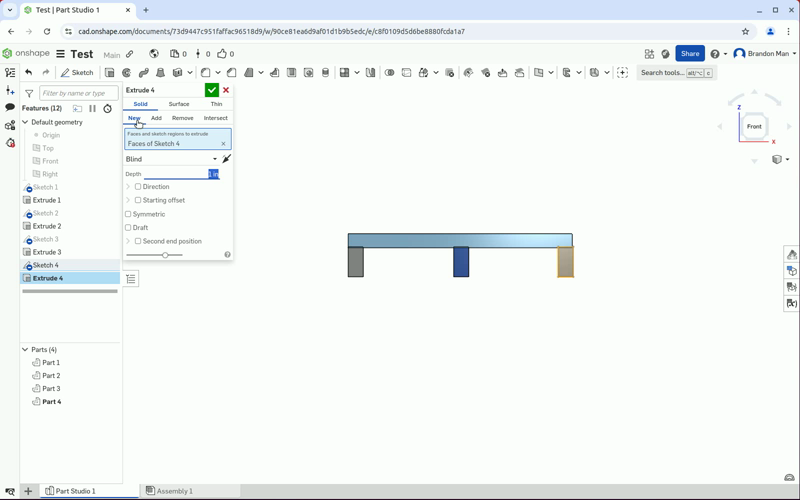
text(3.129)
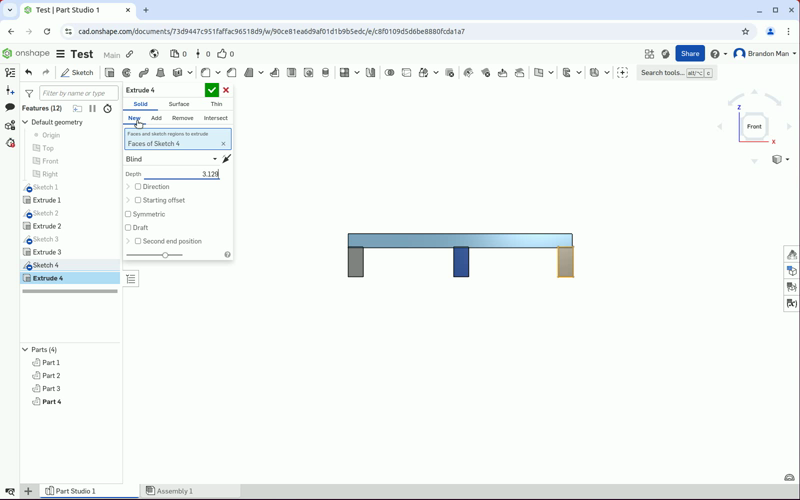
key(enter)
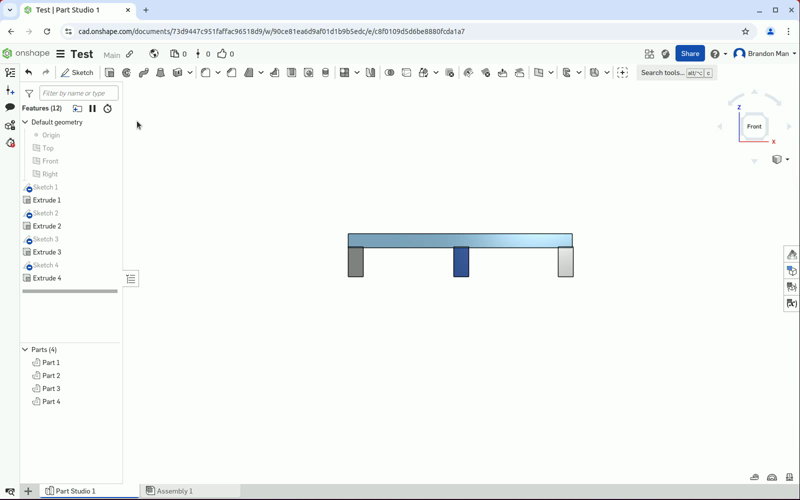
key(shift+h)
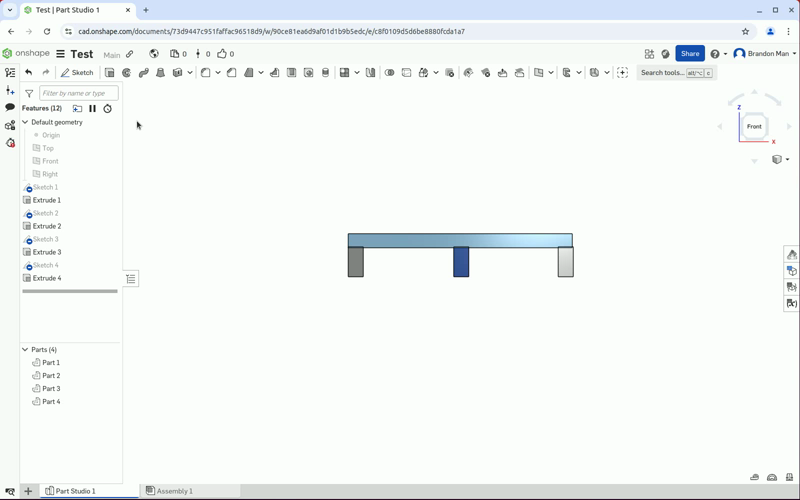
key(shift+h)
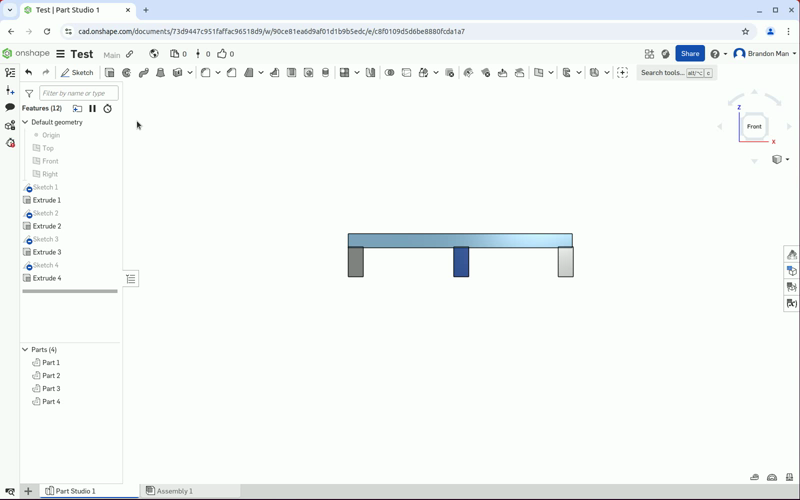
mouse_move(73, 189)
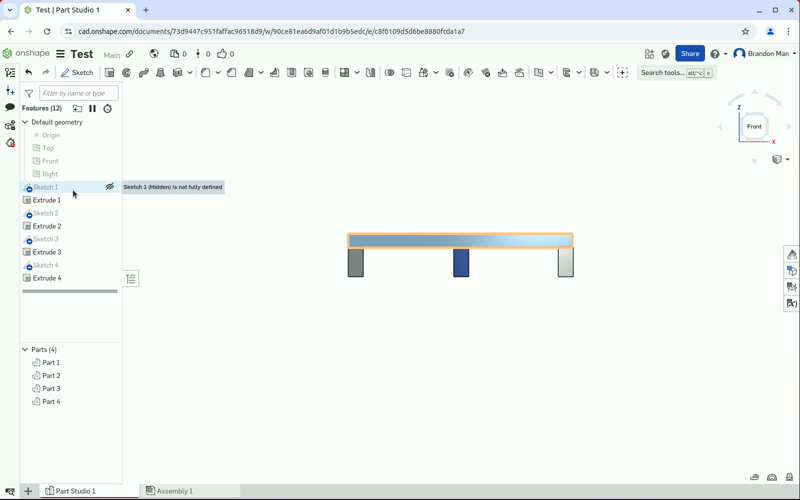
click(73, 189)
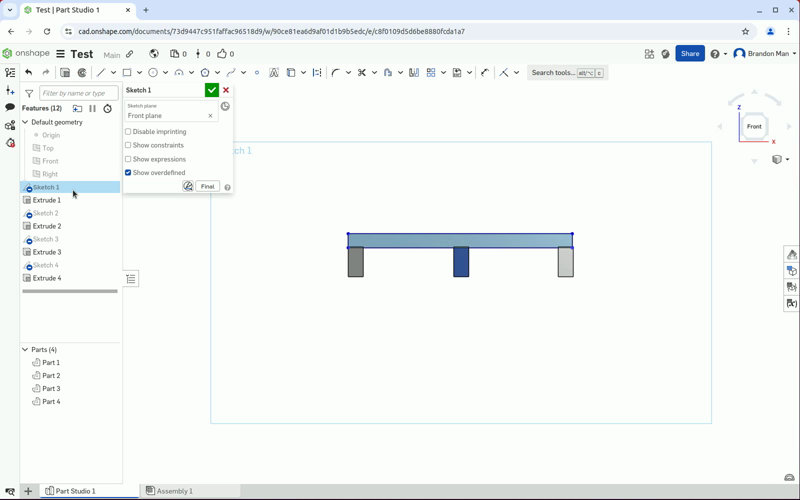
mouse_move(229, 92)
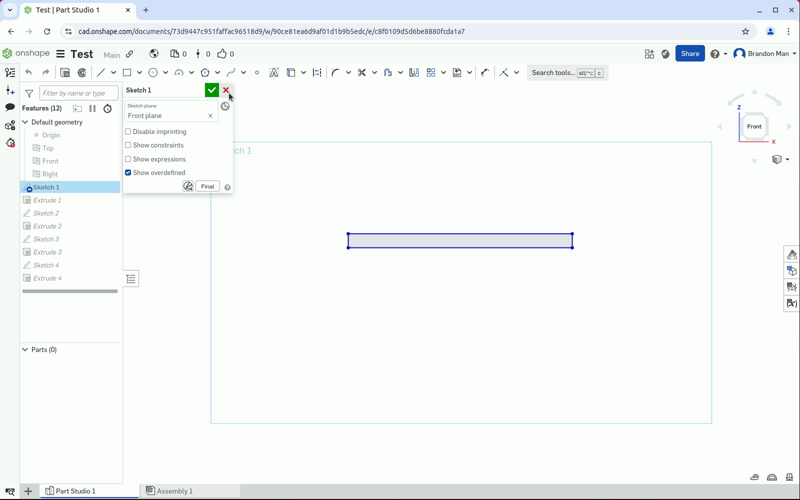
click(229, 92)
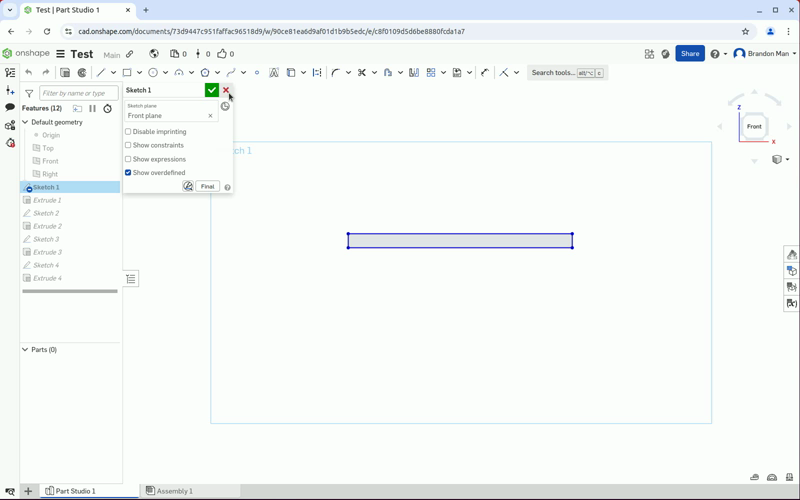
key(shift+s)
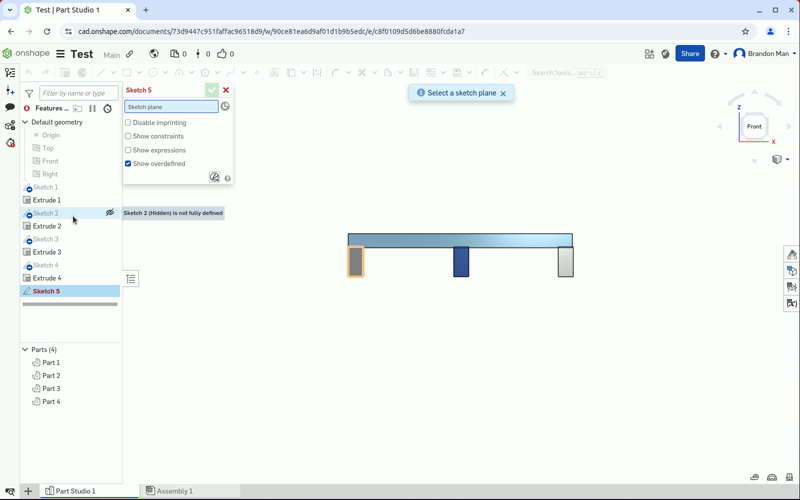
scroll(3)
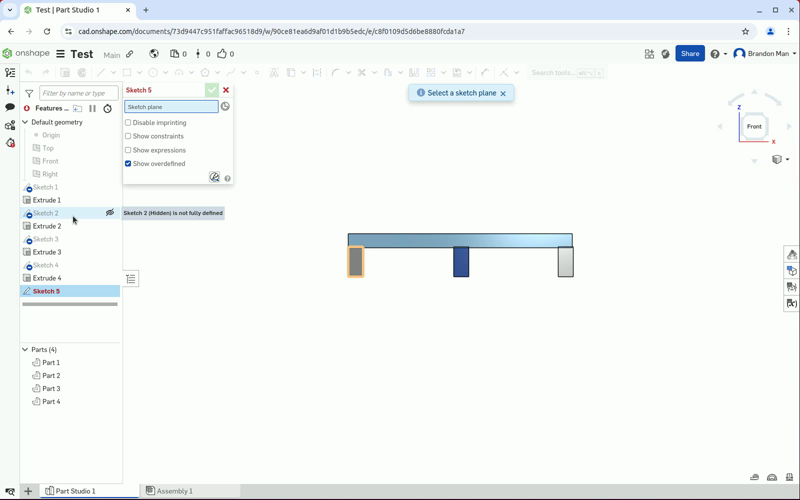
mouse_move(73, 163)
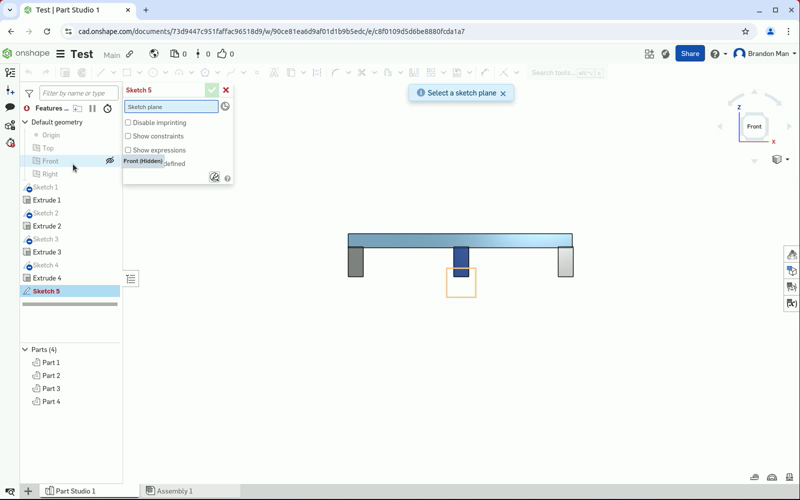
click(73, 163)
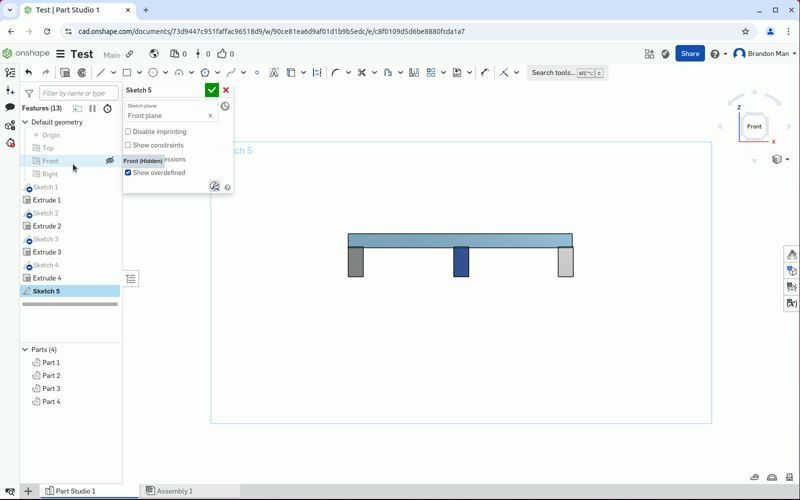
mouse_move(73, 352)
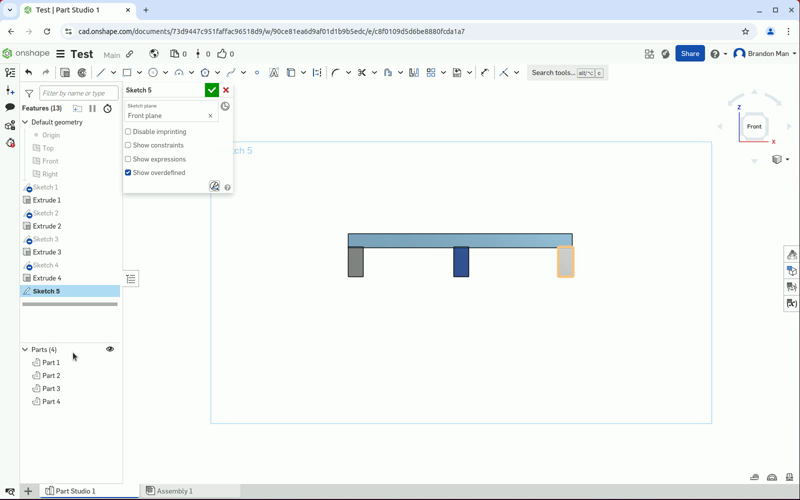
key(y)
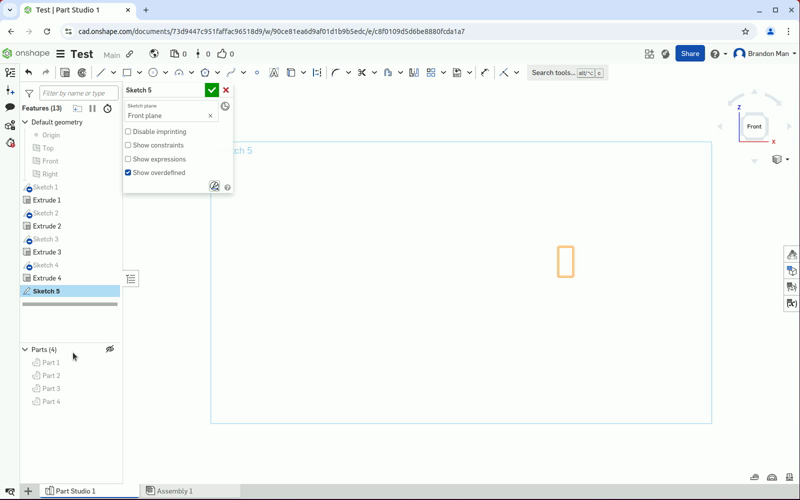
key(l)
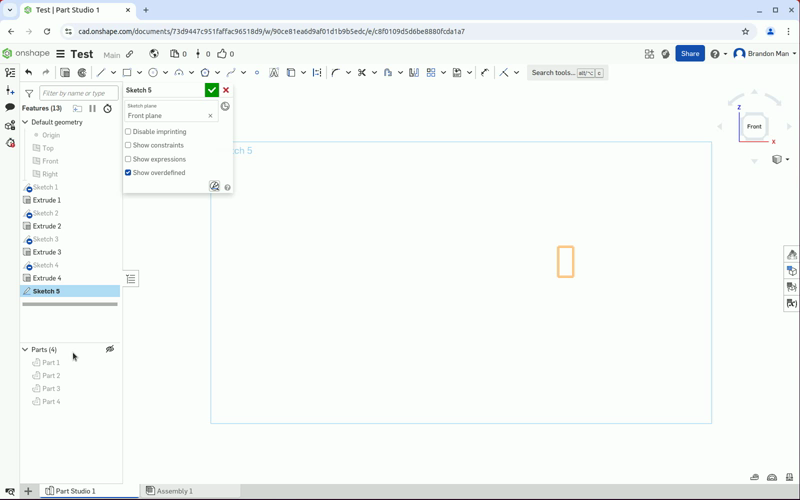
key_down(shift)
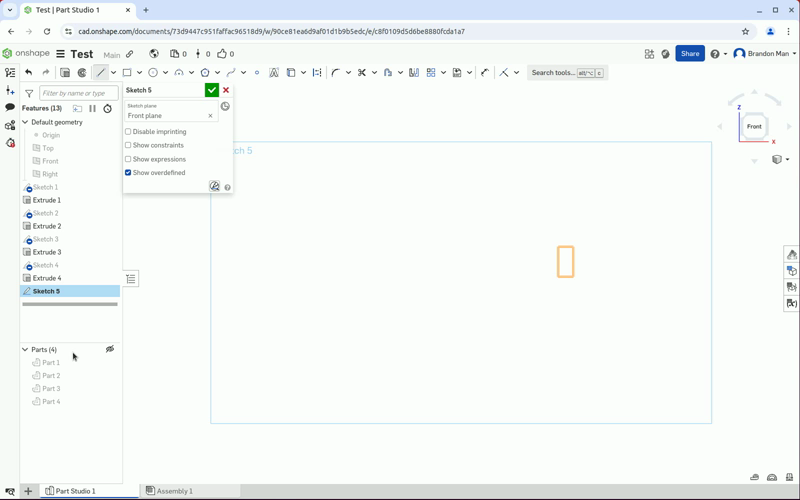
mouse_move(348, 288)
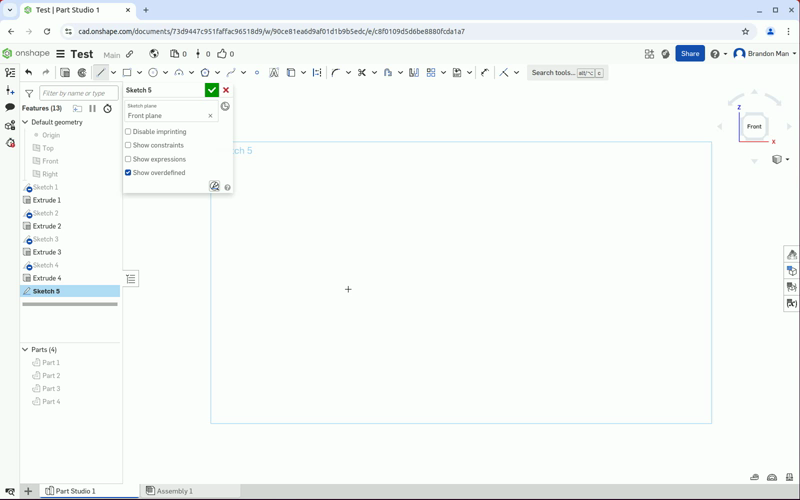
click(348, 288)
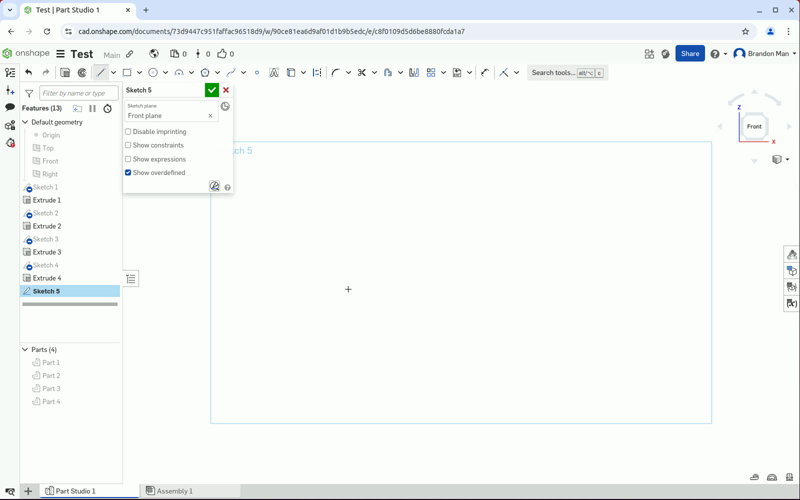
key_up(shift)
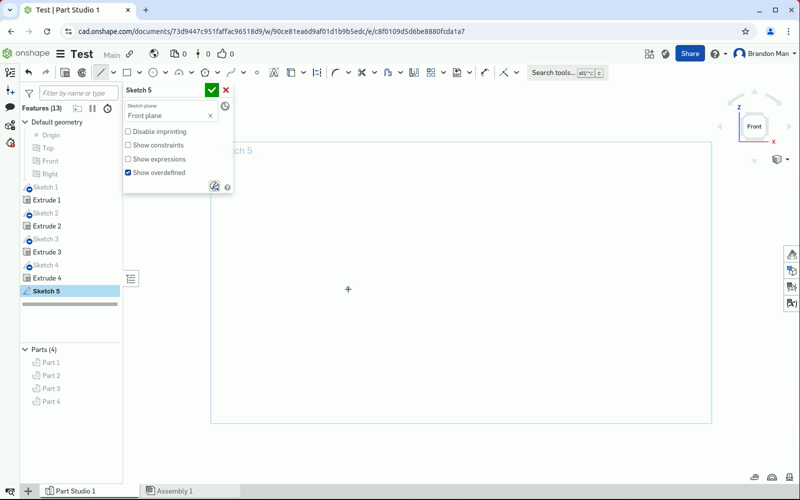
key_down(shift)
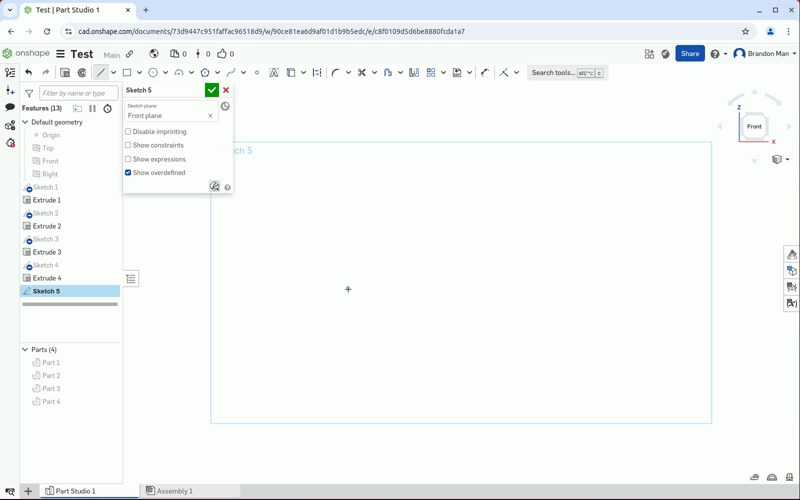
mouse_move(572, 288)
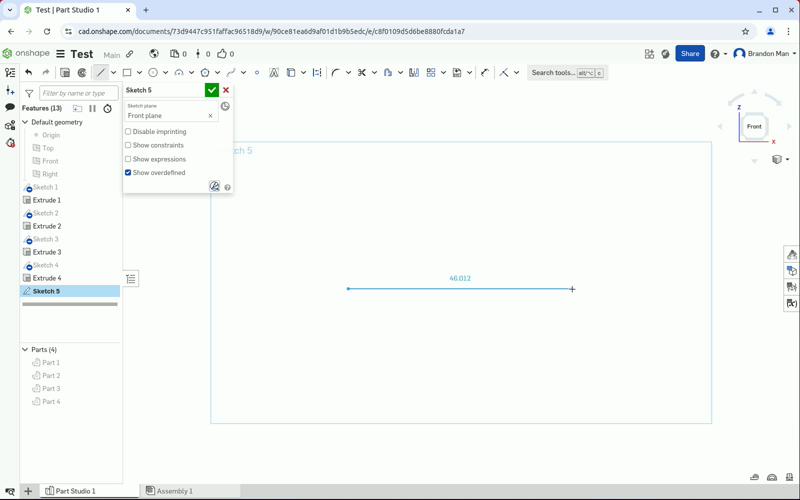
click(572, 288)
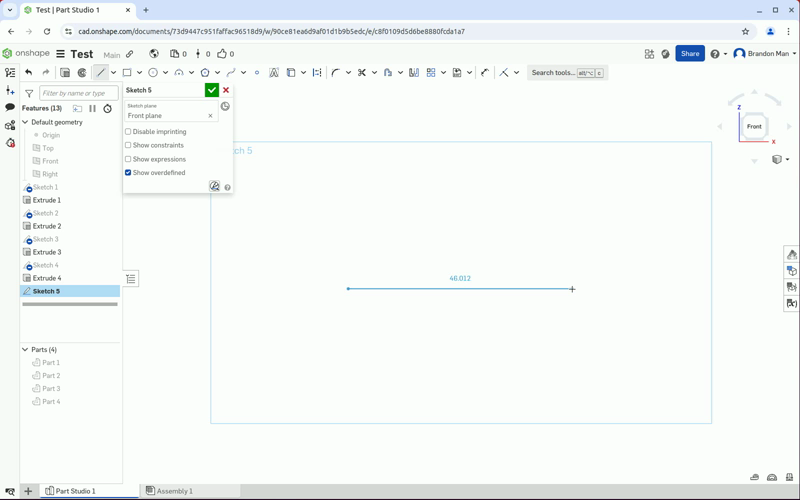
key_up(shift)
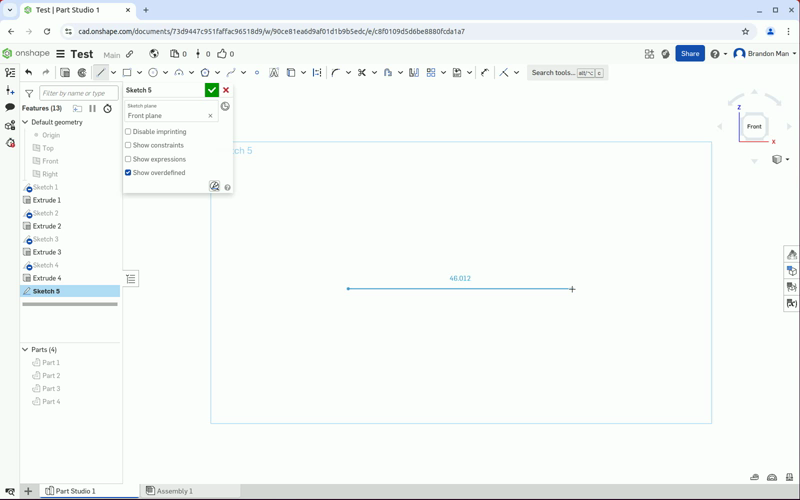
key_down(shift)
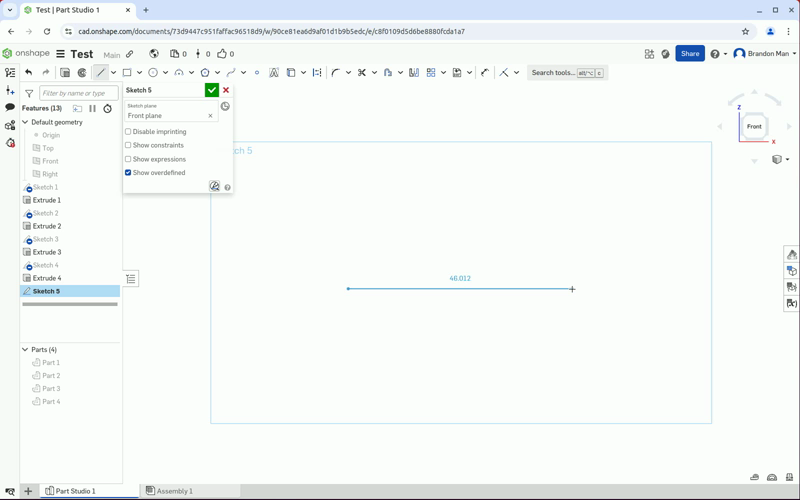
mouse_move(589, 288)
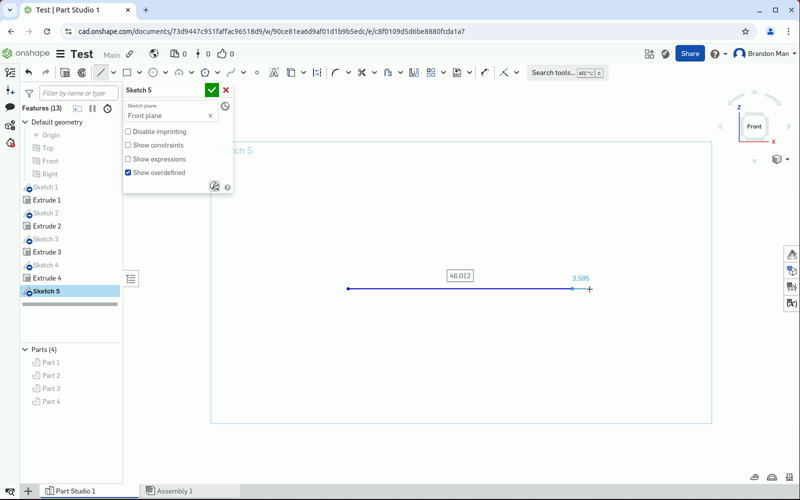
mouse_move(572, 276)
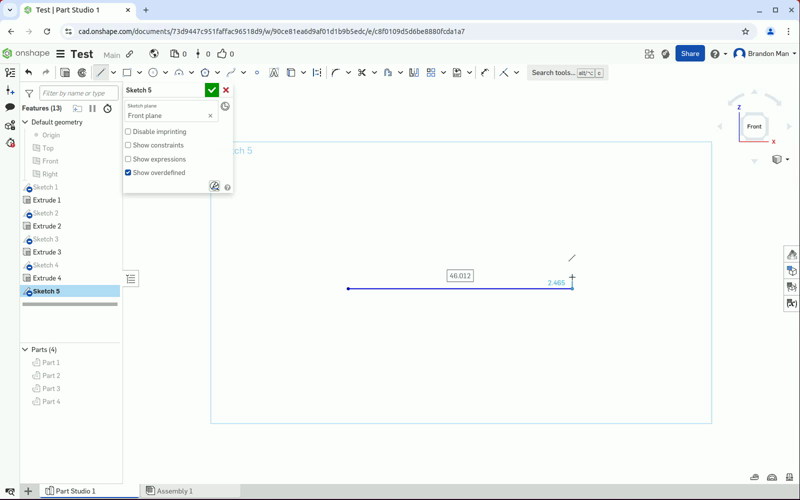
click(572, 276)
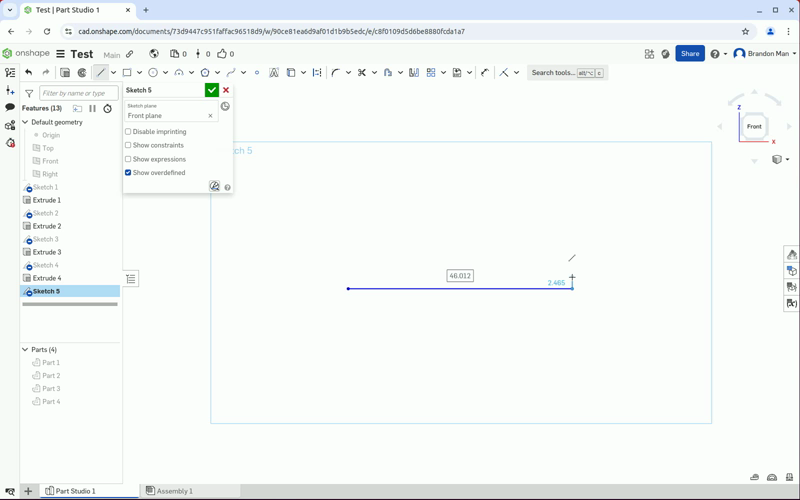
key_up(shift)
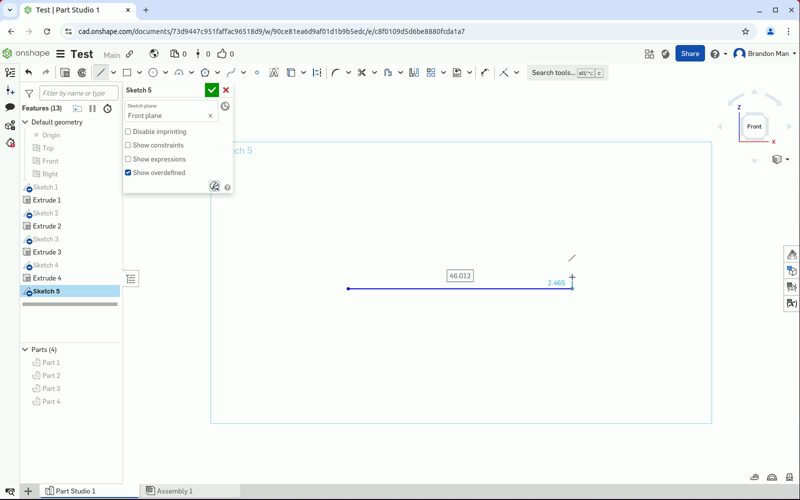
key_down(shift)
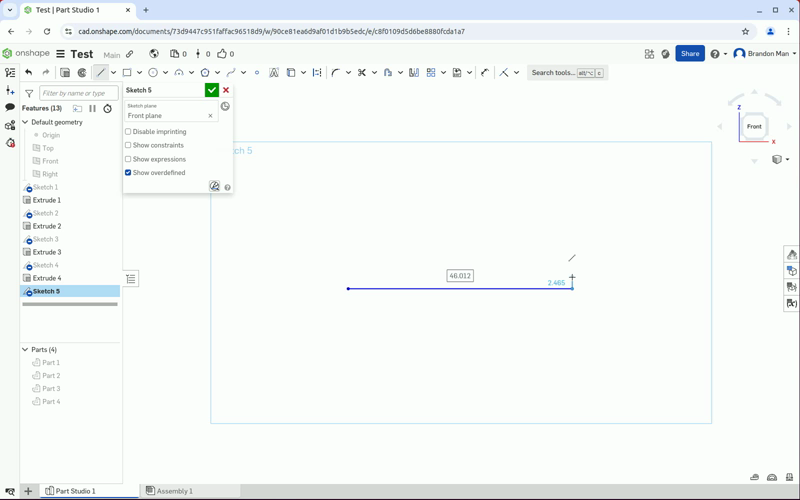
mouse_move(589, 276)
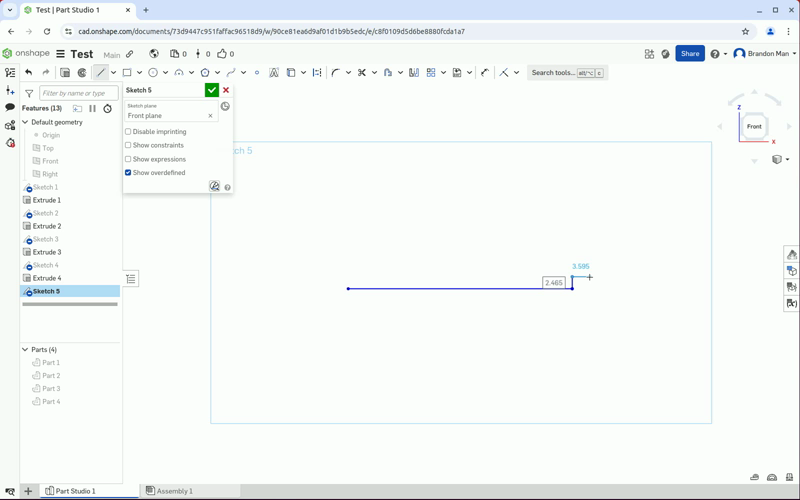
mouse_move(558, 276)
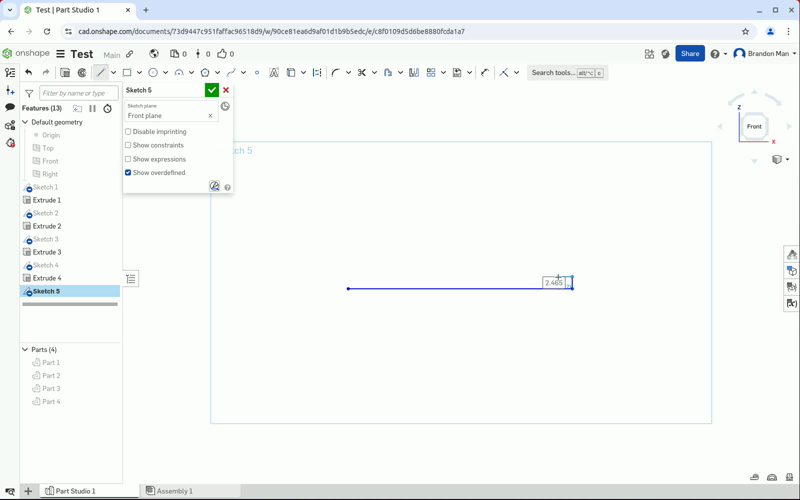
click(558, 276)
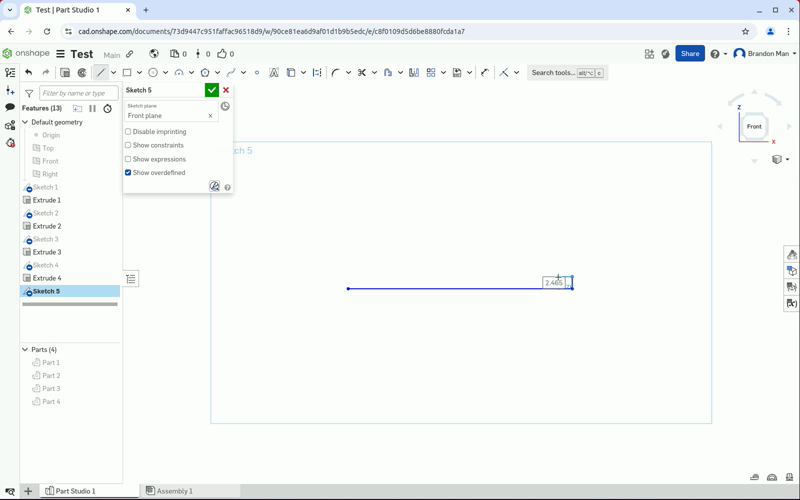
key_up(shift)
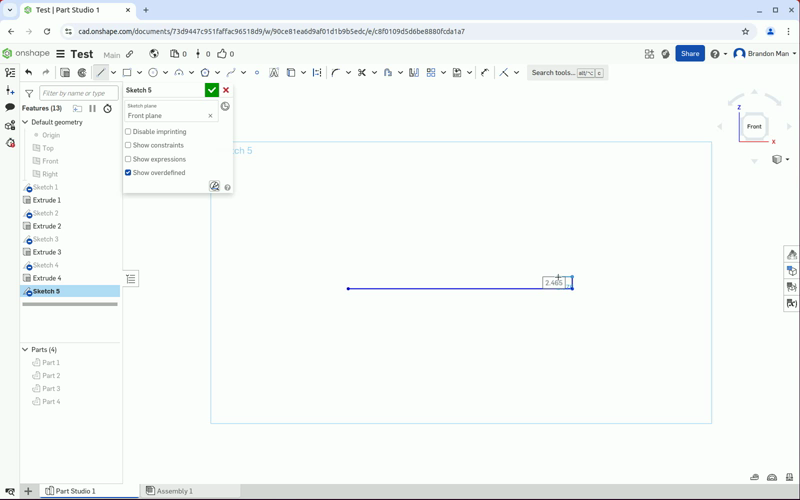
key_down(shift)
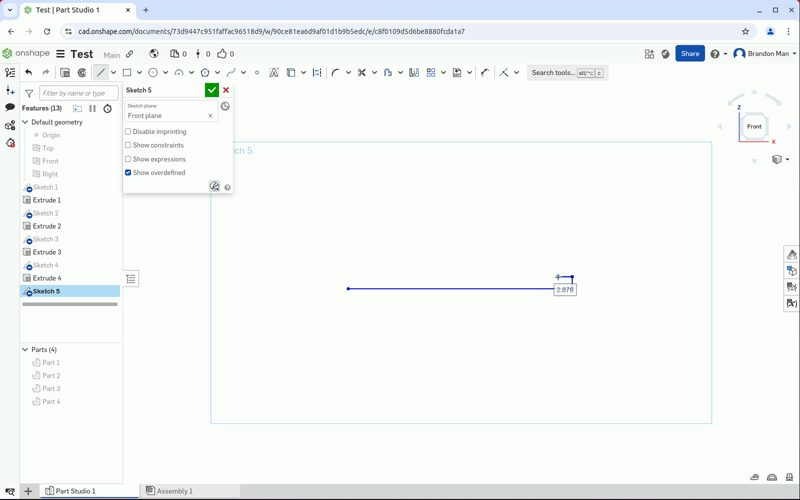
mouse_move(468, 276)
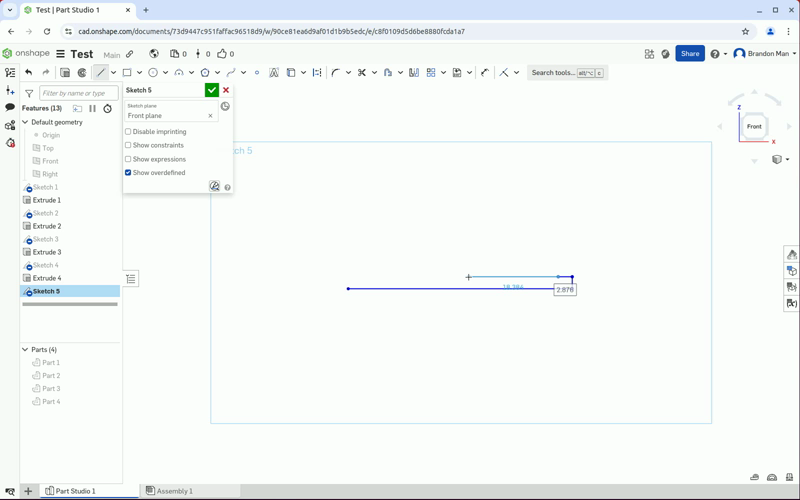
click(468, 276)
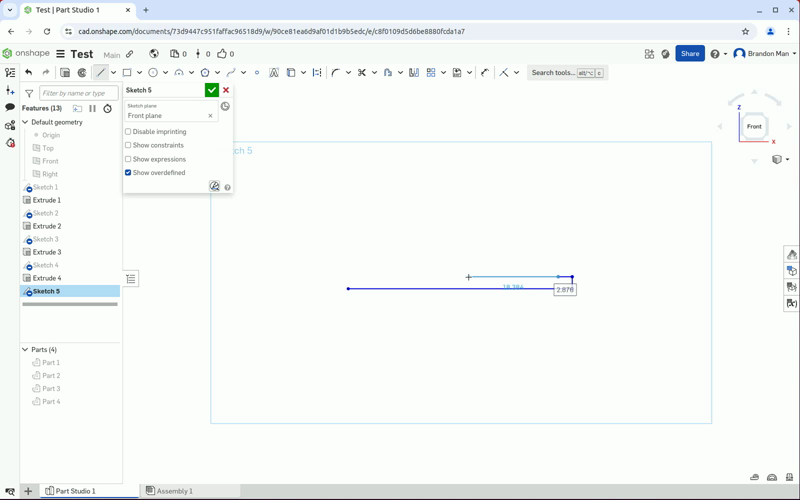
key_up(shift)
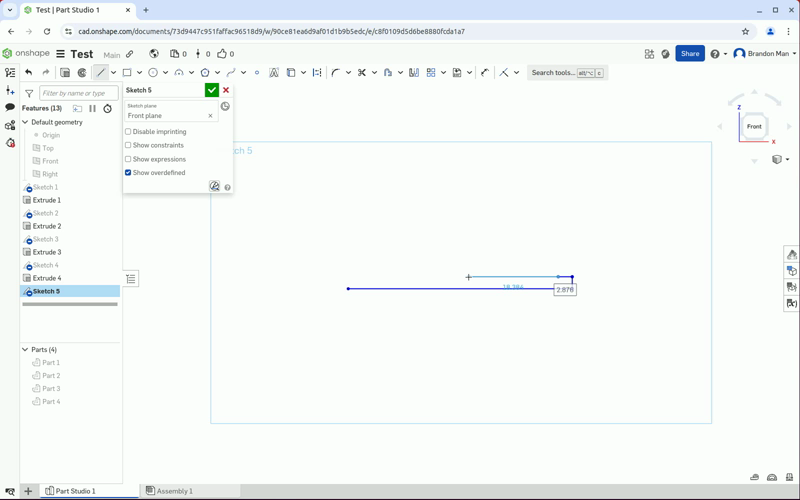
key_down(shift)
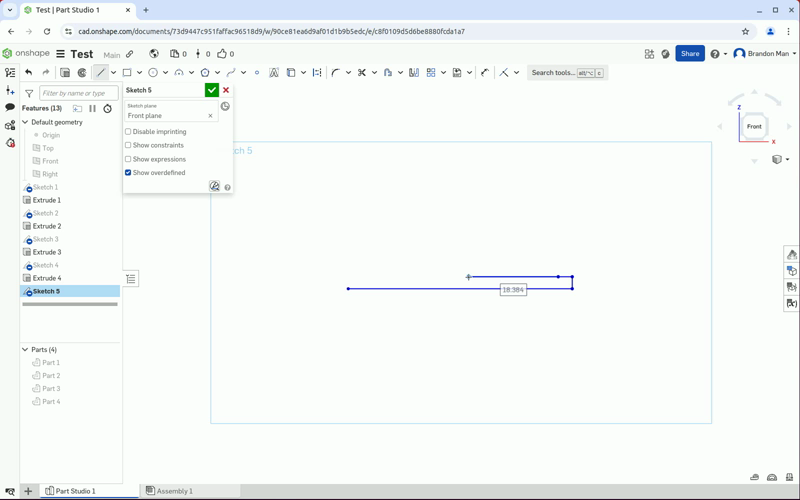
mouse_move(498, 276)
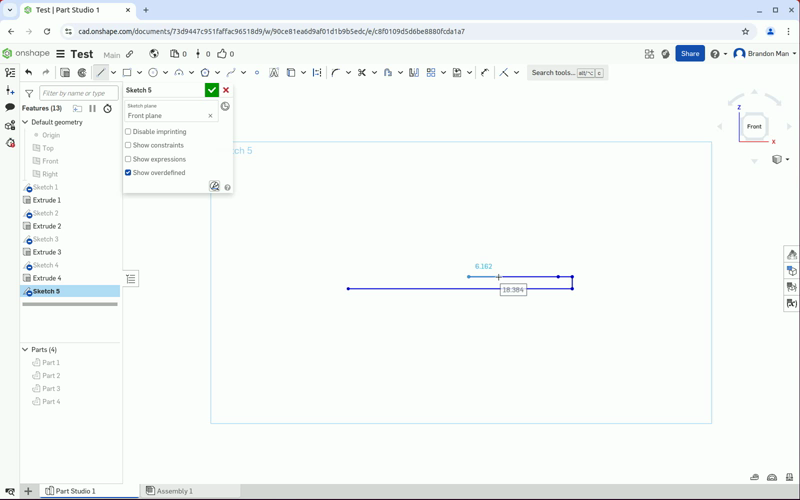
mouse_move(452, 276)
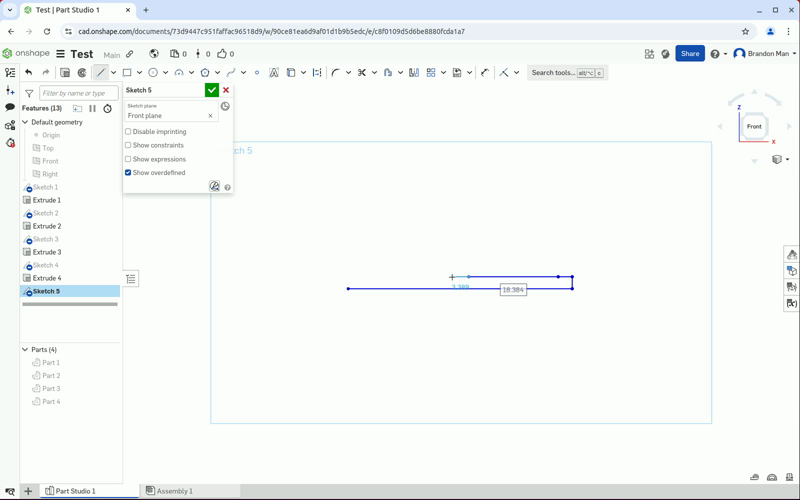
click(452, 276)
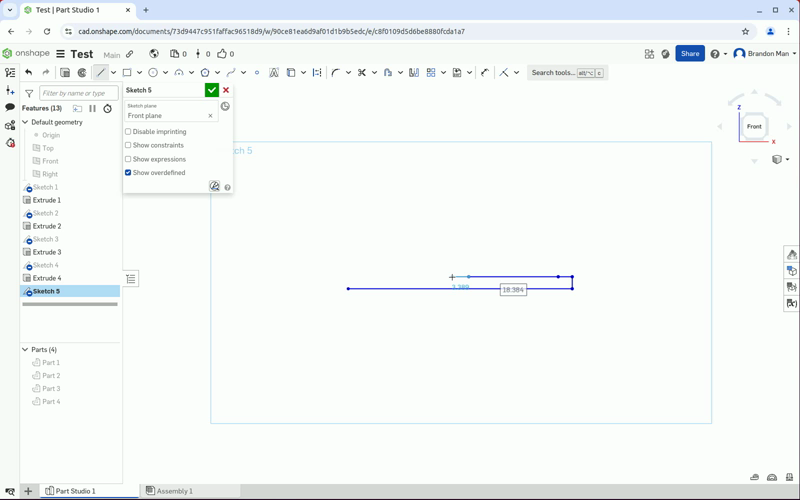
key_up(shift)
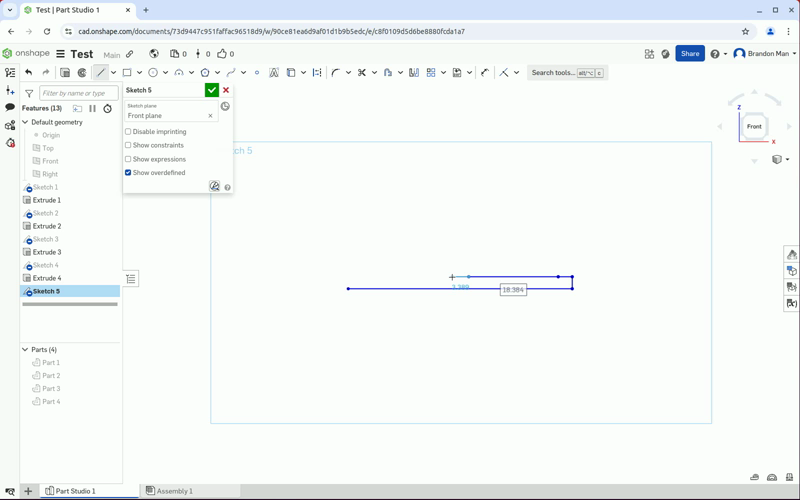
key_down(shift)
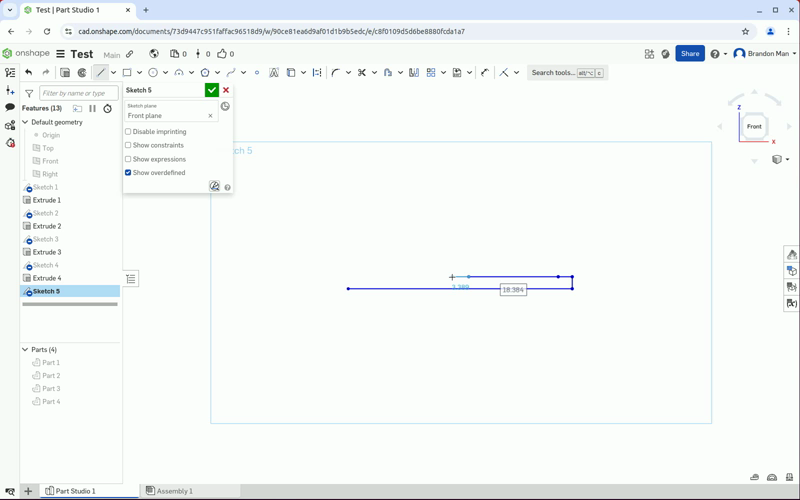
mouse_move(362, 276)
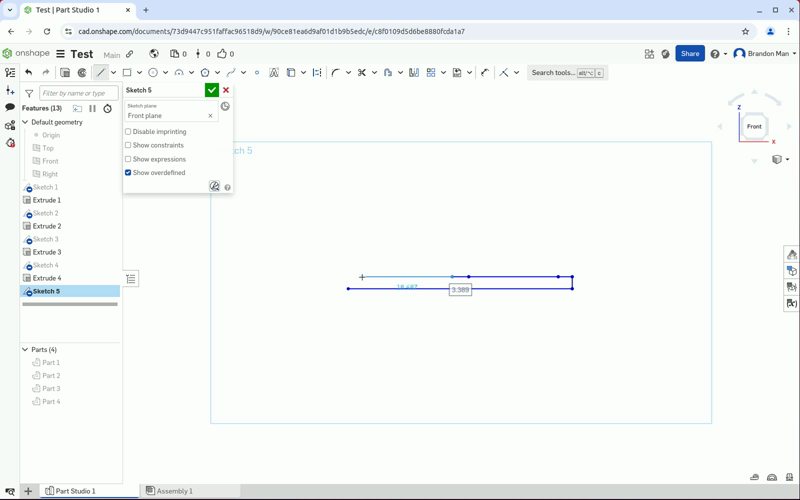
click(362, 276)
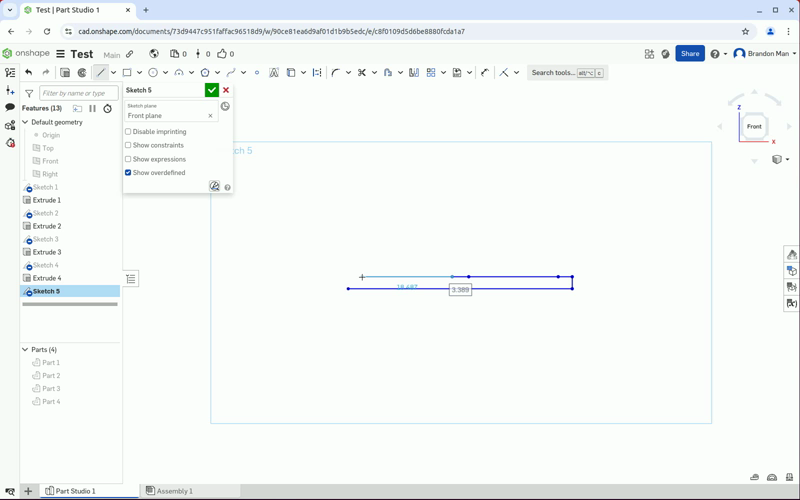
key_up(shift)
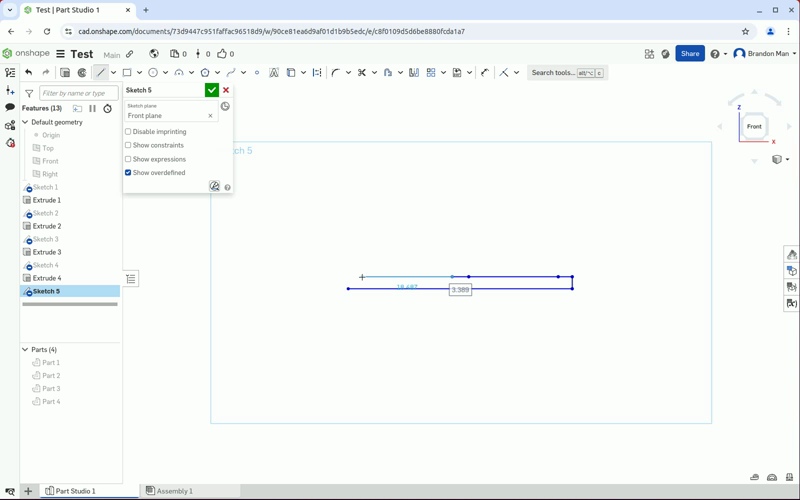
key_down(shift)
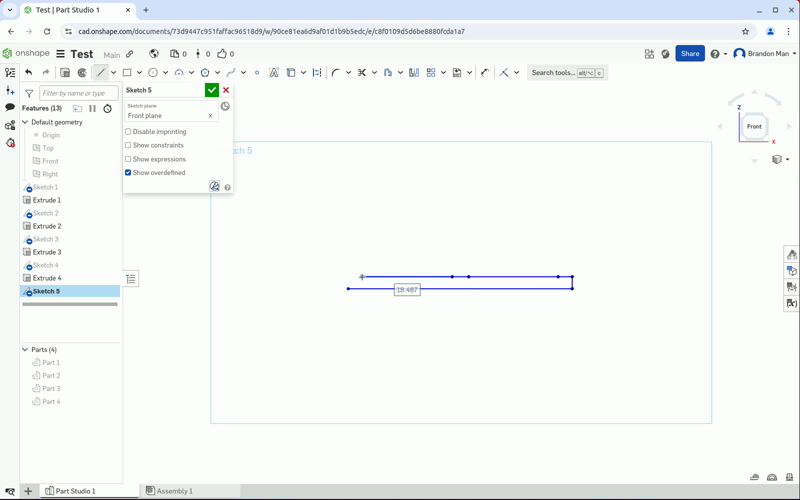
mouse_move(392, 276)
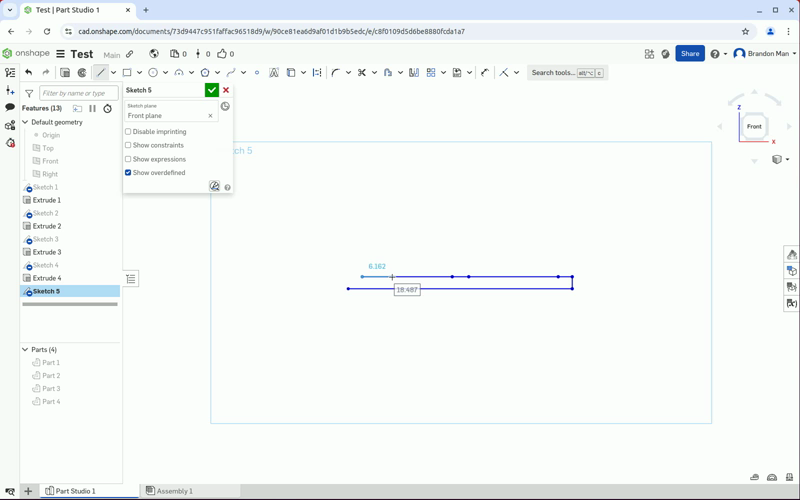
mouse_move(348, 276)
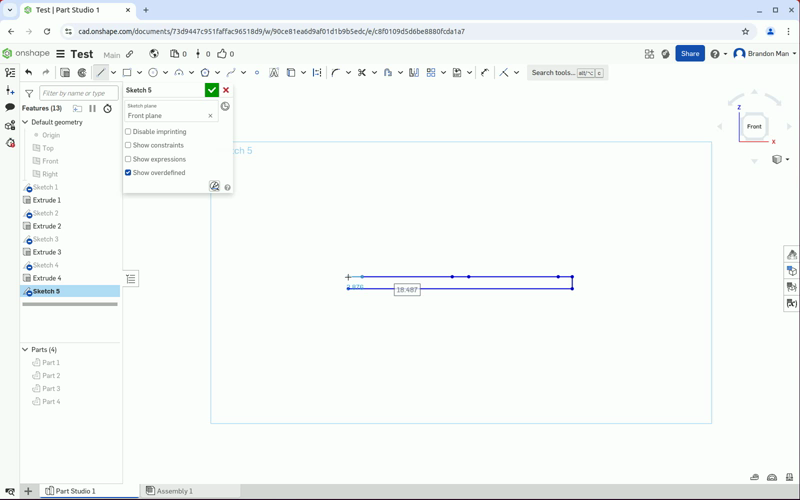
click(348, 276)
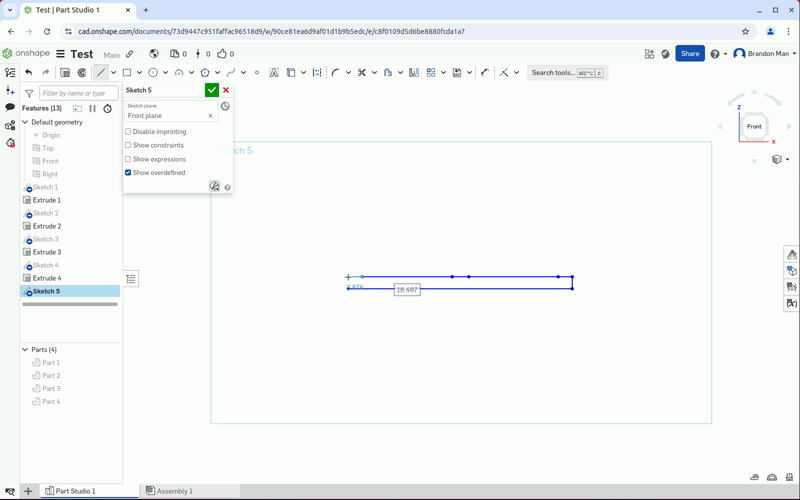
key_up(shift)
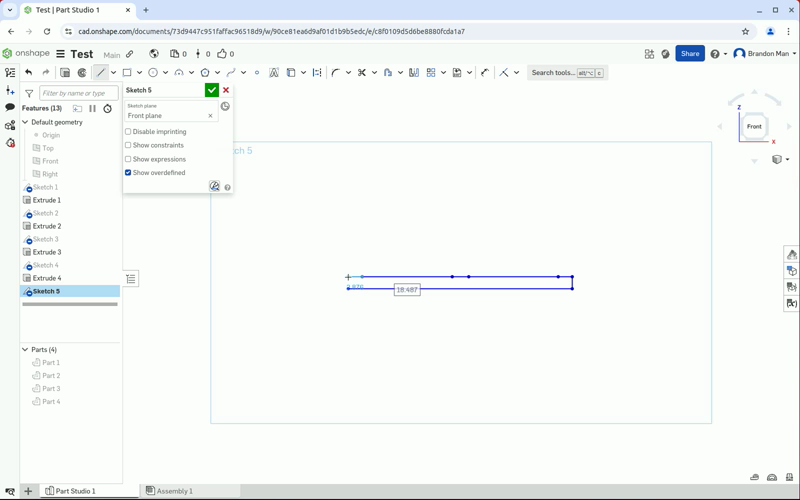
mouse_move(378, 276)
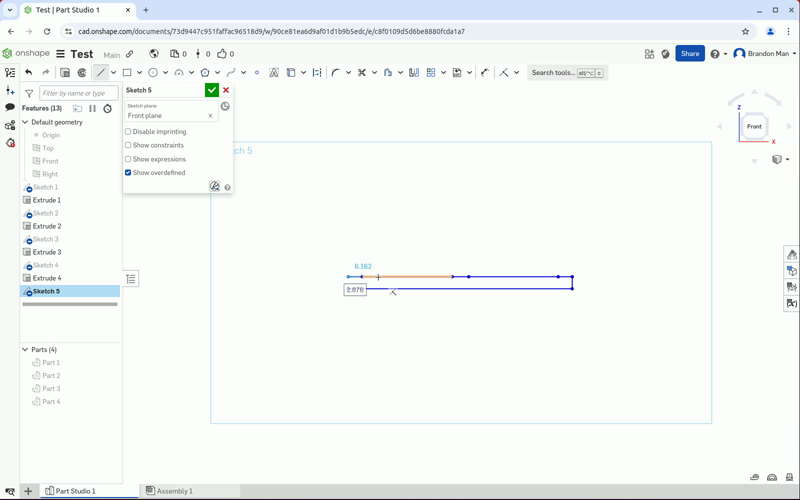
key_down(shift)
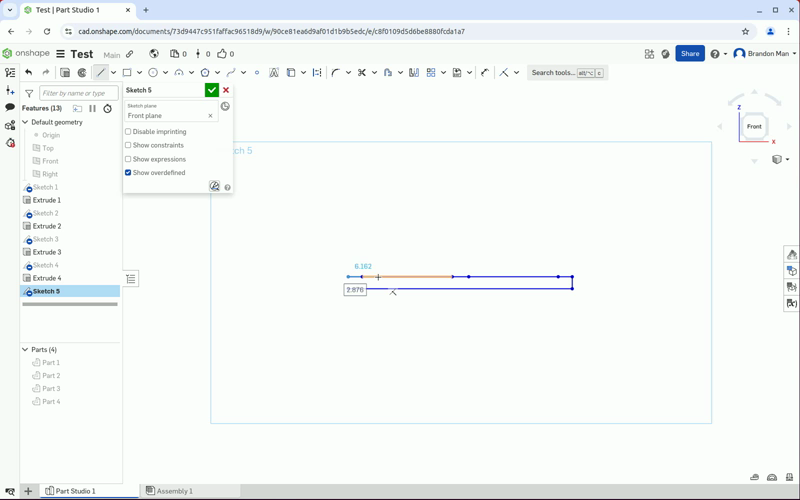
mouse_move(348, 288)
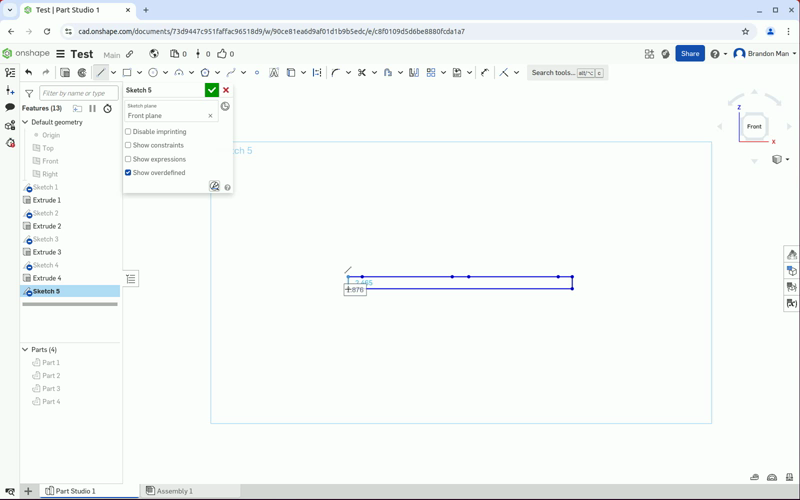
key_up(shift)
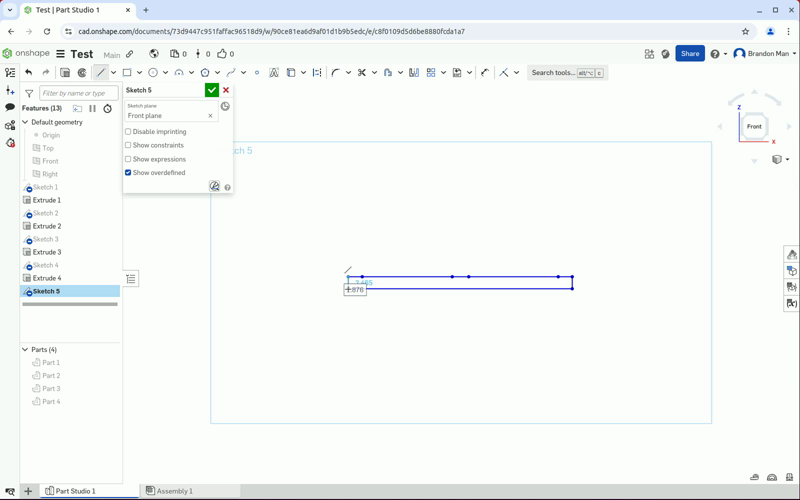
click(348, 288)
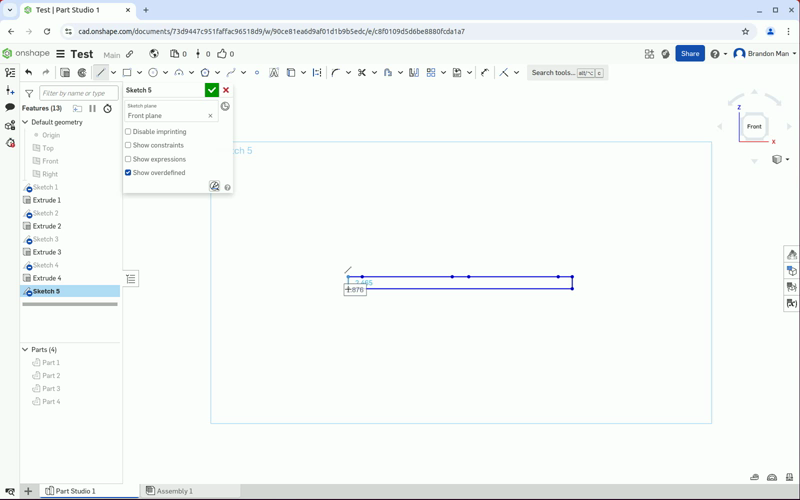
key(esc)
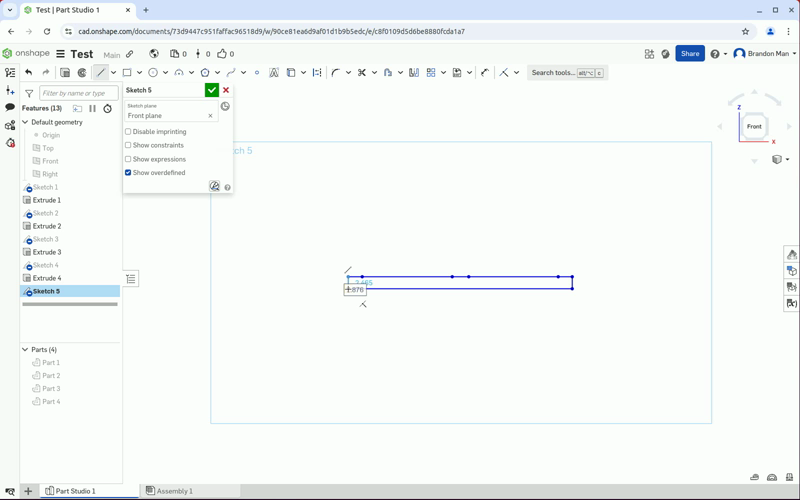
mouse_move(501, 281)
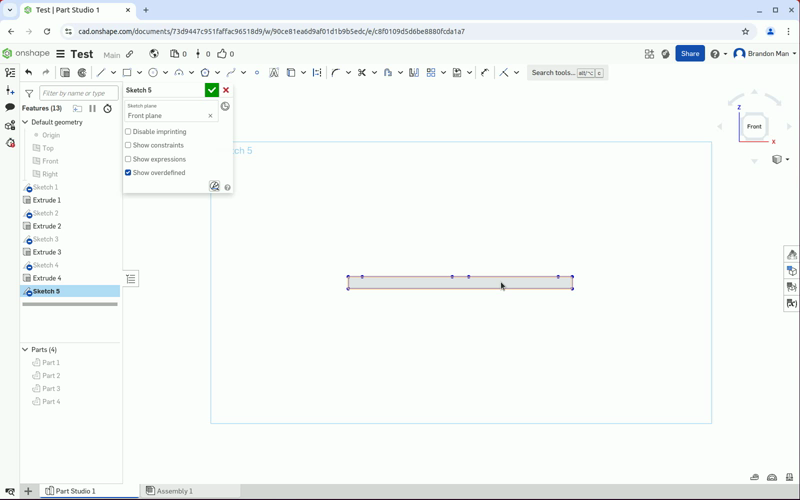
click(501, 281)
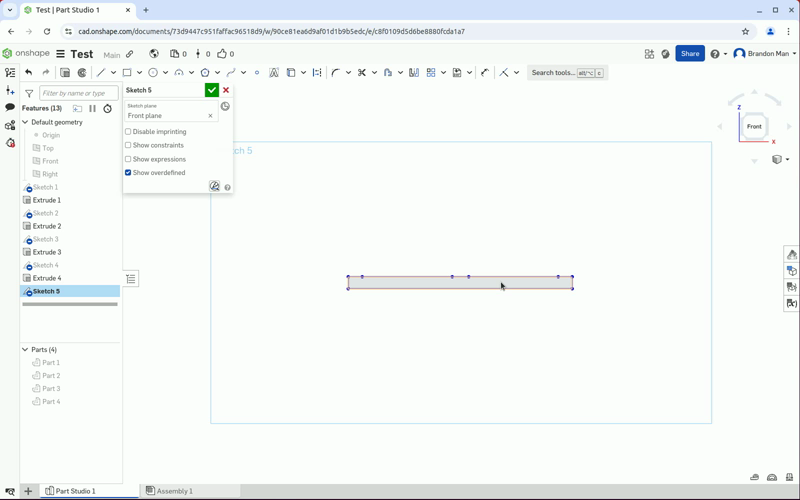
mouse_move(73, 352)
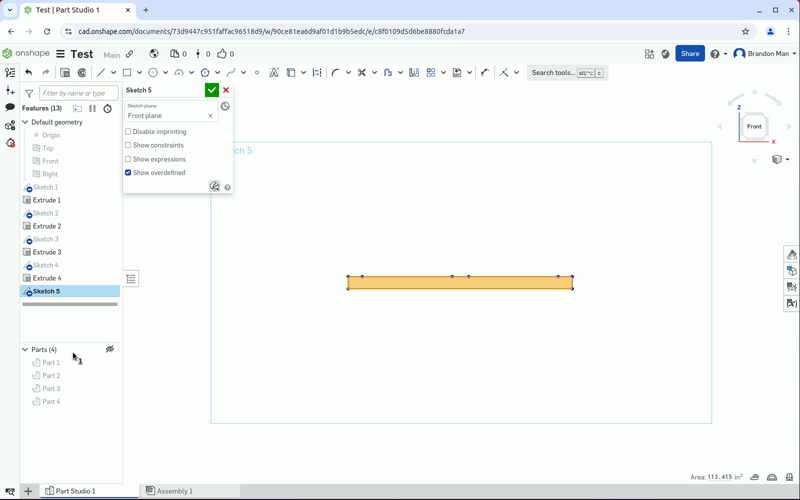
key(shift+y)
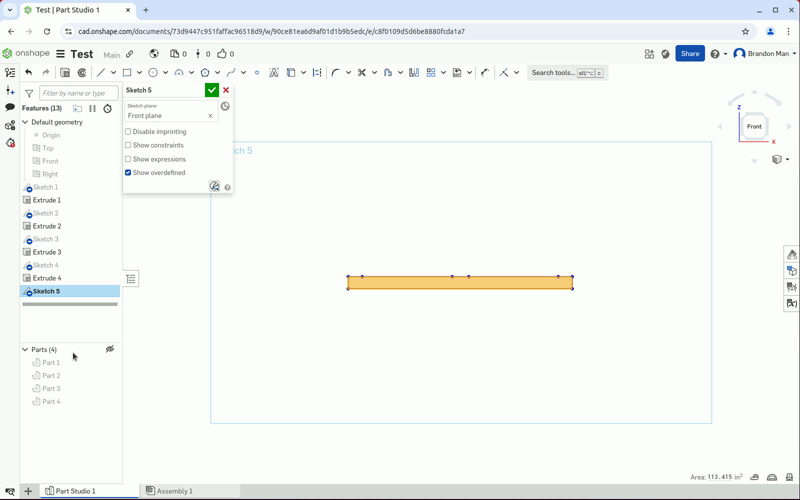
key(shift+e)
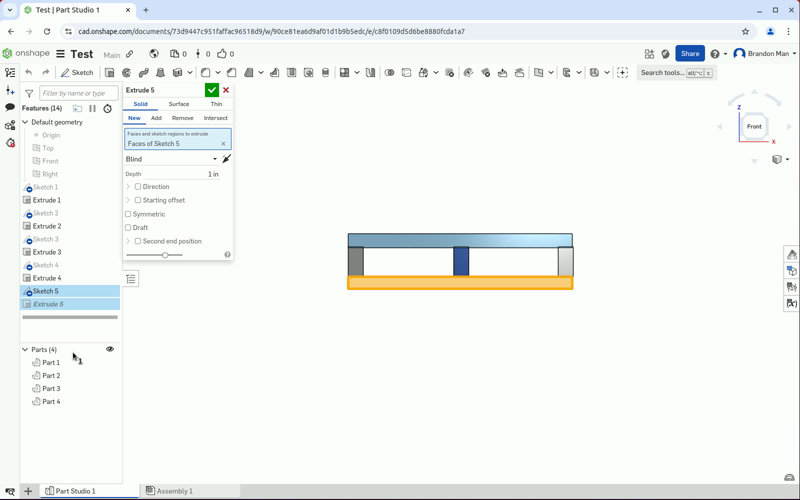
mouse_move(143, 106)
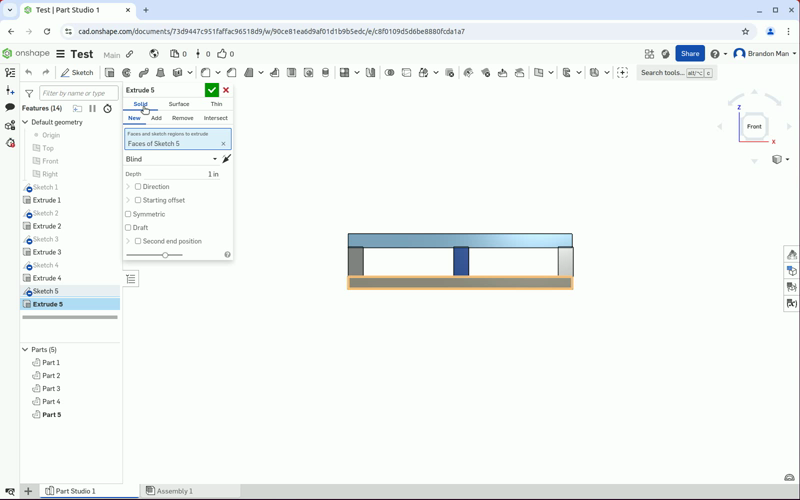
click(143, 106)
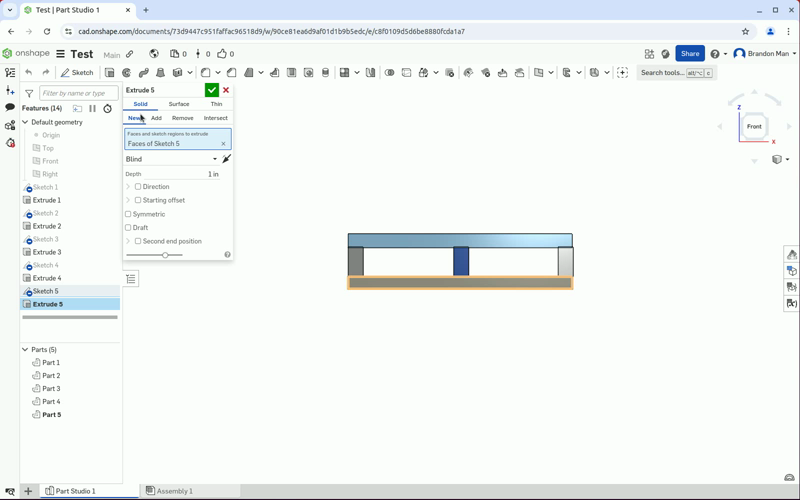
mouse_move(137, 120)
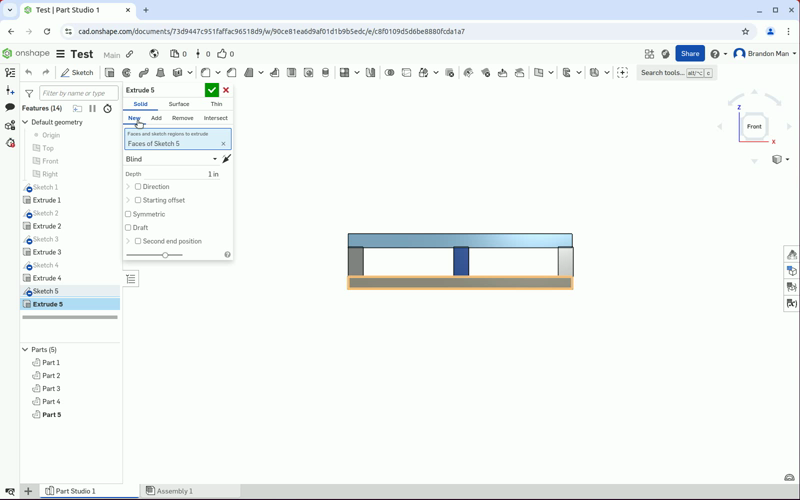
click(137, 120)
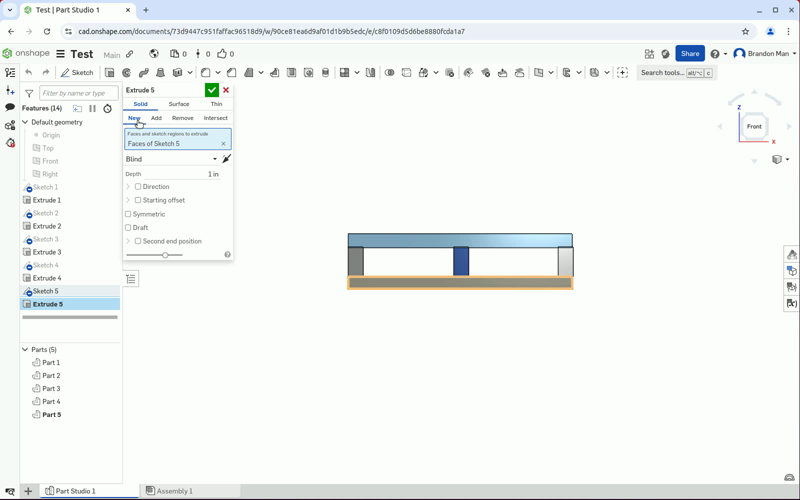
key(tab, 4)
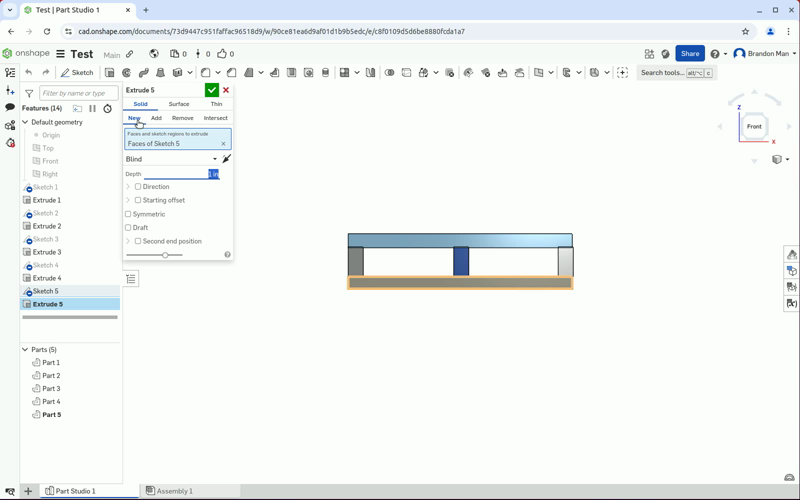
text(7.703)
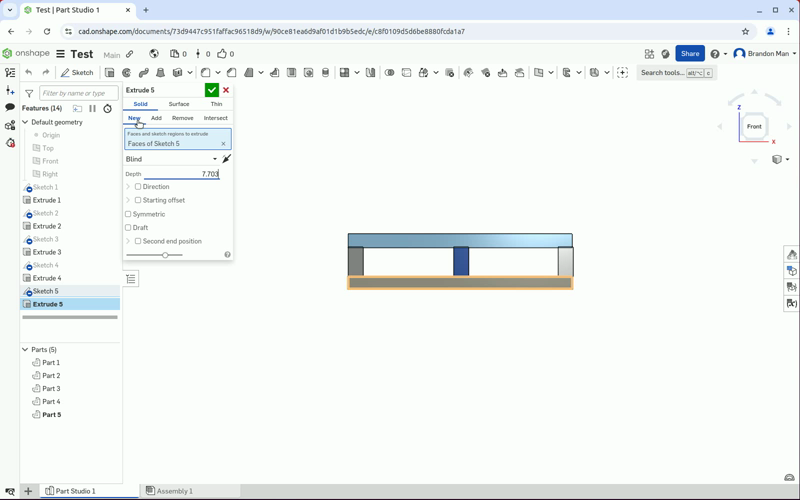
key(enter)
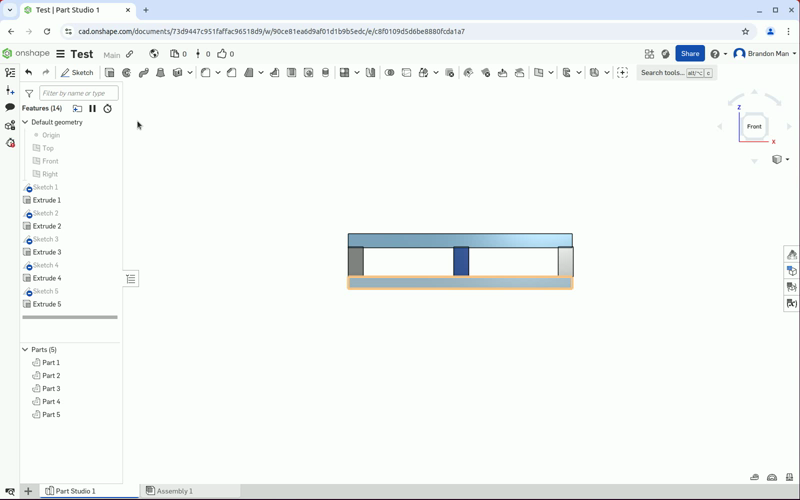
key(shift+h)
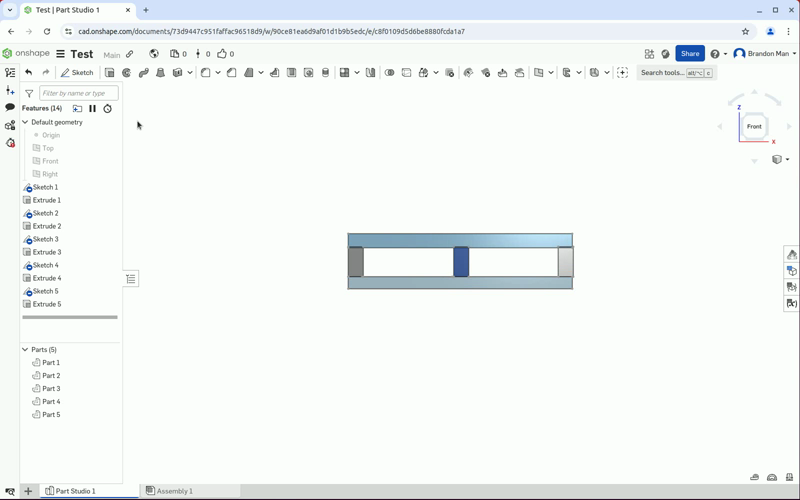
key(shift+h)
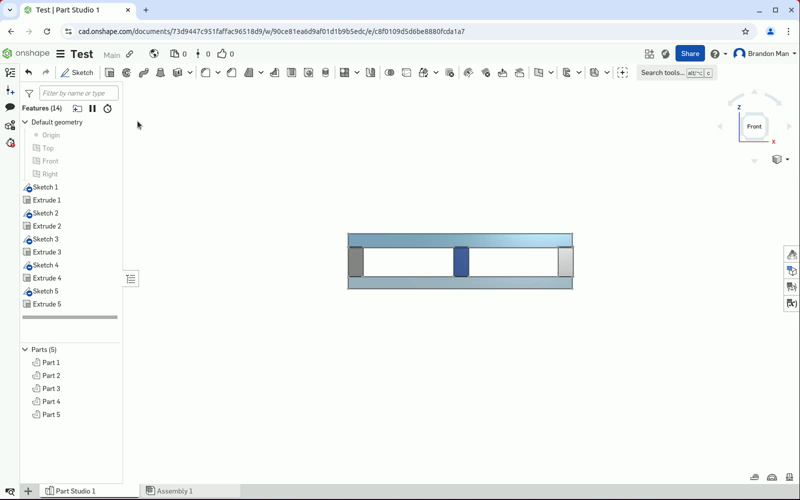
key(shift+7)
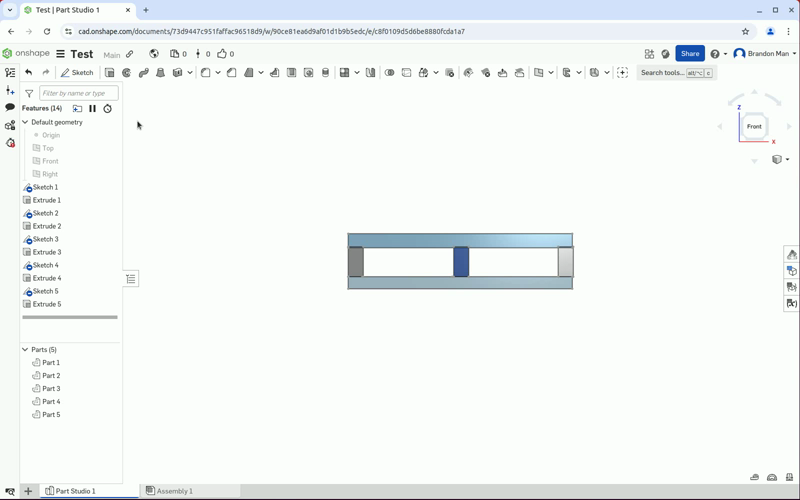
key(left, 2)
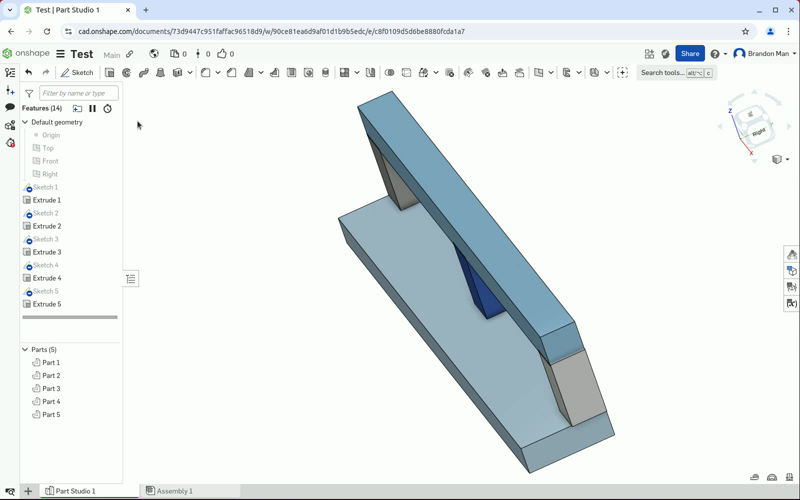
key(down, 2)
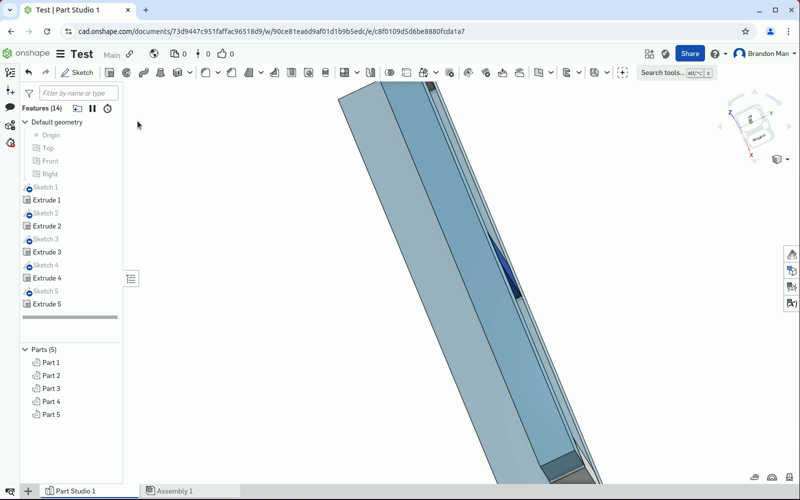
key(up, 2)
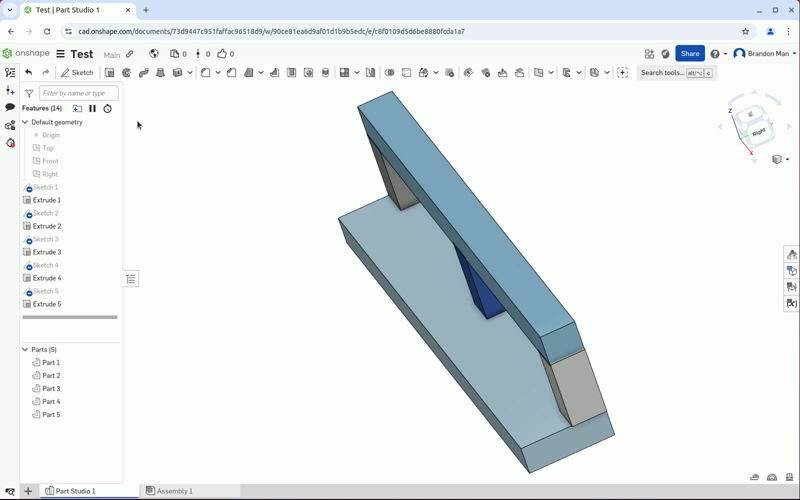
key(right, 2)
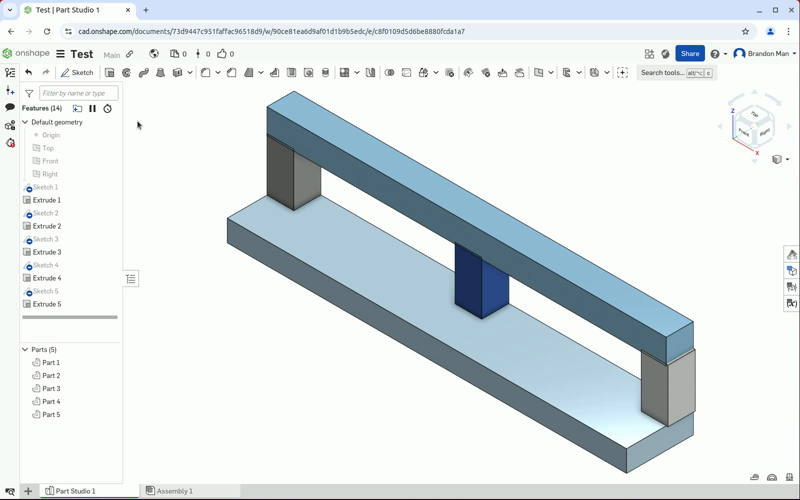
mouse_move(73, 189)
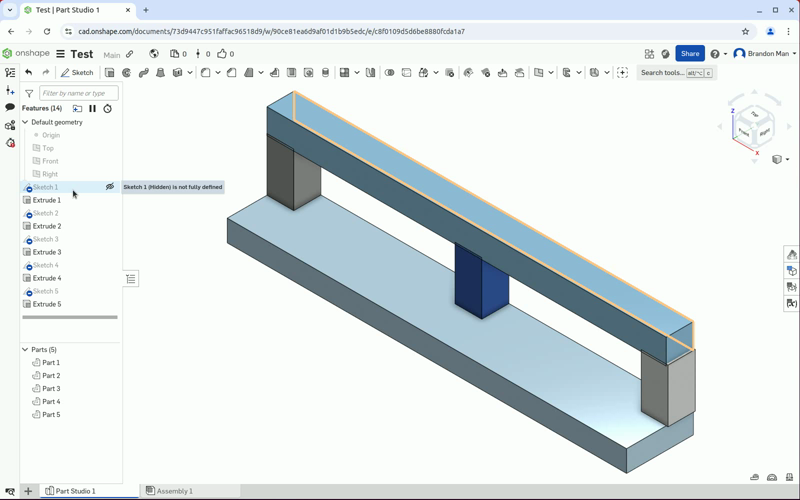
click(73, 189)